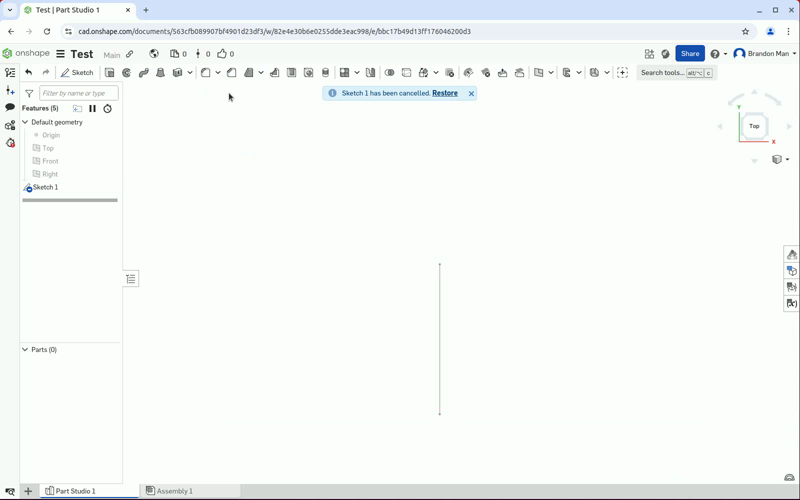
key(shift+h)
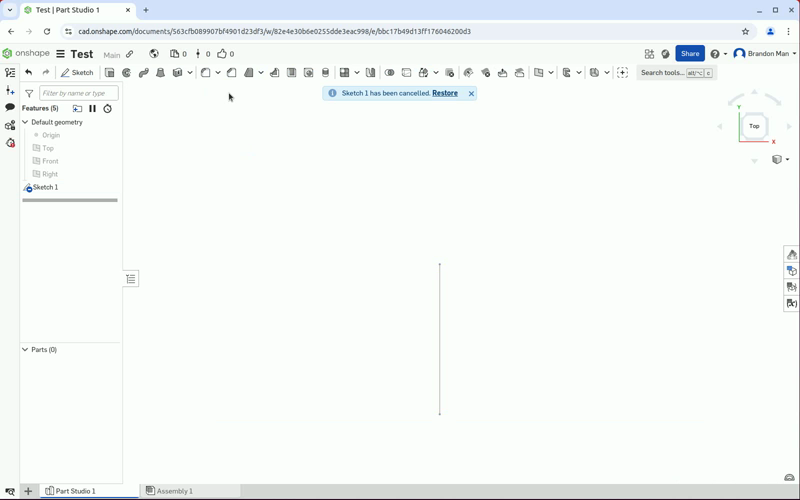
key(shift+s)
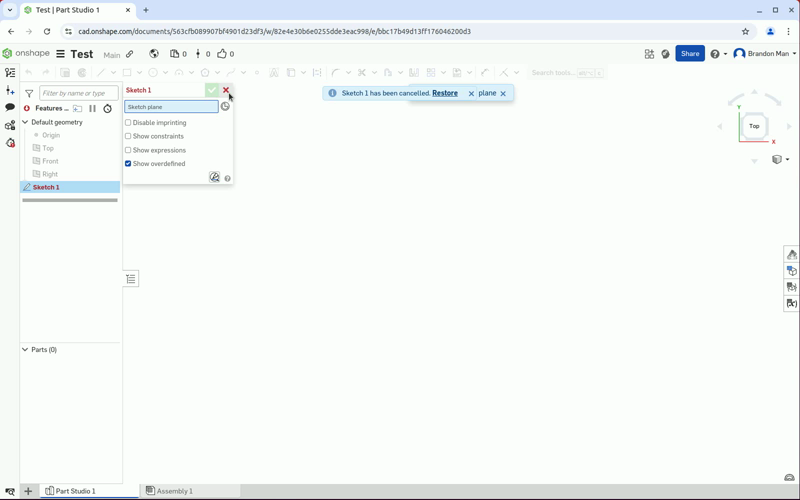
mouse_move(73, 150)
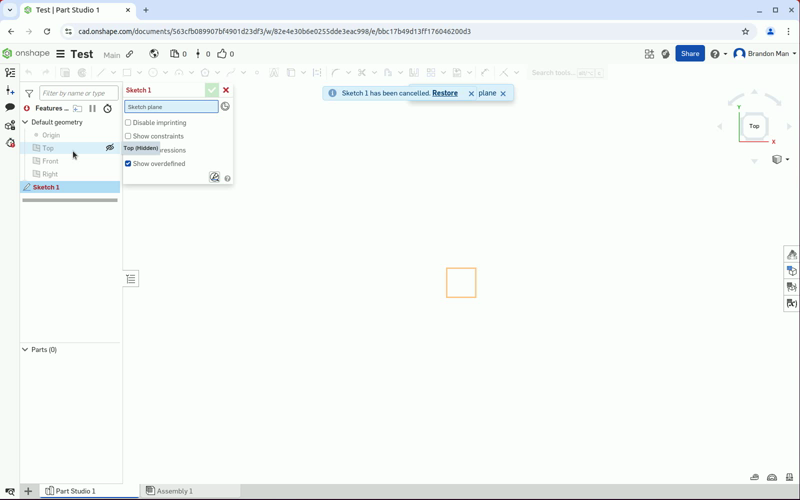
click(73, 150)
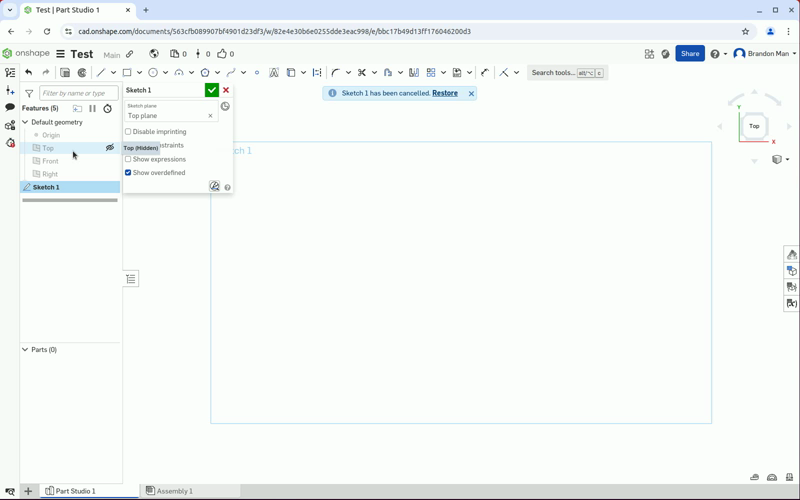
mouse_move(73, 352)
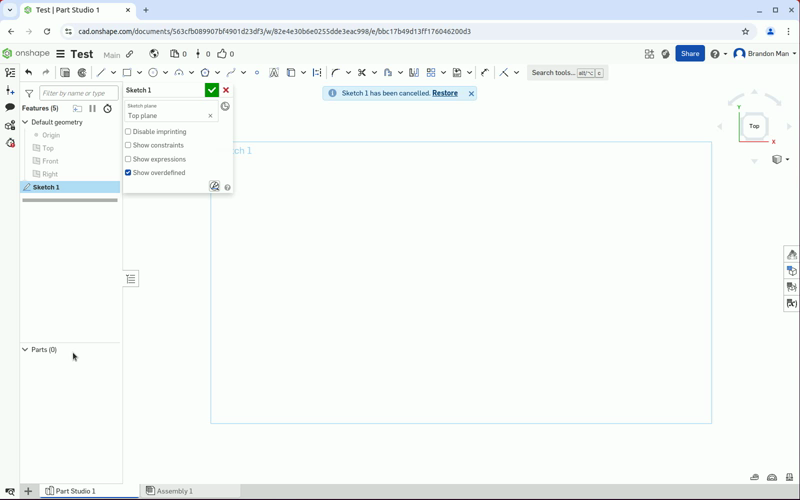
key(y)
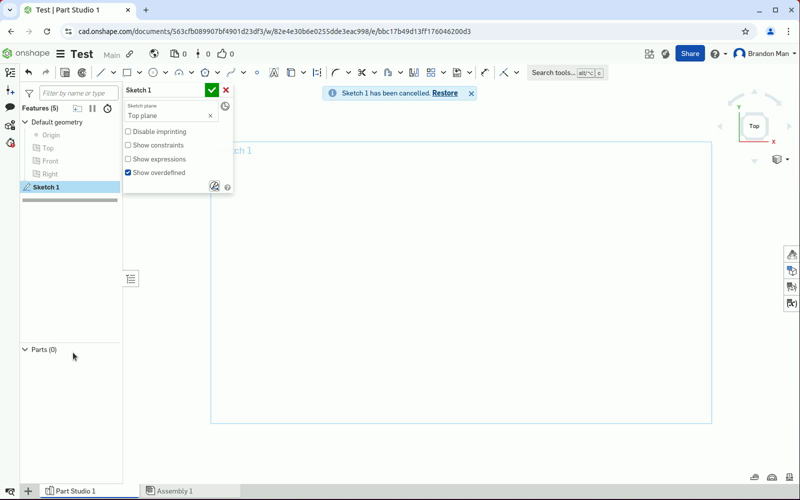
key(l)
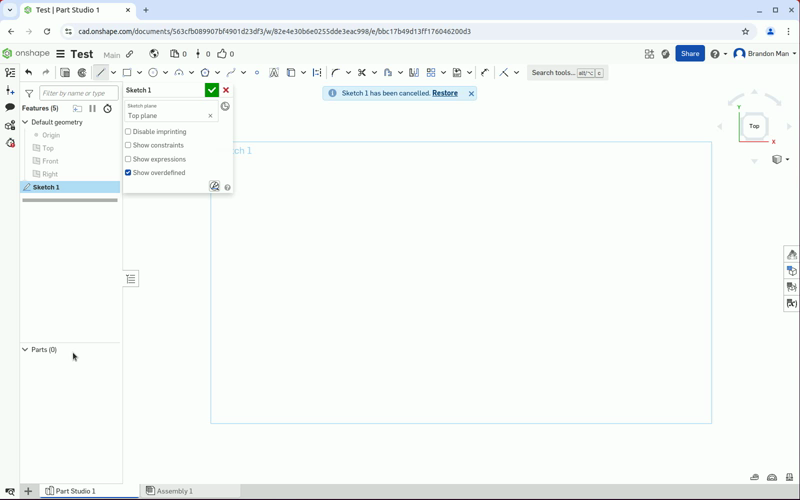
key_down(shift)
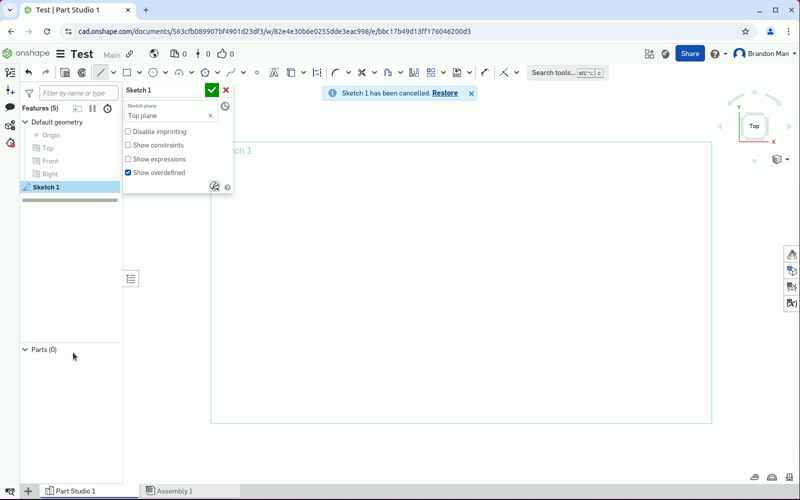
mouse_move(460, 282)
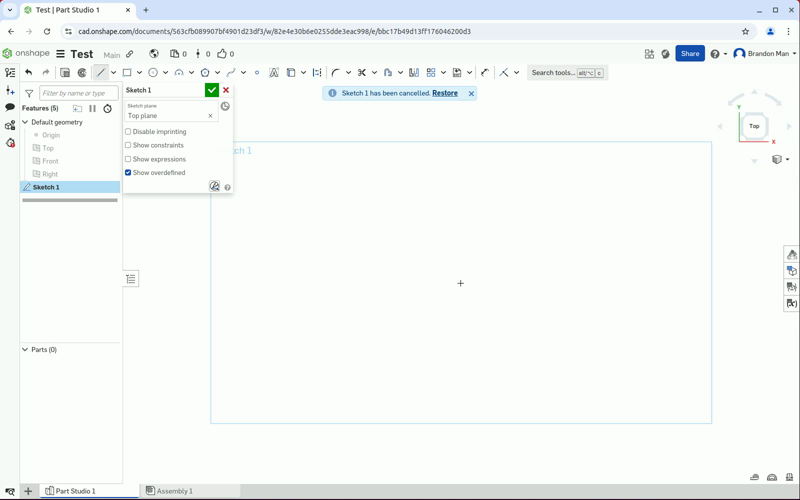
click(460, 282)
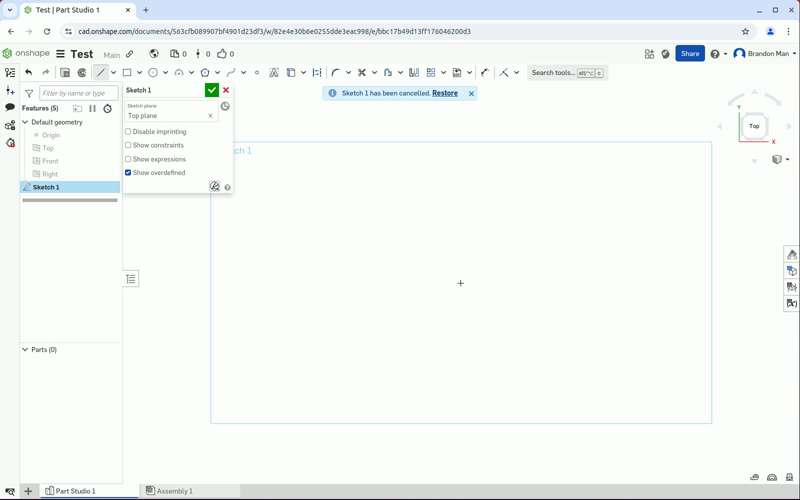
key_up(shift)
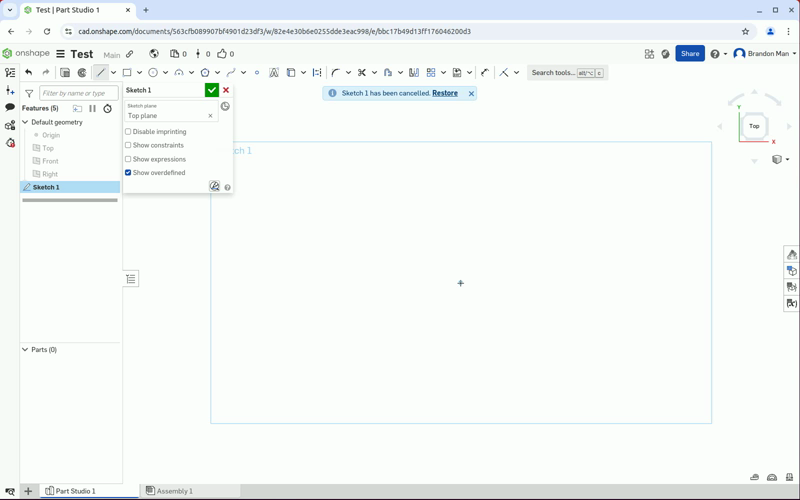
key_down(shift)
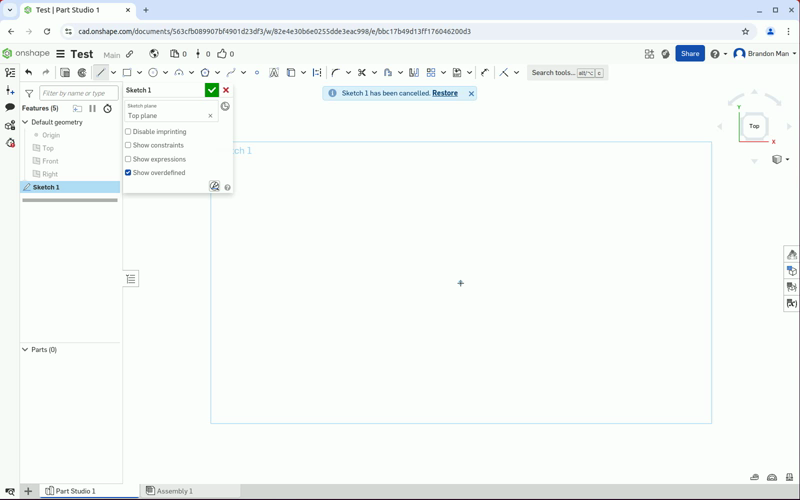
mouse_move(490, 282)
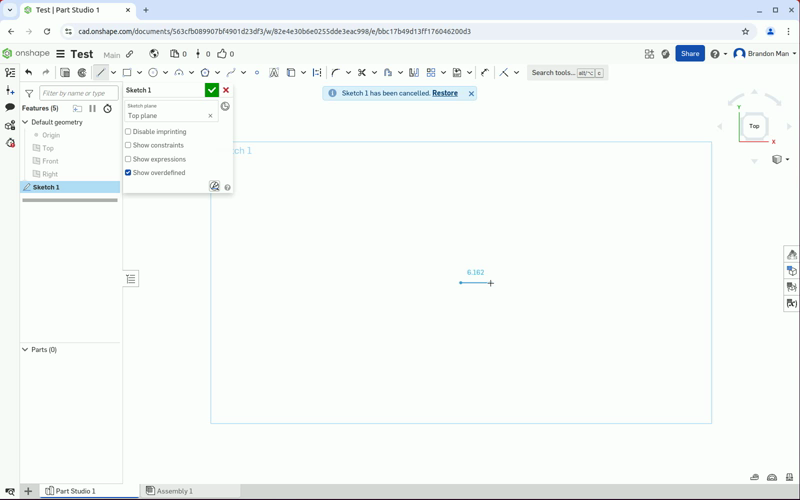
mouse_move(468, 270)
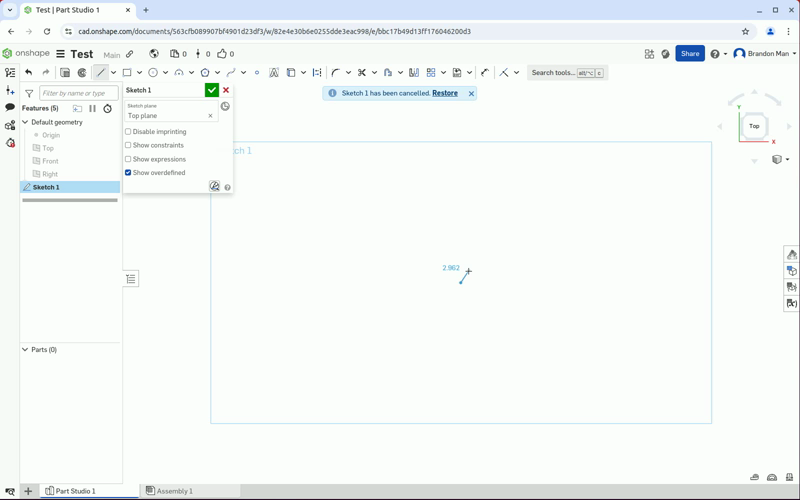
click(468, 270)
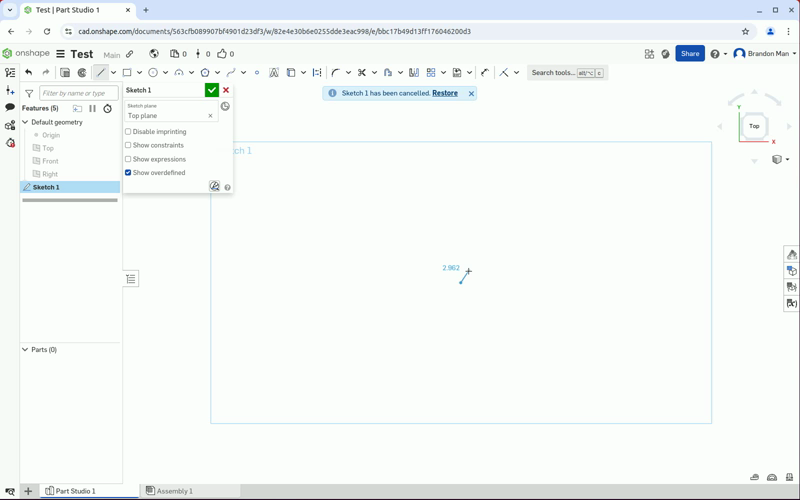
key_up(shift)
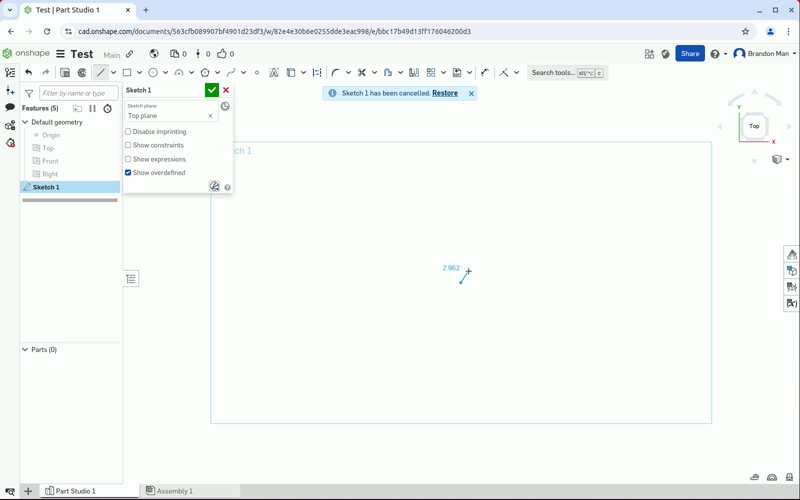
key_down(shift)
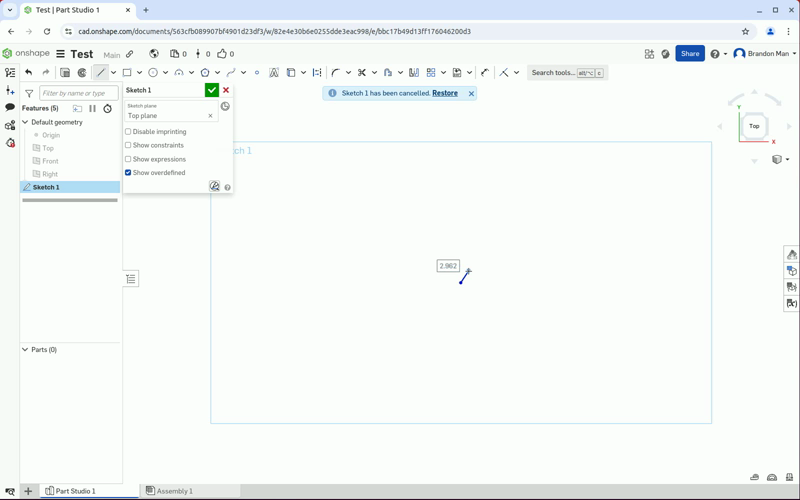
mouse_move(498, 270)
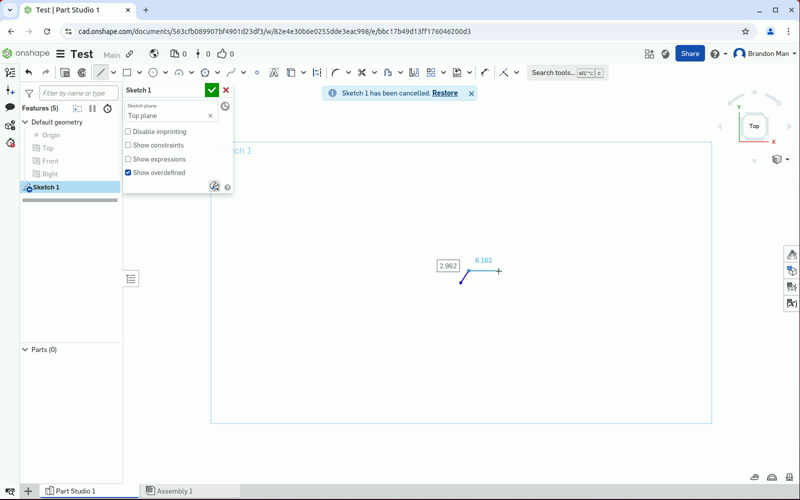
mouse_move(486, 241)
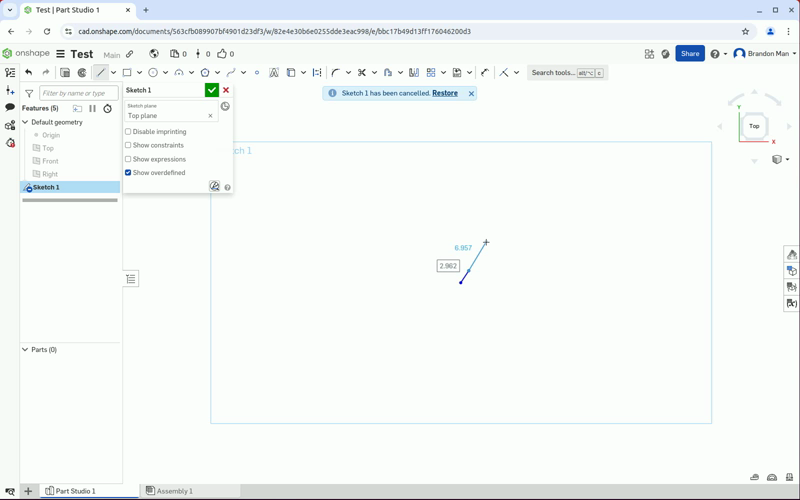
click(486, 241)
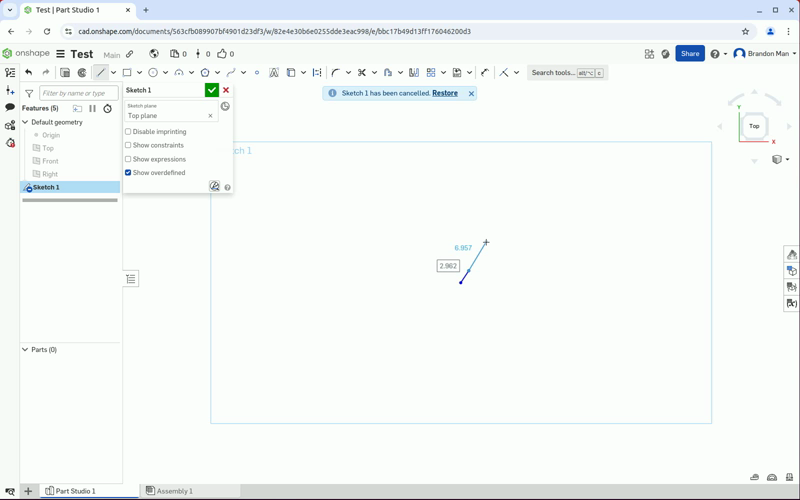
key_up(shift)
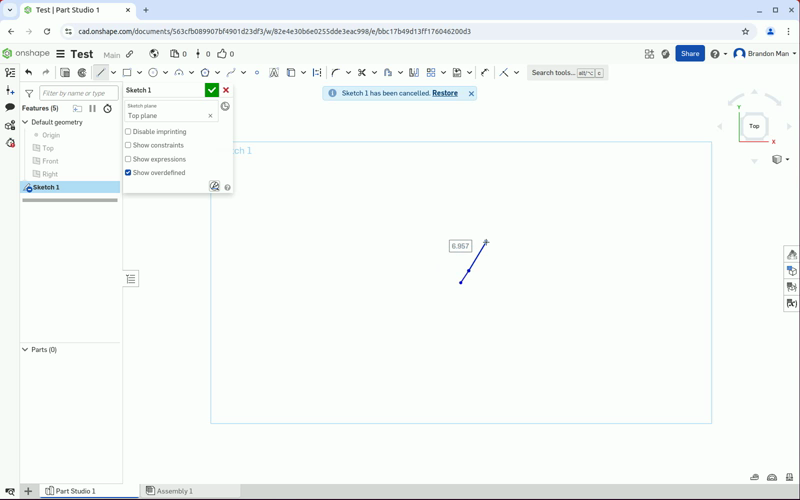
key_down(shift)
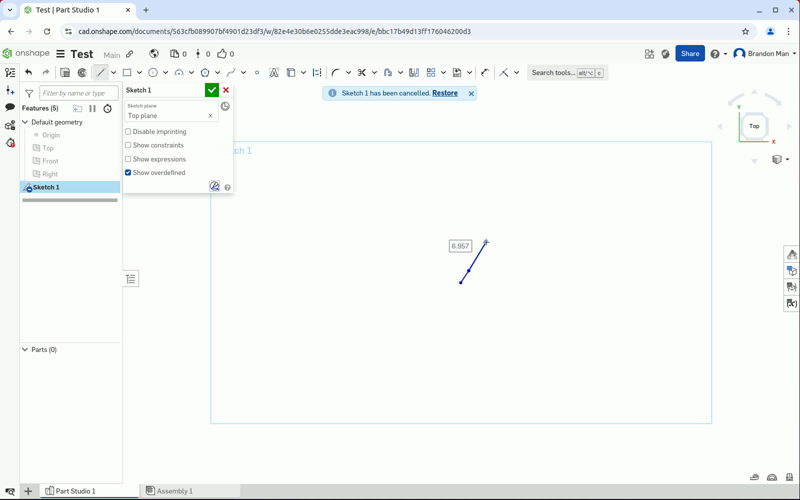
mouse_move(516, 241)
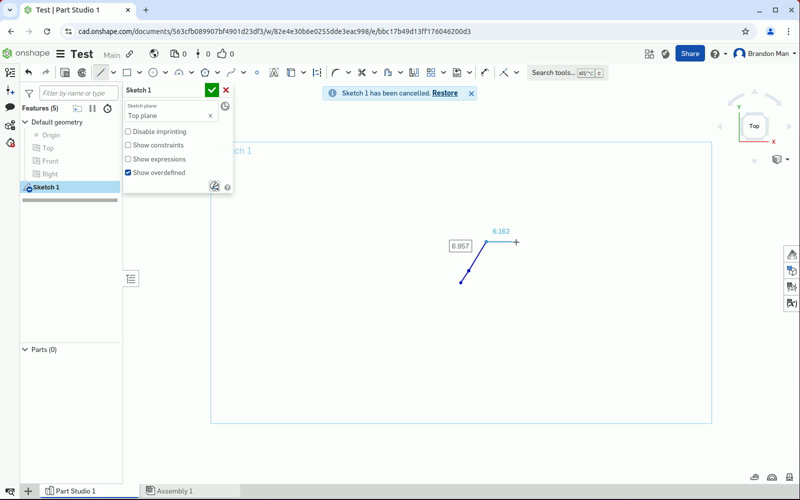
mouse_move(486, 209)
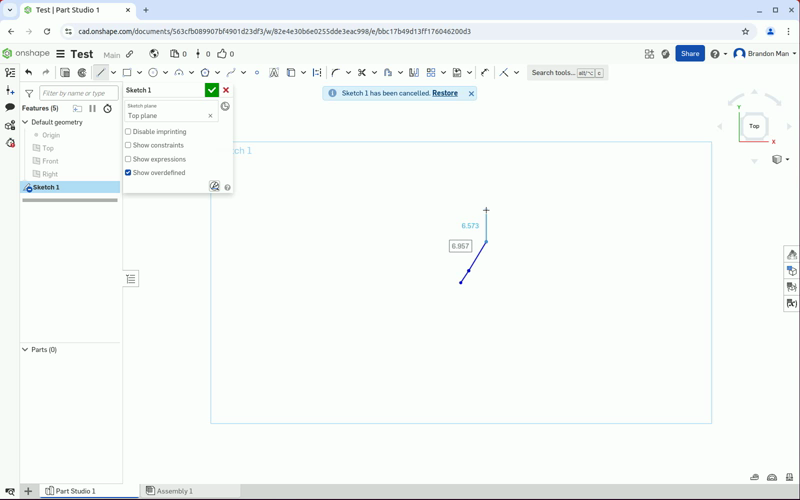
click(486, 209)
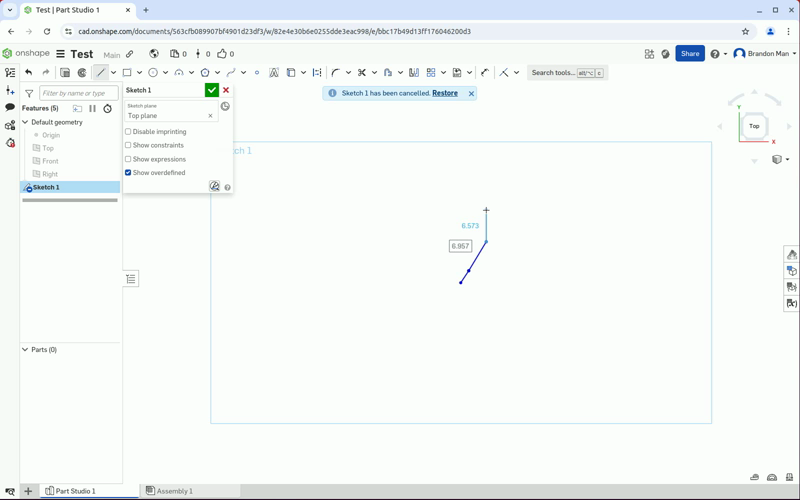
key_up(shift)
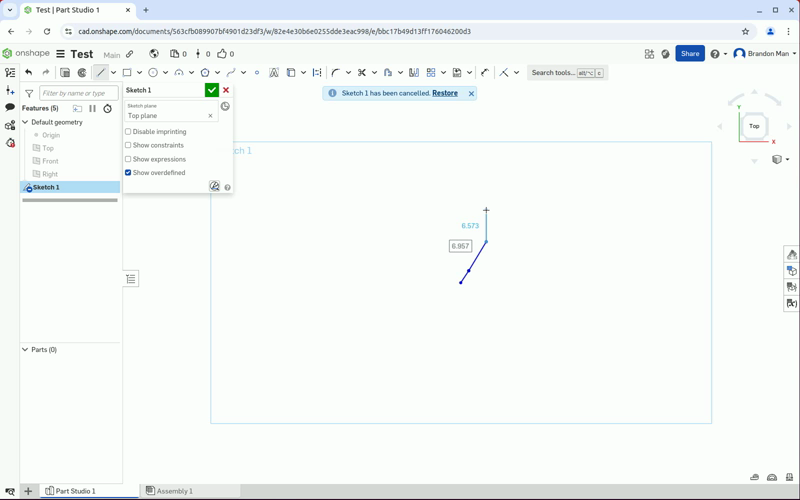
key_down(shift)
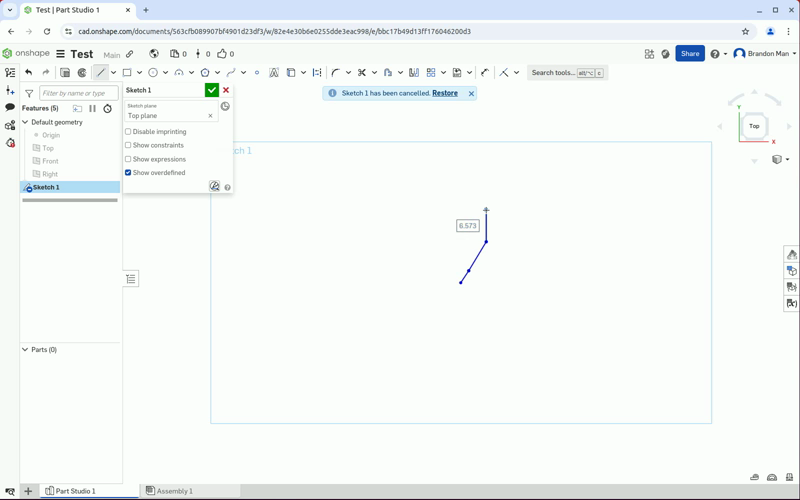
mouse_move(516, 209)
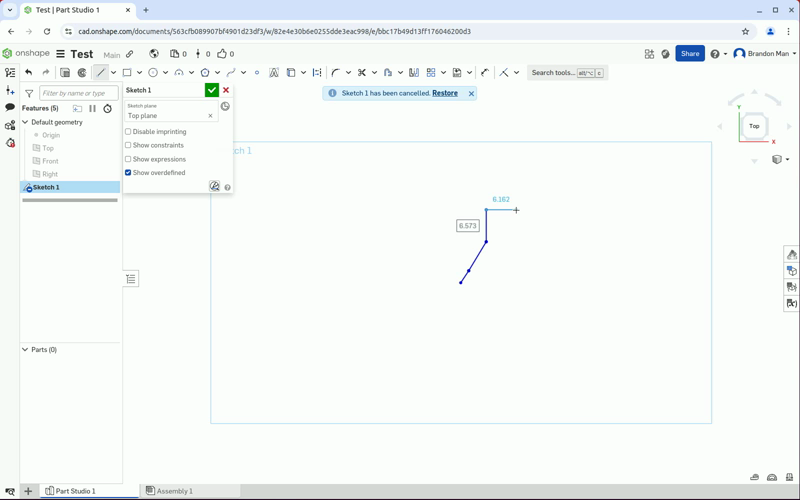
mouse_move(460, 241)
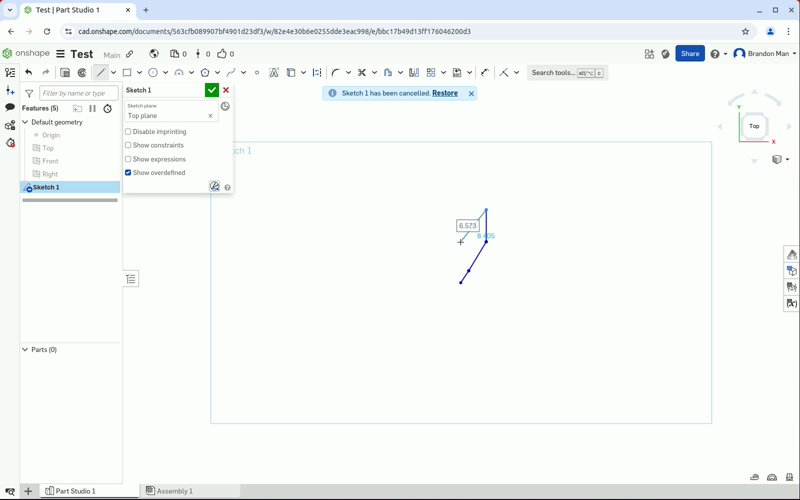
click(460, 241)
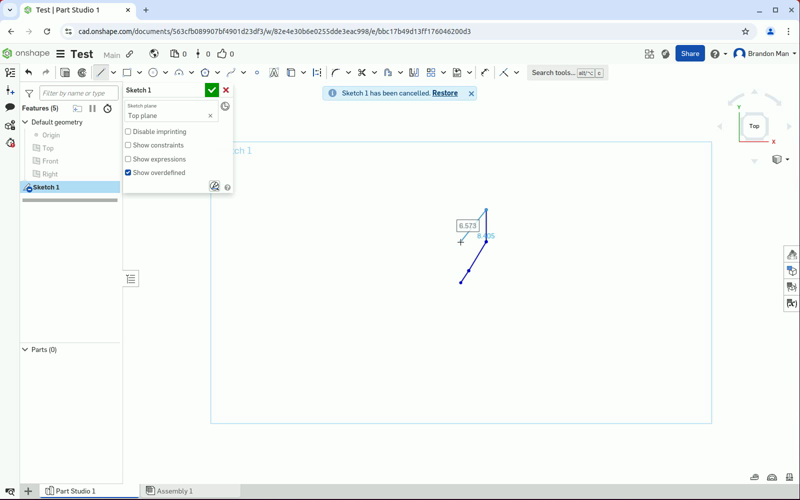
key_up(shift)
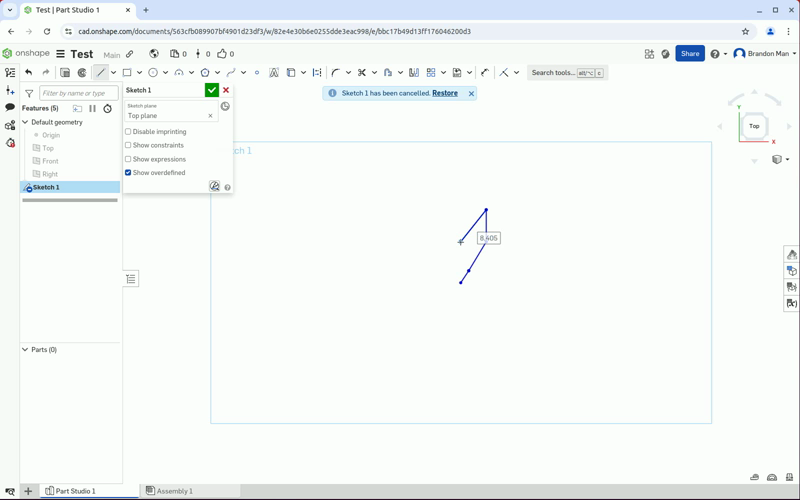
mouse_move(490, 241)
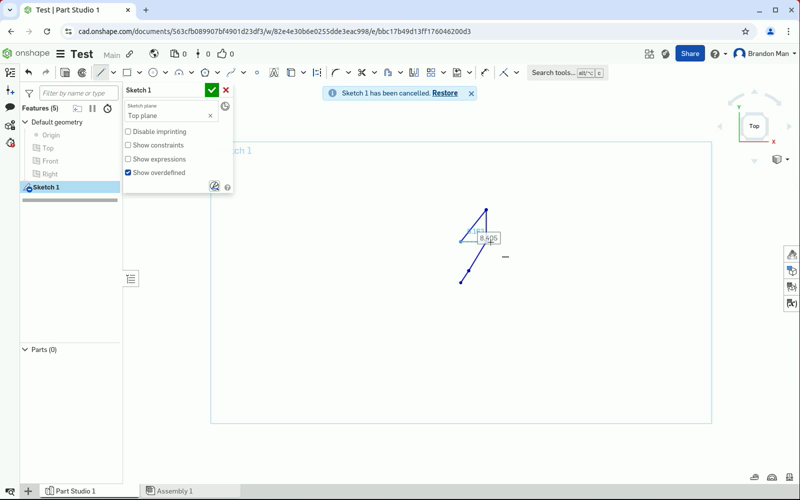
key_down(shift)
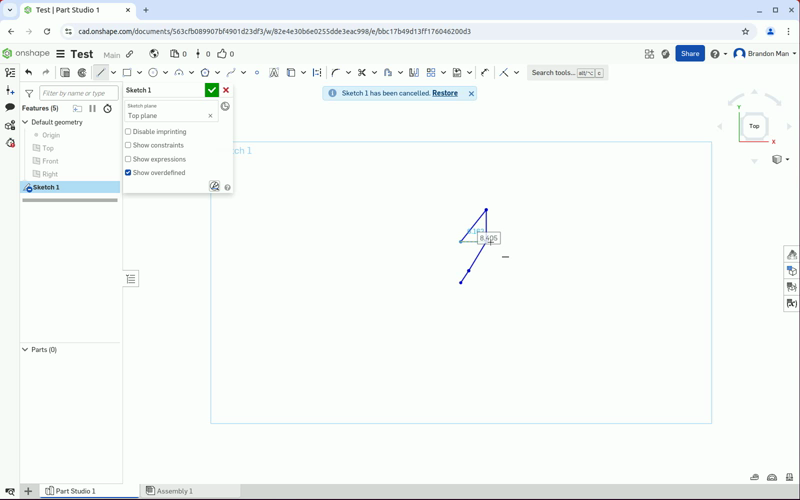
mouse_move(460, 282)
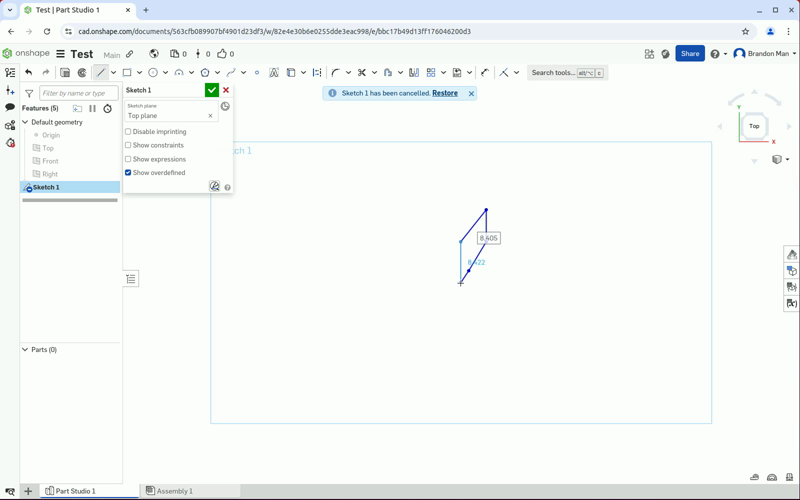
key_up(shift)
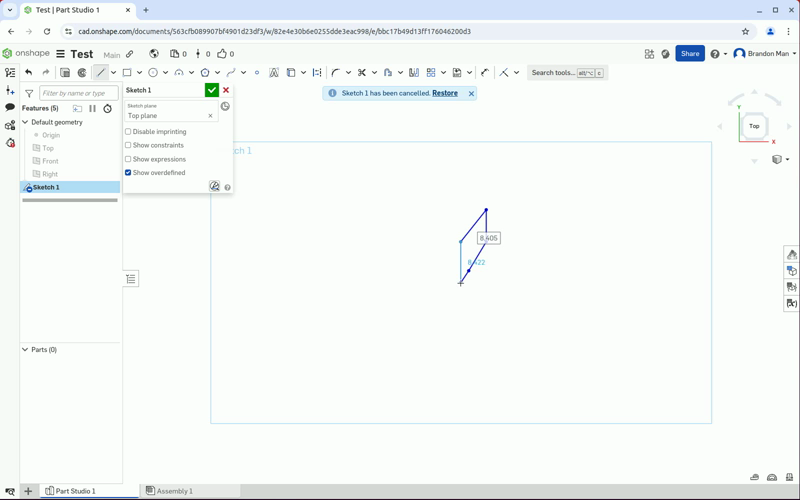
click(460, 282)
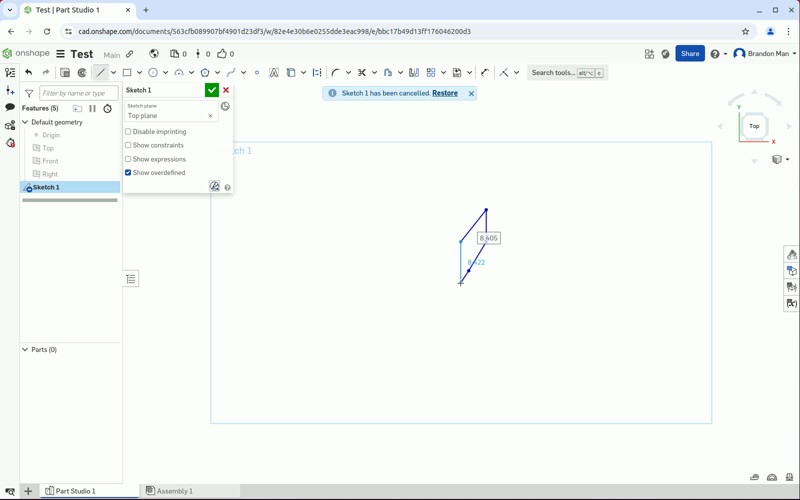
key(esc)
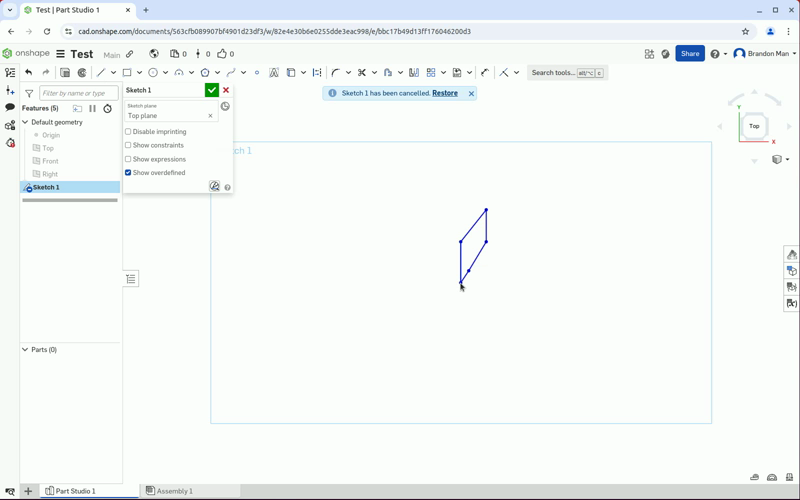
mouse_move(474, 254)
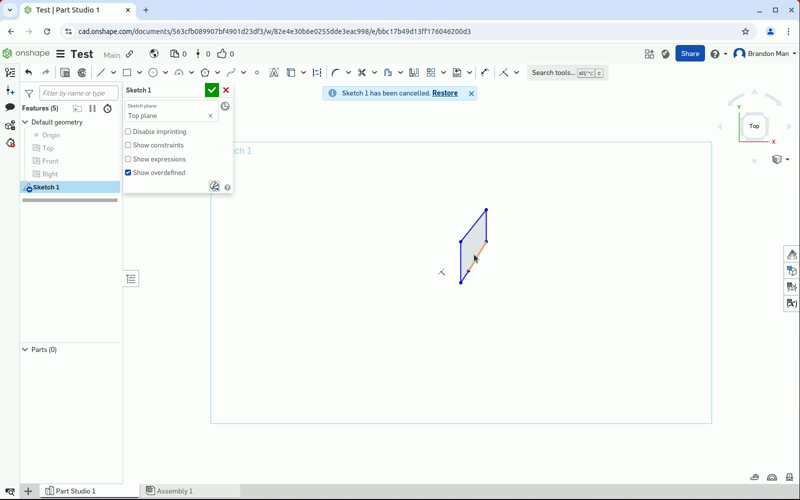
scroll(6)
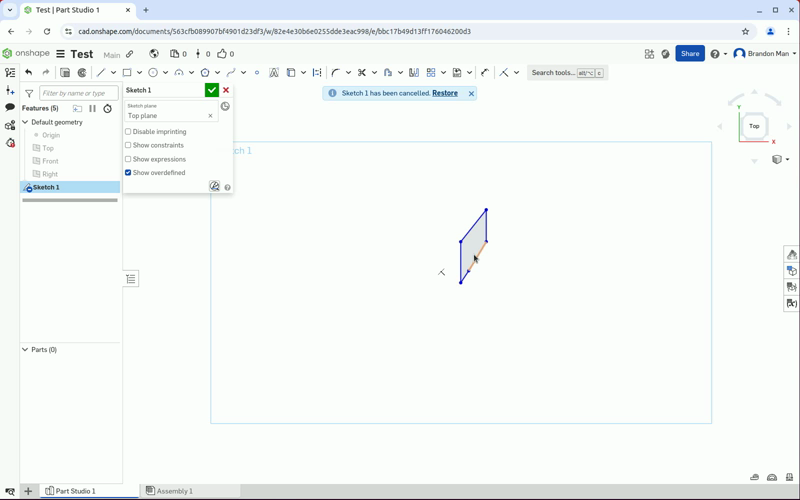
scroll(6)
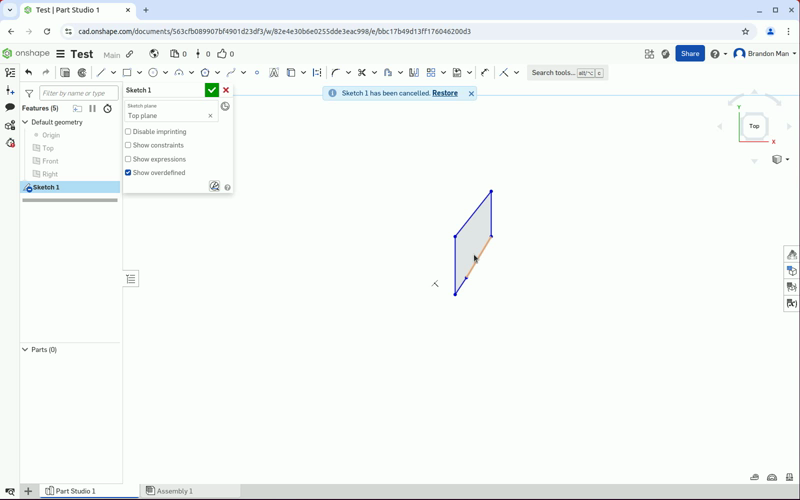
scroll(6)
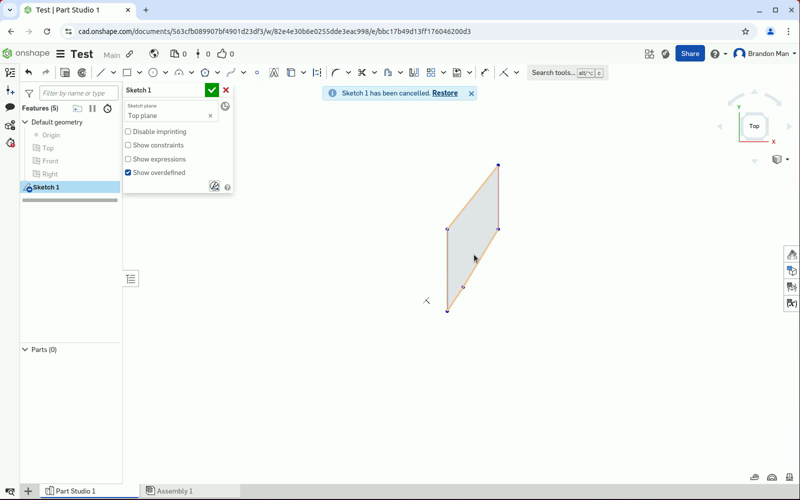
scroll(6)
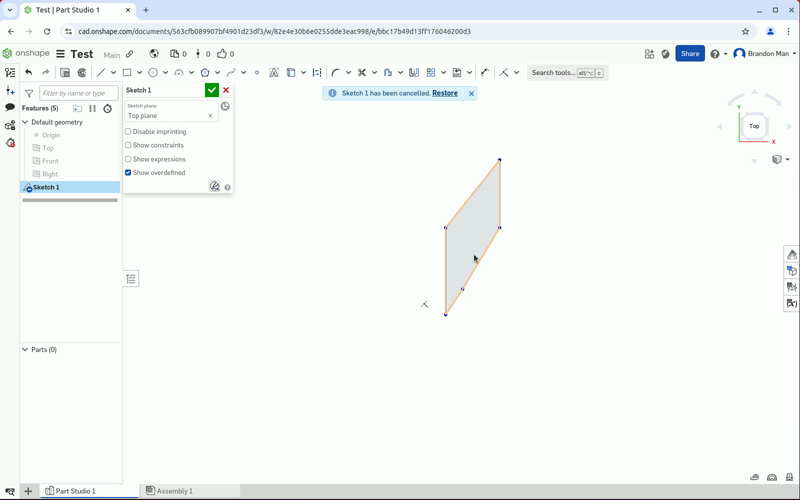
scroll(6)
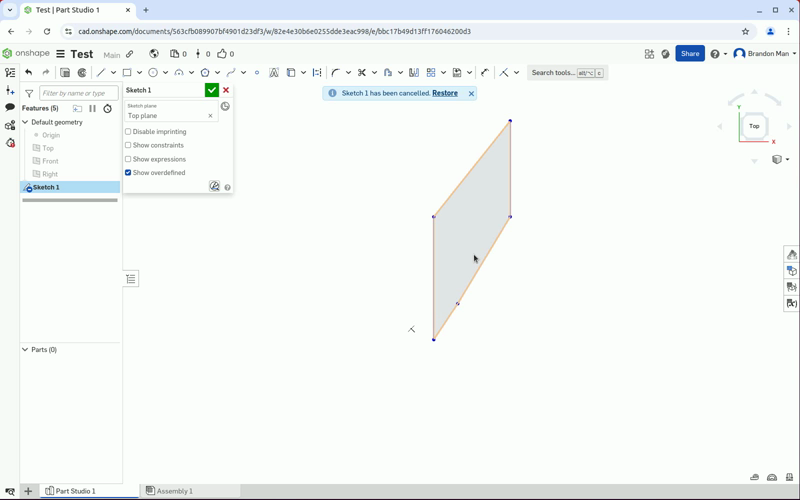
scroll(6)
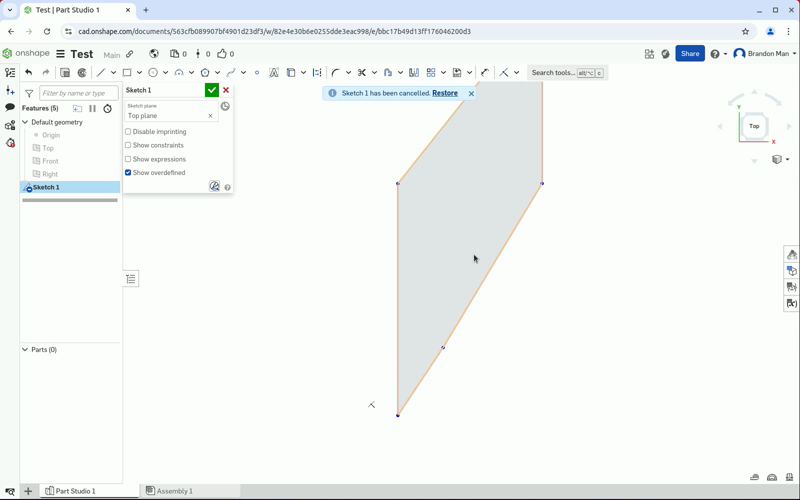
scroll(6)
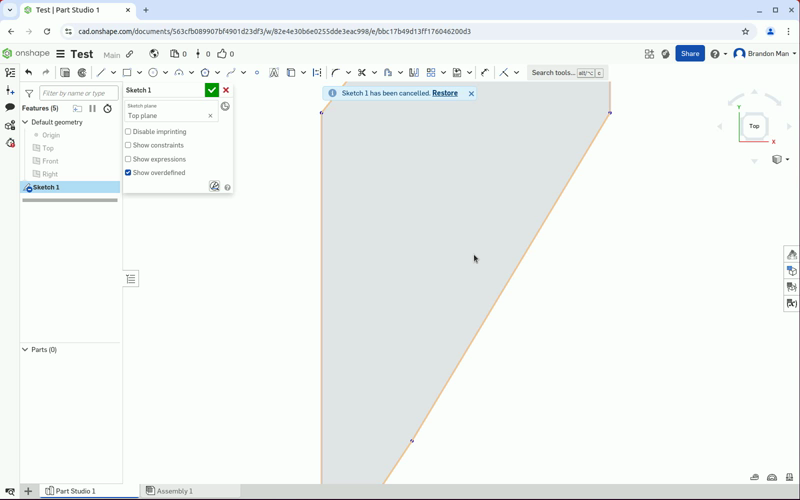
click(474, 254)
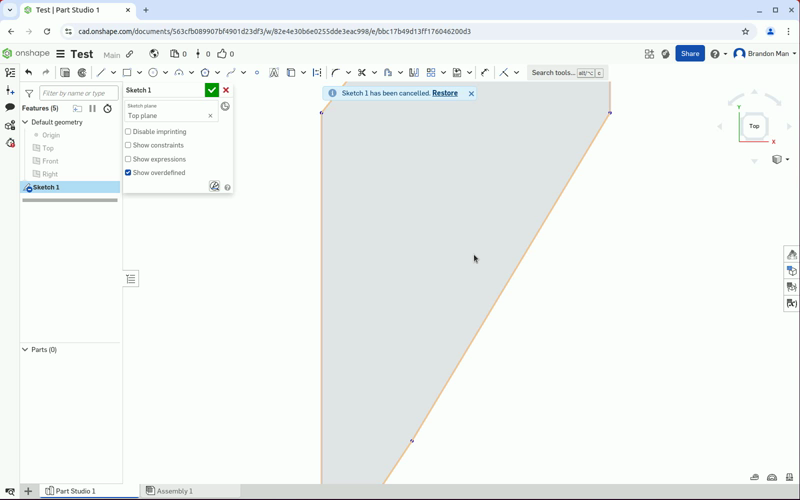
scroll(-6)
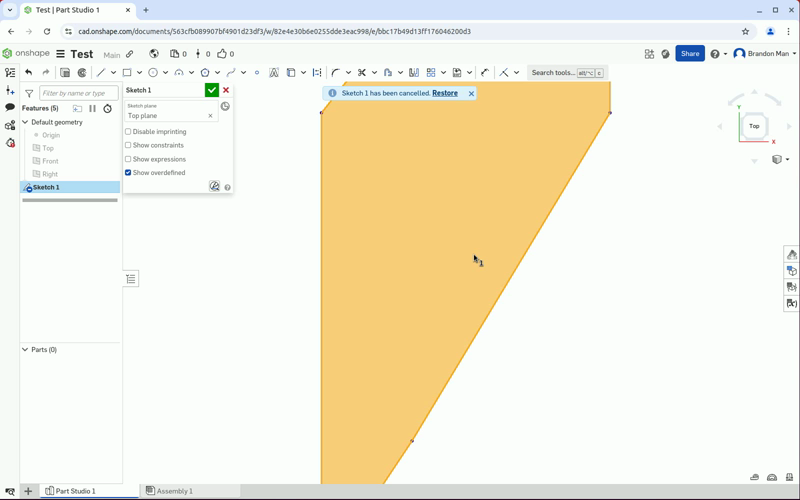
scroll(-6)
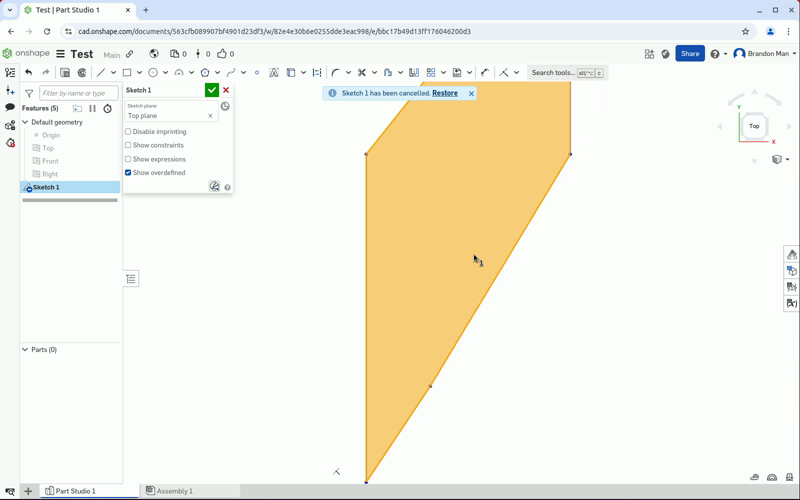
scroll(-6)
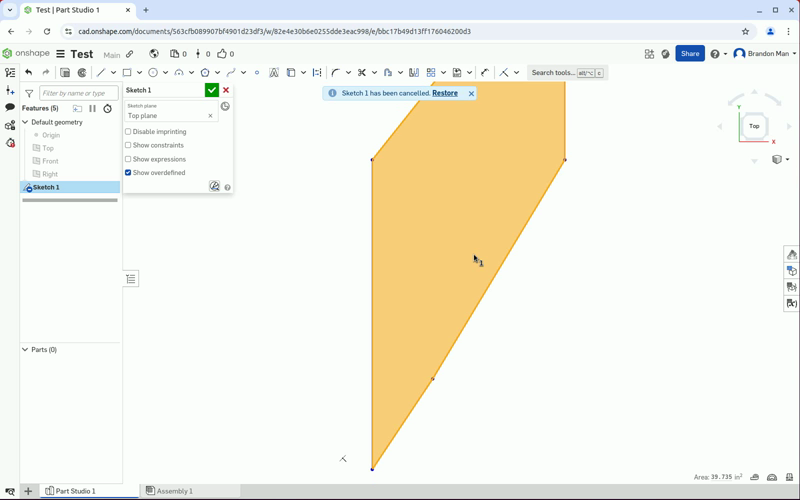
scroll(-6)
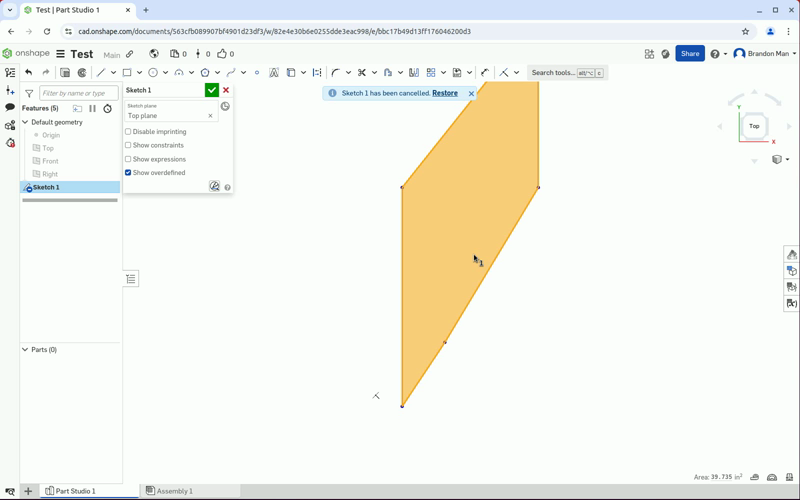
scroll(-6)
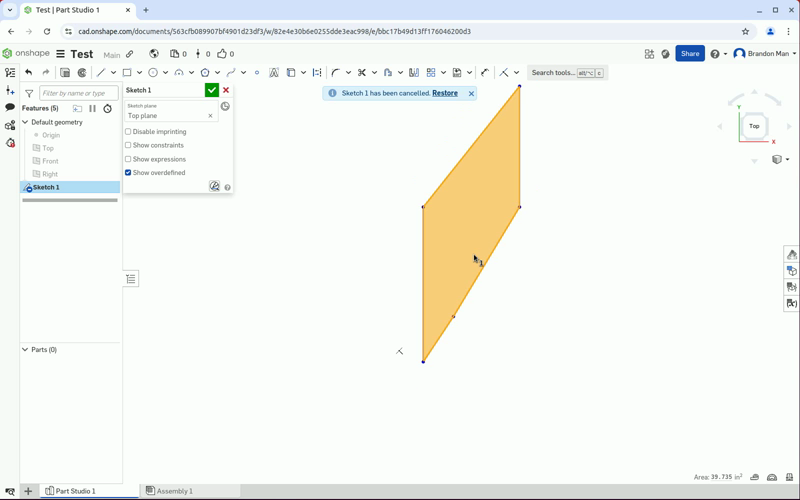
scroll(-6)
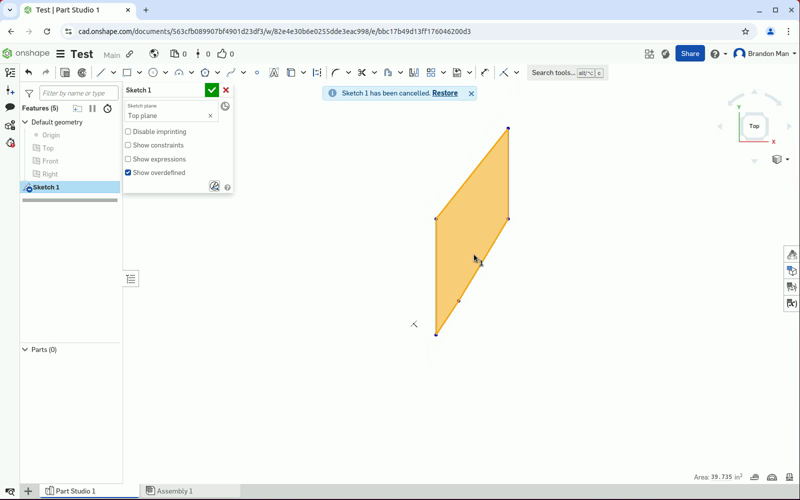
scroll(-6)
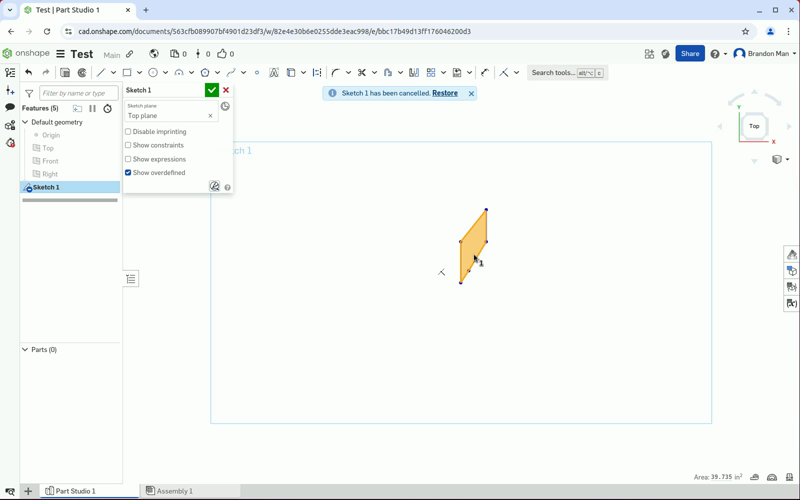
mouse_move(73, 352)
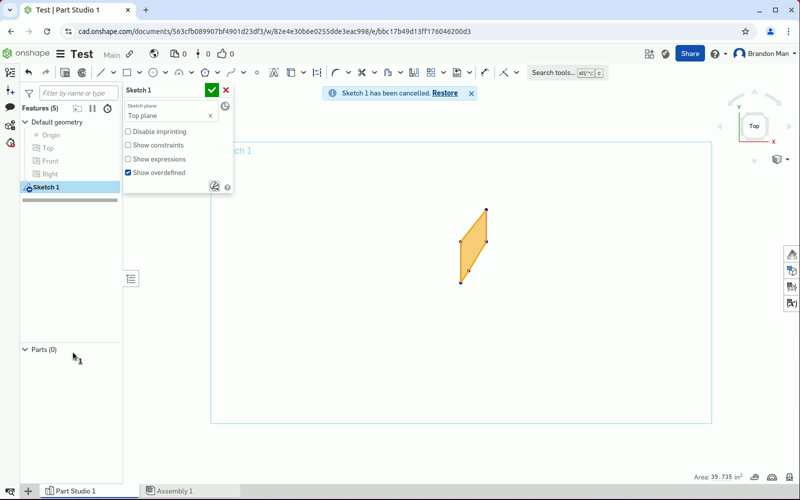
key(shift+y)
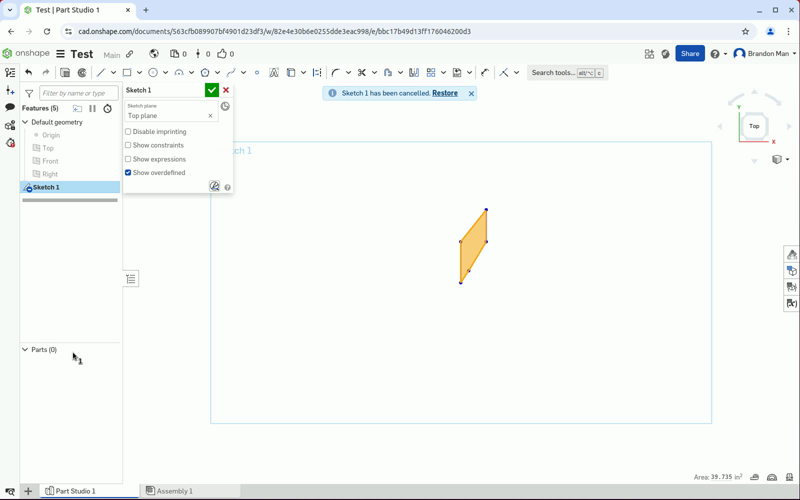
key(shift+e)
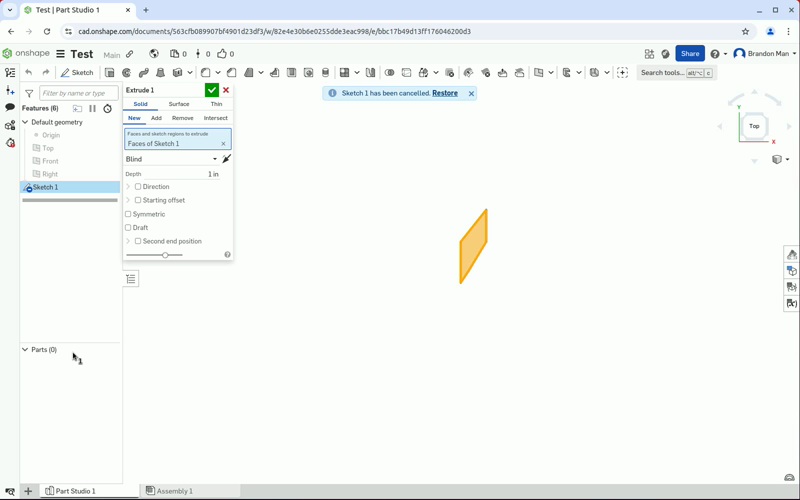
mouse_move(143, 106)
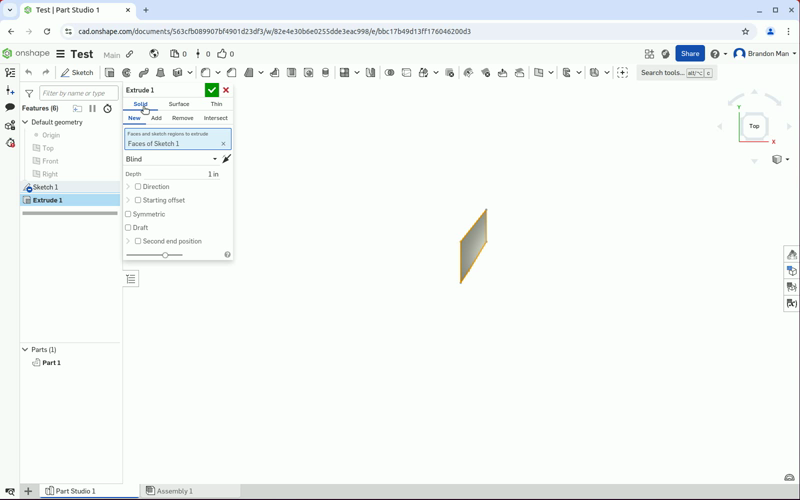
click(143, 106)
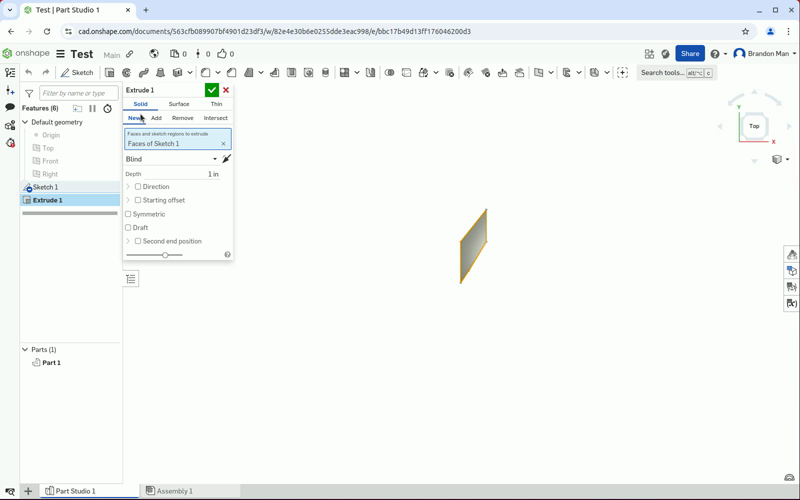
mouse_move(137, 120)
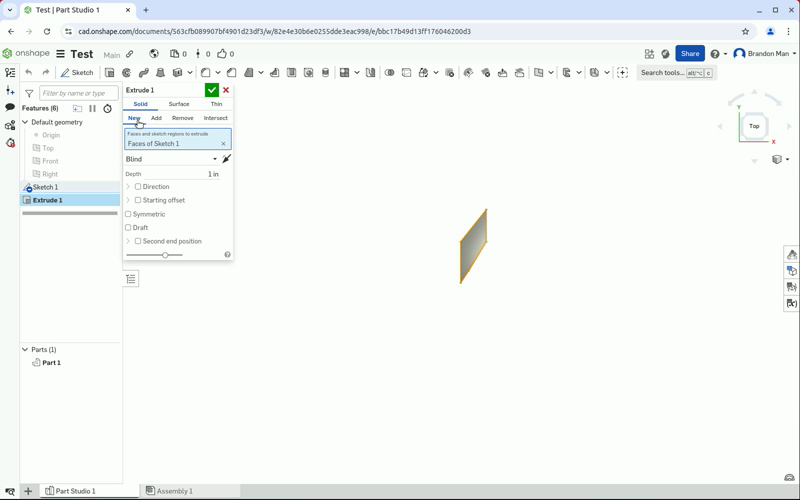
click(137, 120)
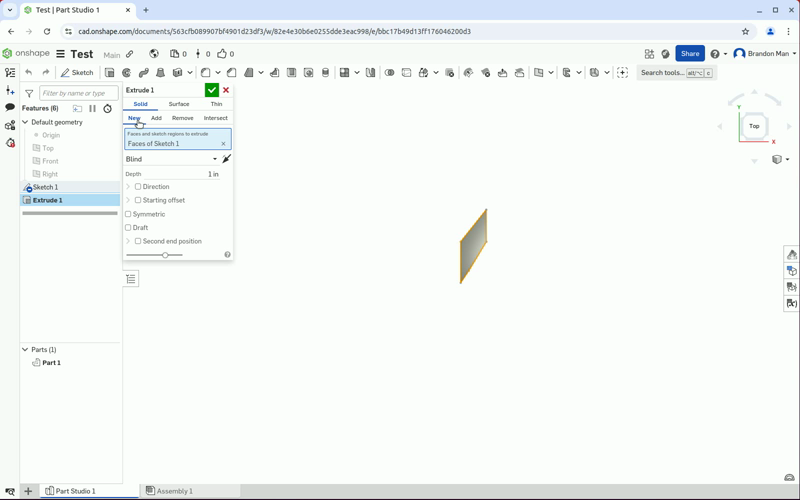
key(tab, 4)
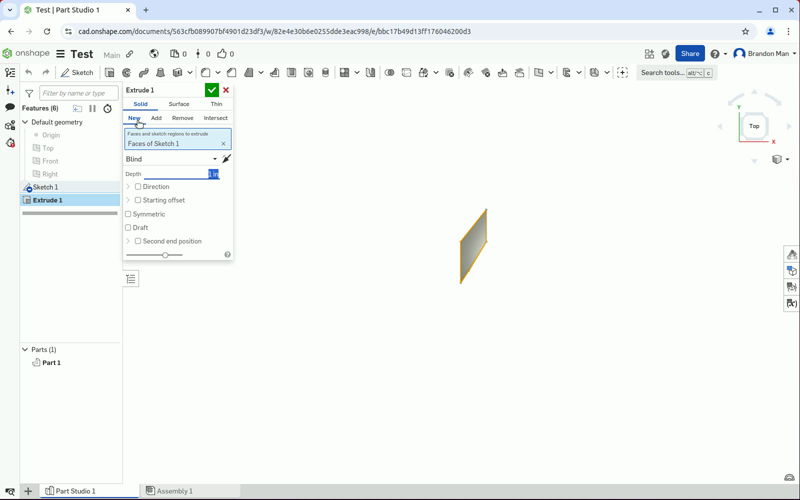
text(6.74)
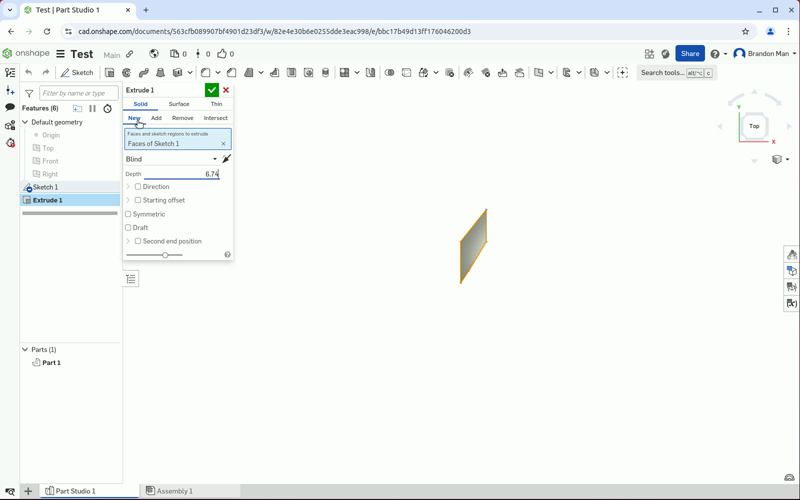
key(enter)
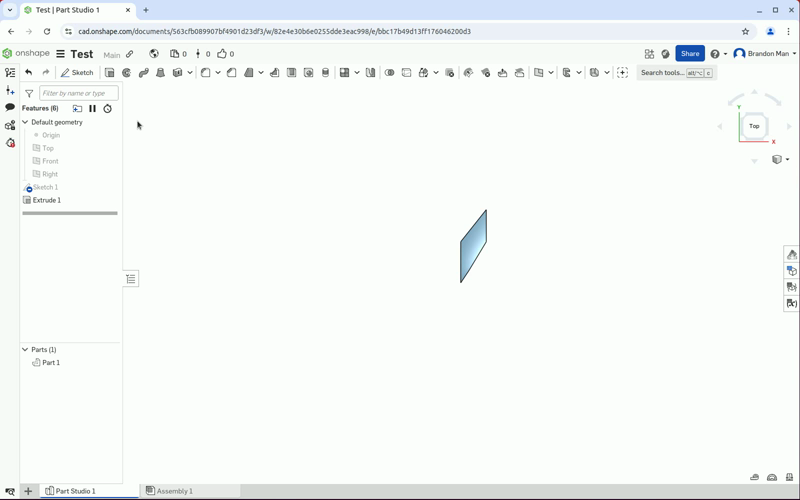
key(shift+h)
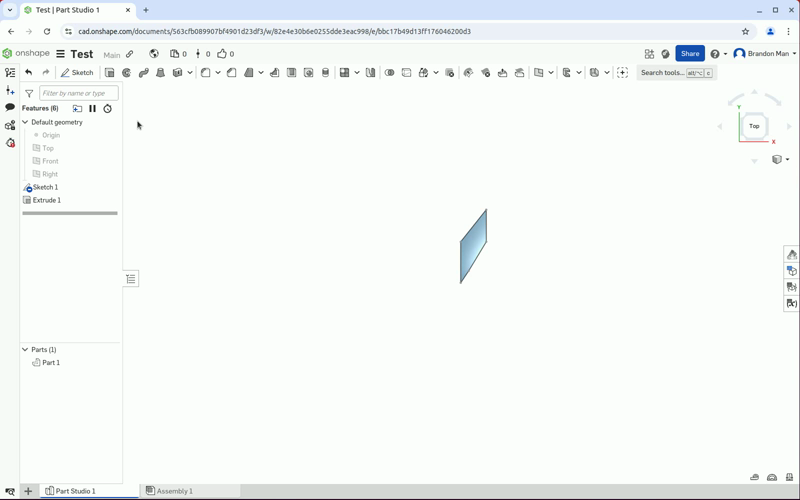
key(shift+h)
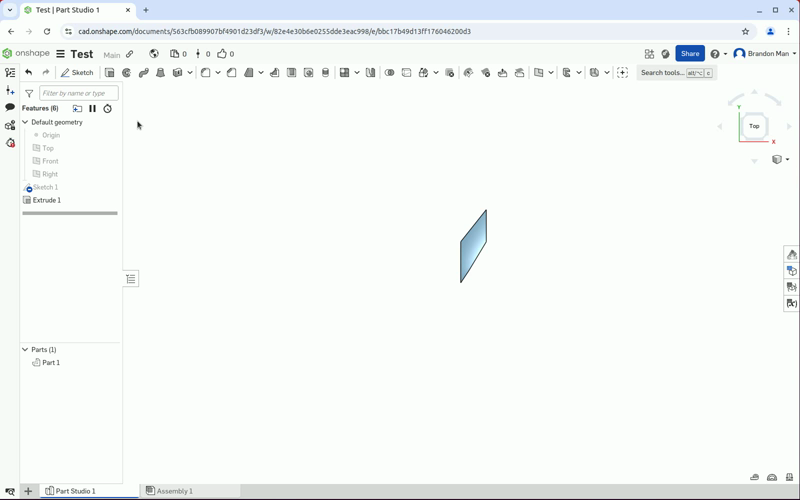
mouse_move(73, 189)
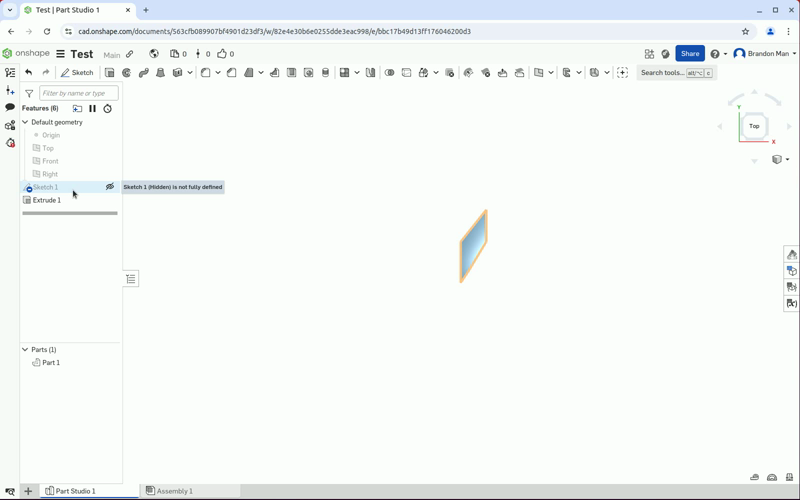
click(73, 189)
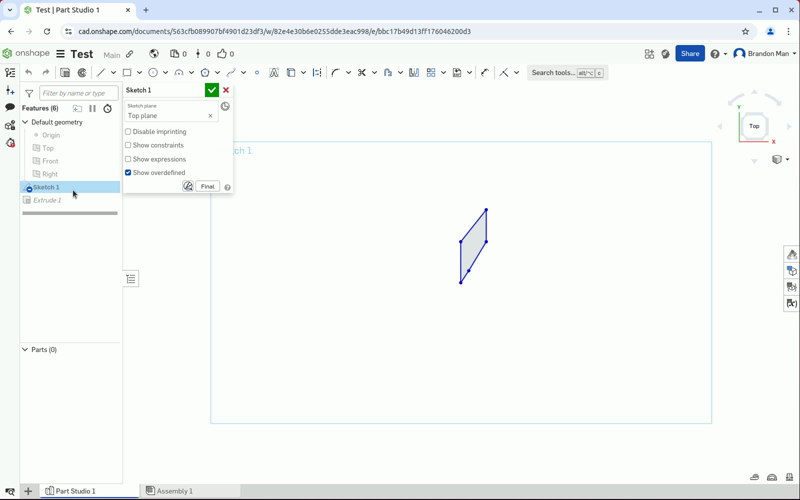
mouse_move(229, 92)
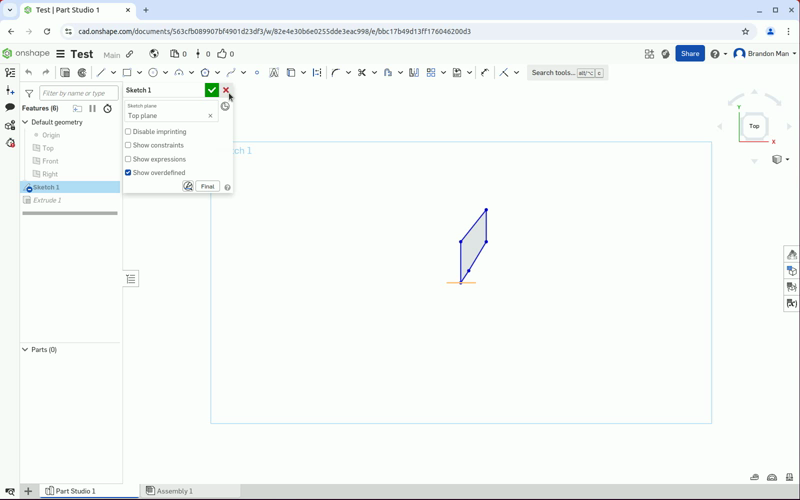
click(229, 92)
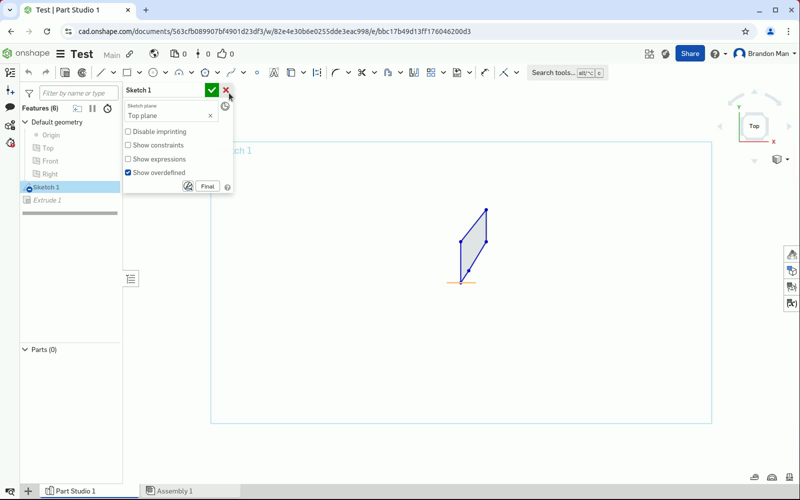
key(shift+s)
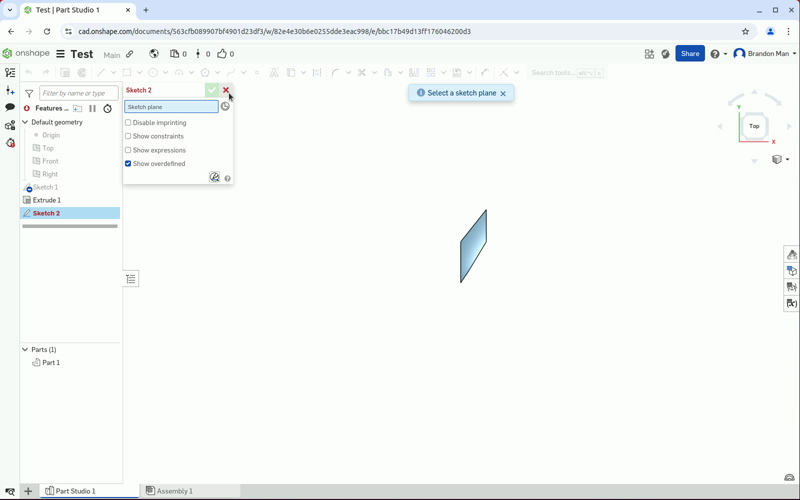
mouse_move(73, 150)
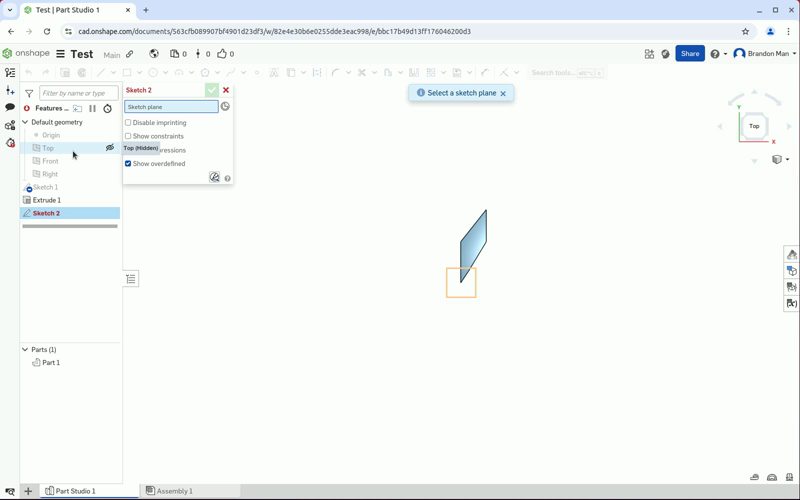
click(73, 150)
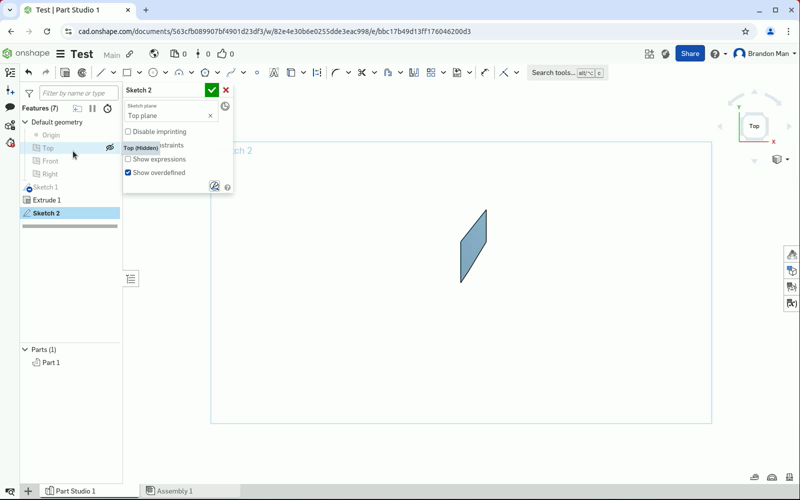
mouse_move(73, 352)
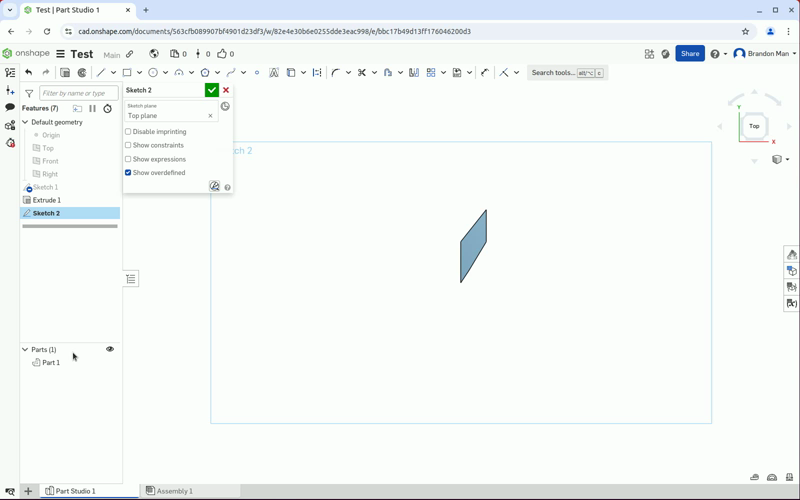
key(y)
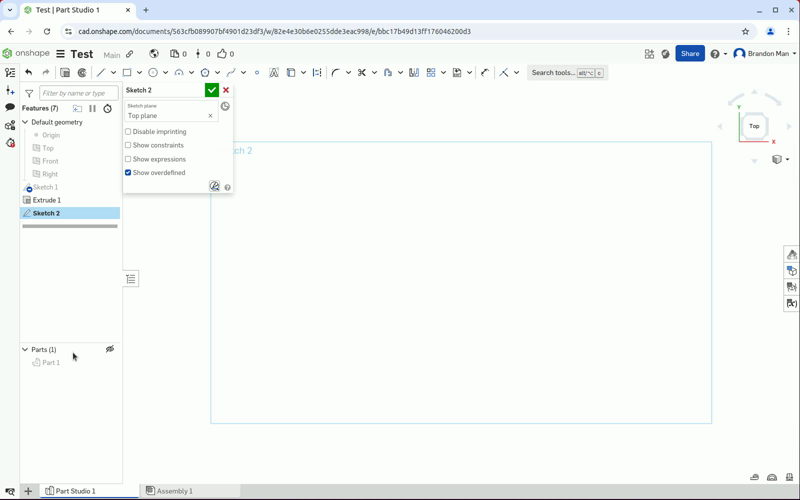
key(l)
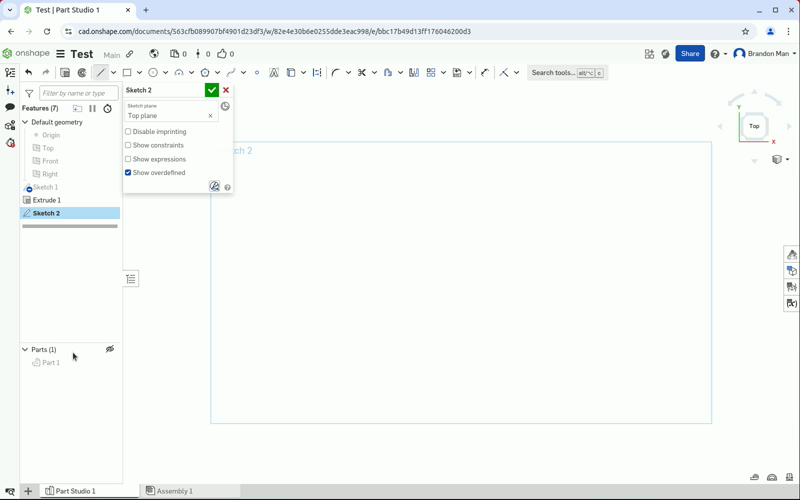
key_down(shift)
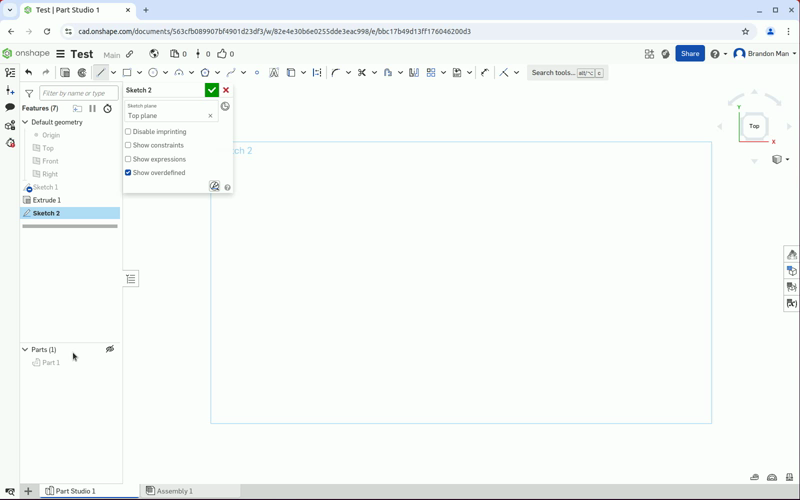
mouse_move(460, 240)
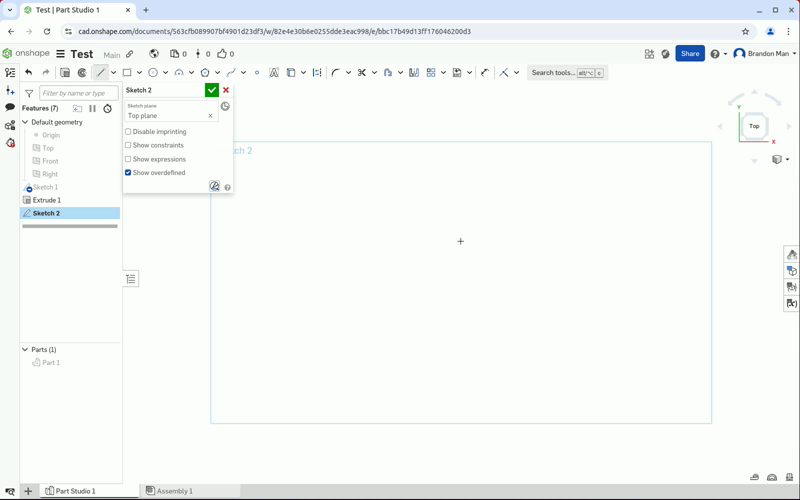
click(460, 240)
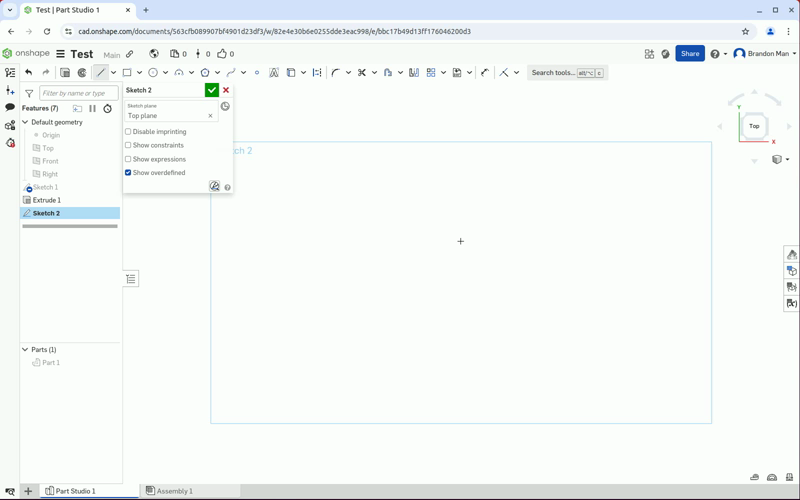
key_up(shift)
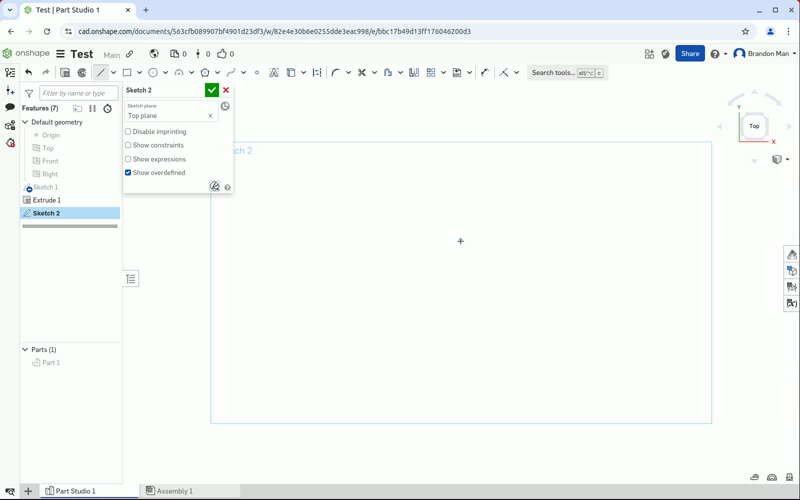
key_down(shift)
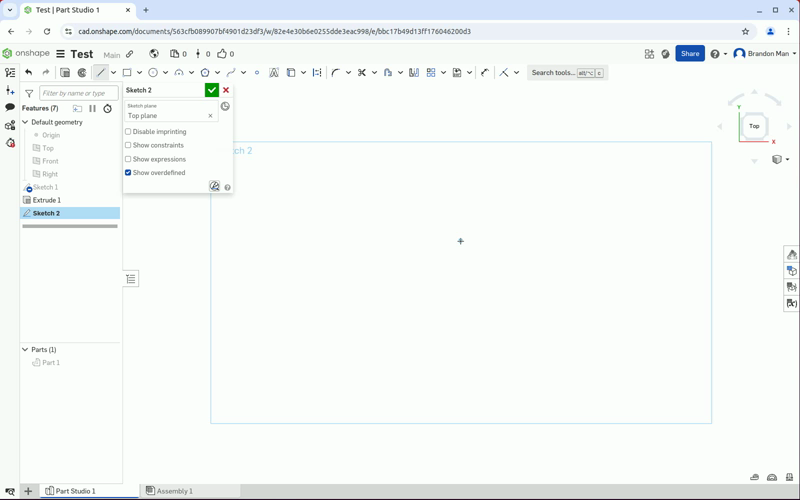
mouse_move(490, 240)
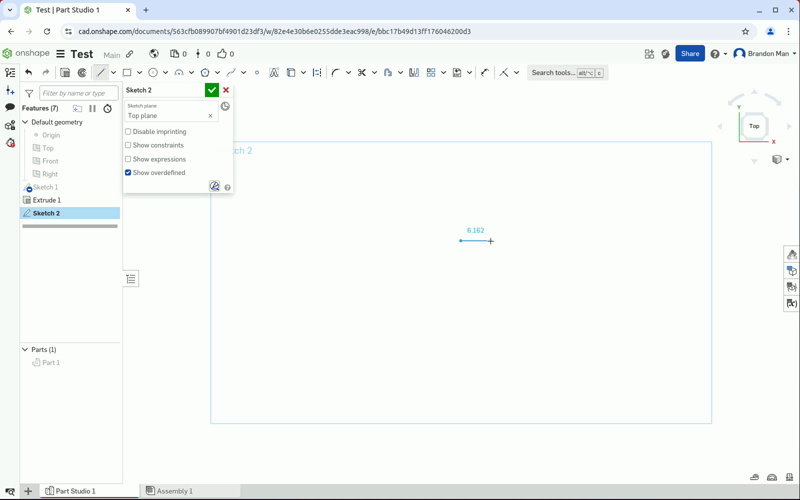
mouse_move(486, 208)
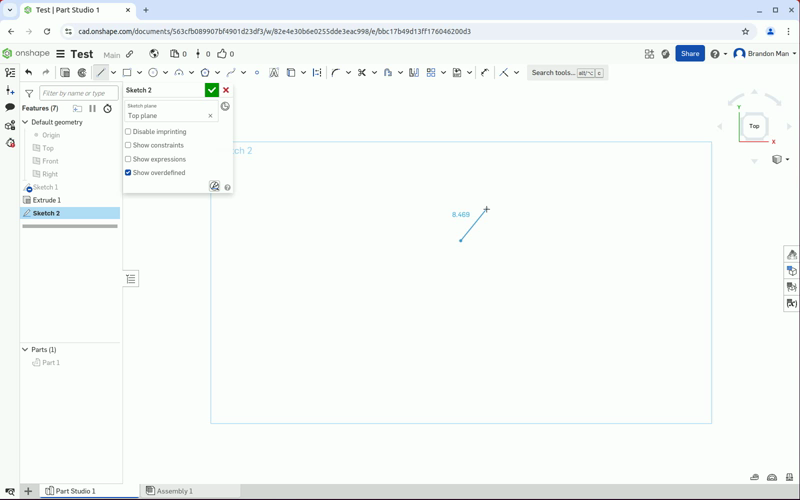
click(486, 208)
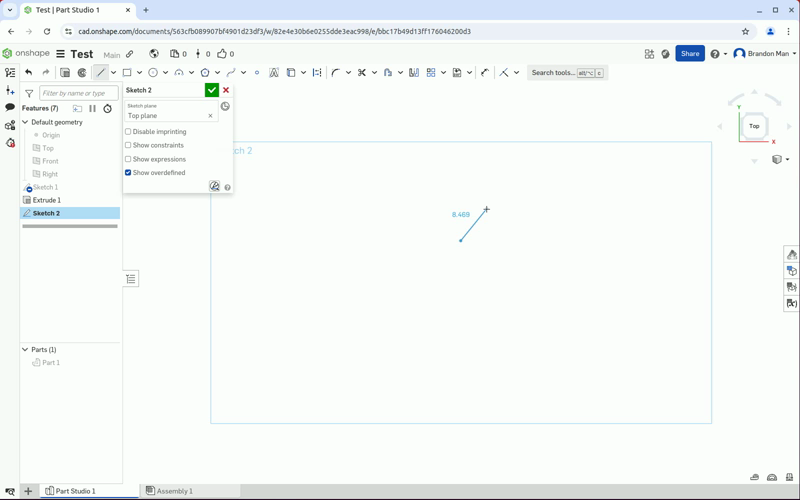
key_up(shift)
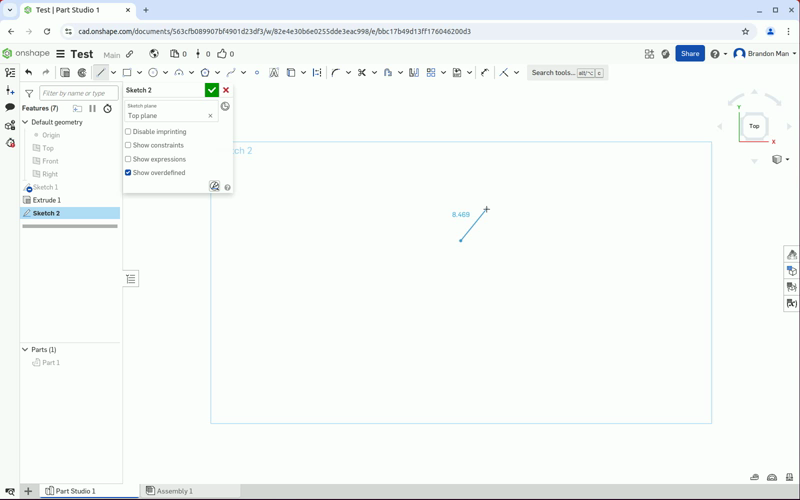
key_down(shift)
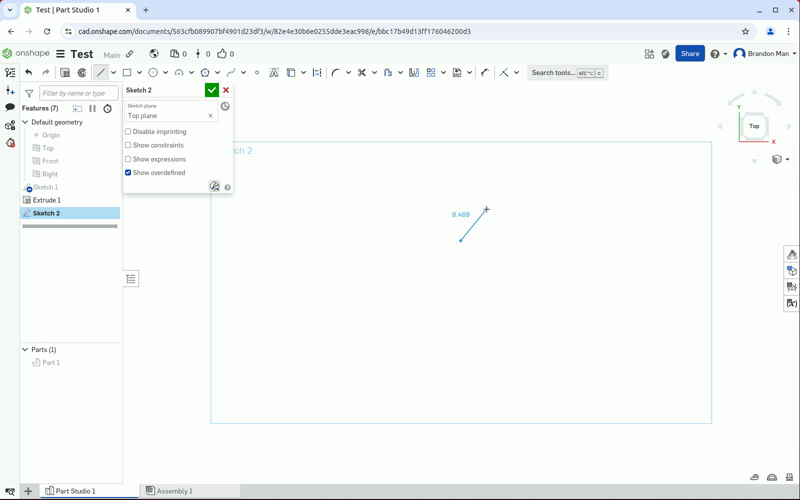
mouse_move(516, 208)
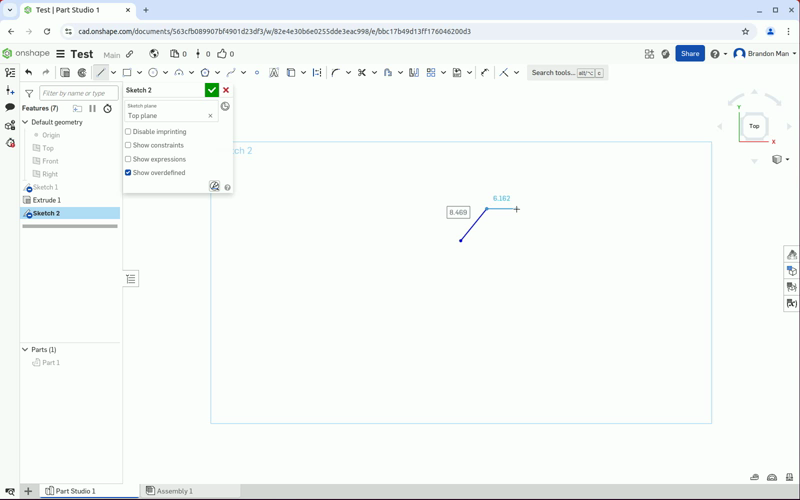
mouse_move(495, 197)
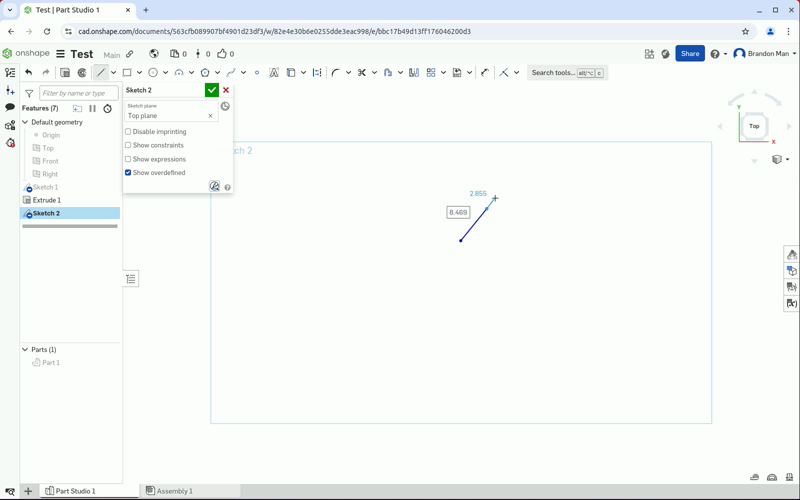
click(495, 197)
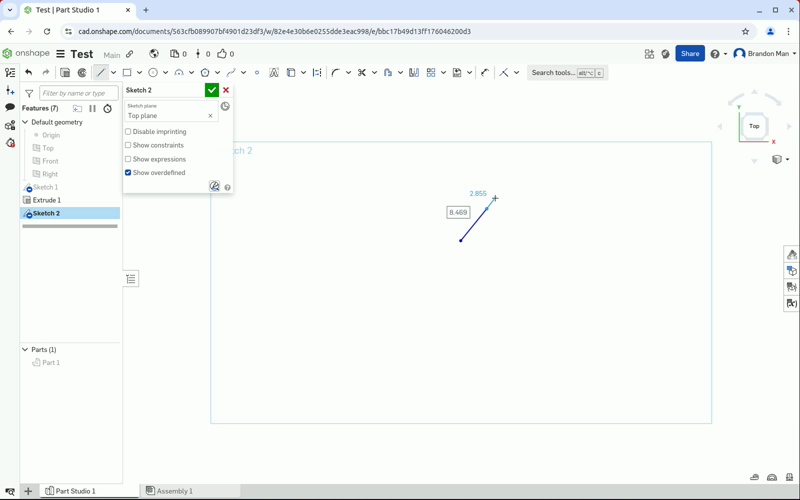
key_up(shift)
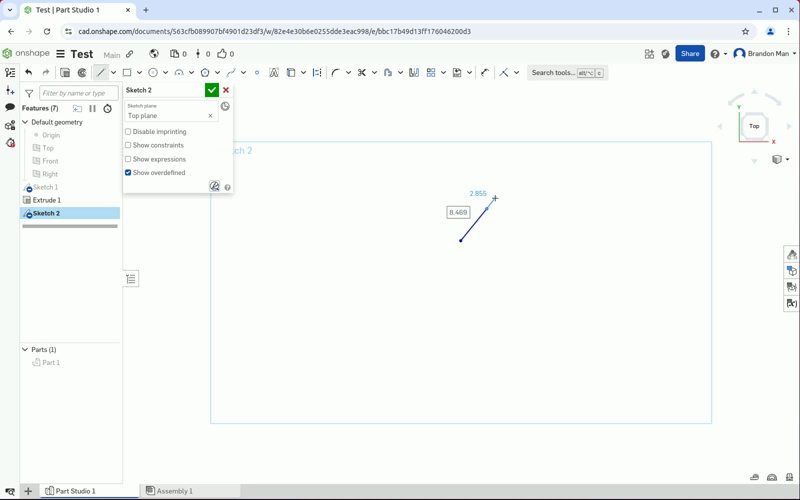
key_down(shift)
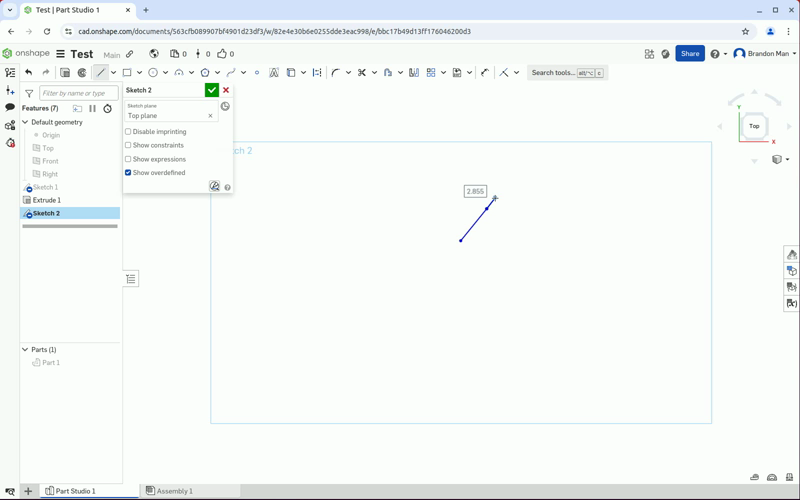
mouse_move(525, 197)
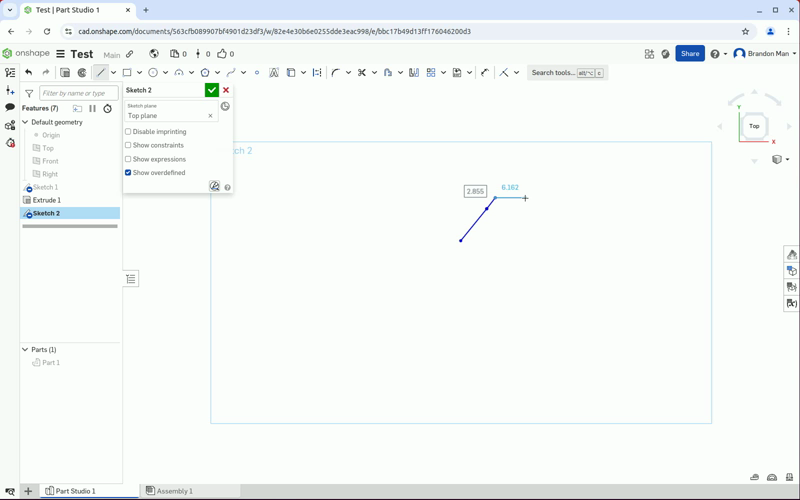
mouse_move(460, 197)
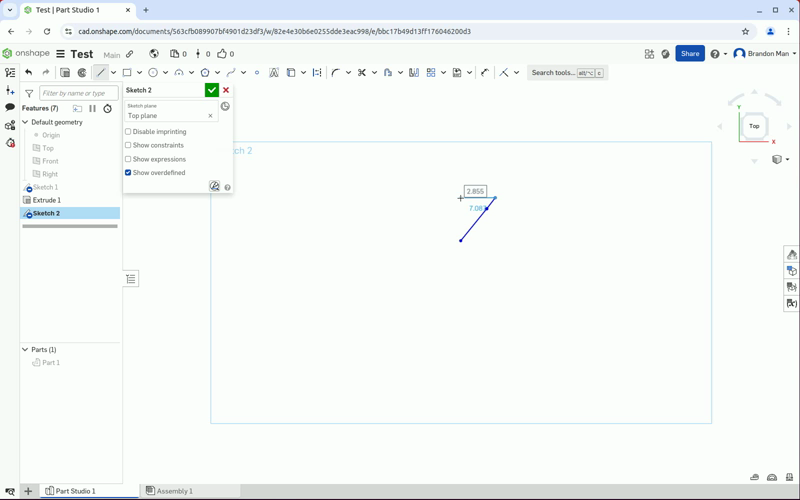
click(460, 197)
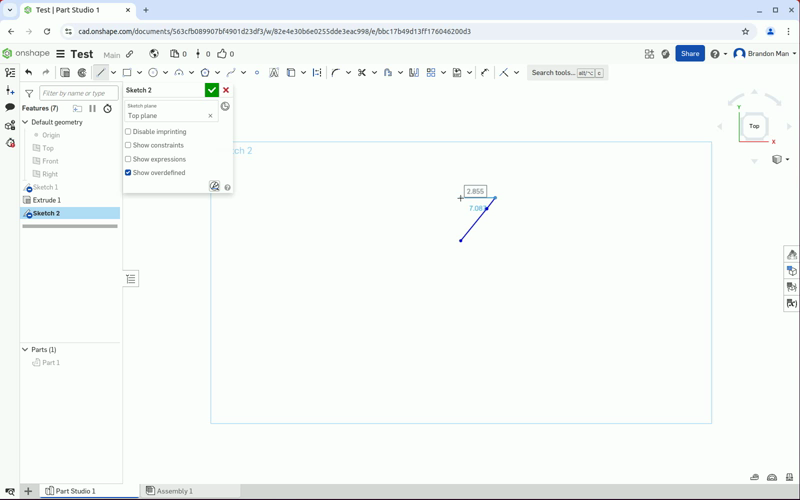
key_up(shift)
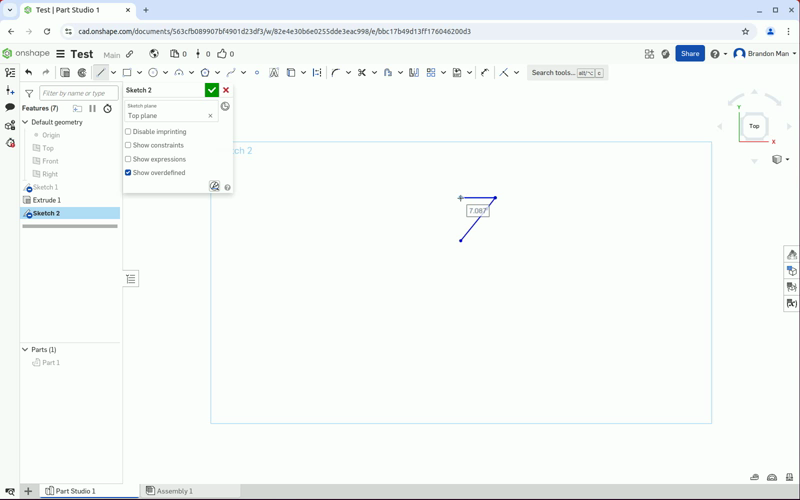
mouse_move(490, 197)
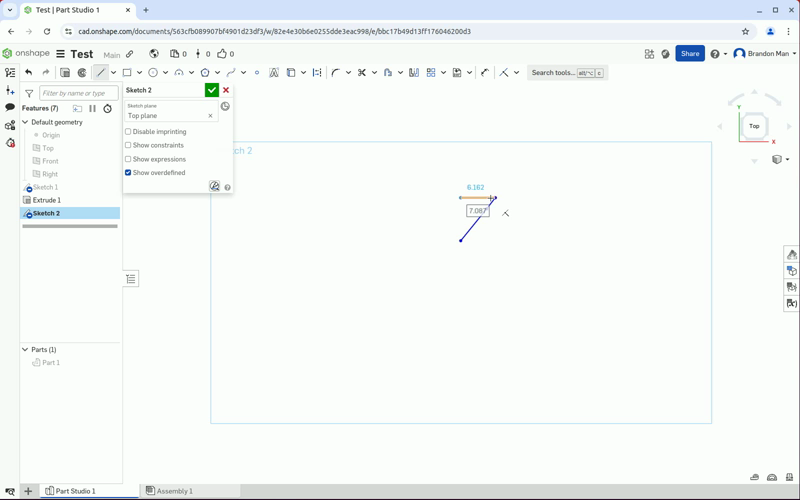
key_down(shift)
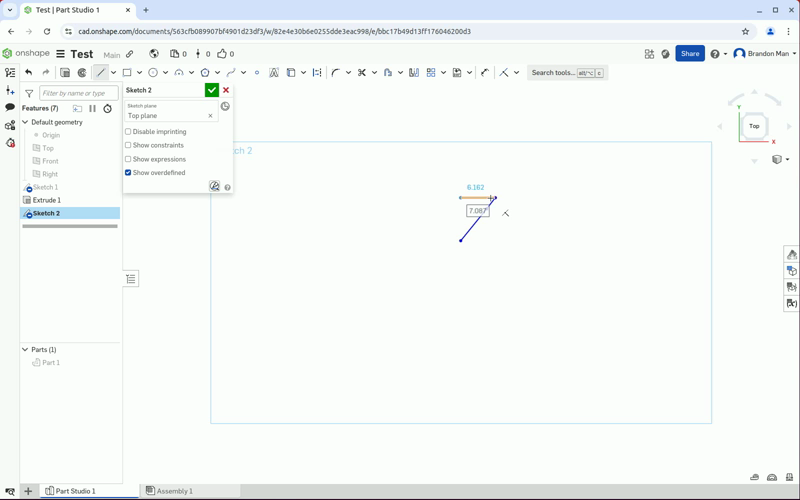
mouse_move(460, 240)
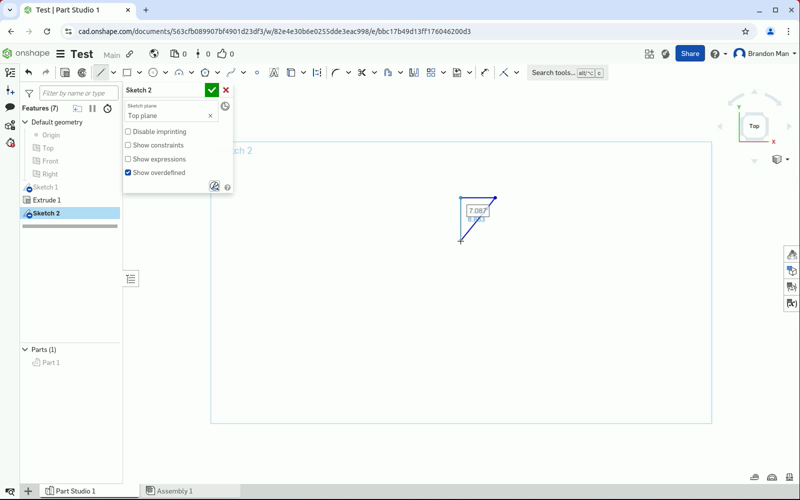
key_up(shift)
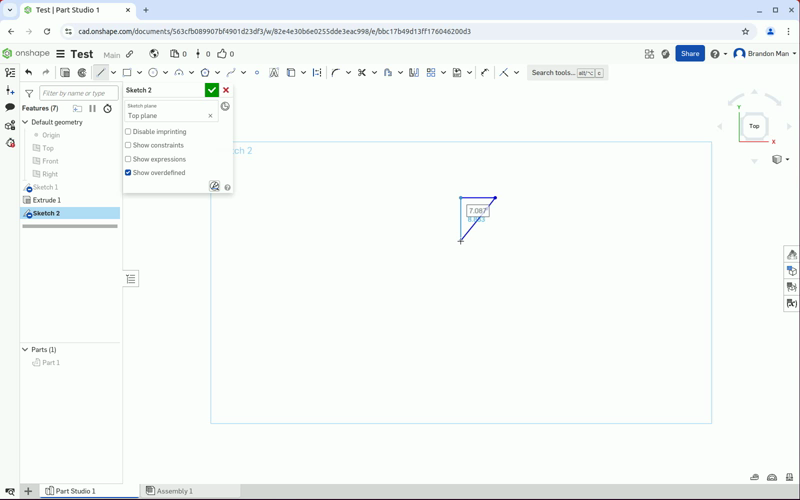
click(460, 240)
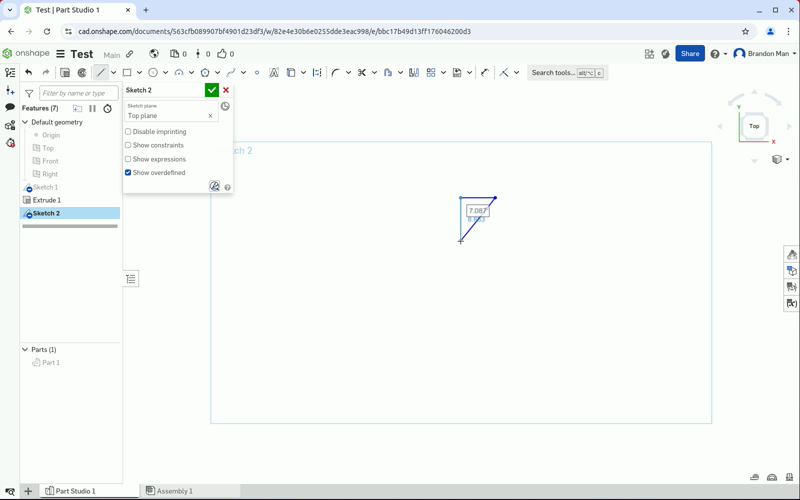
key(esc)
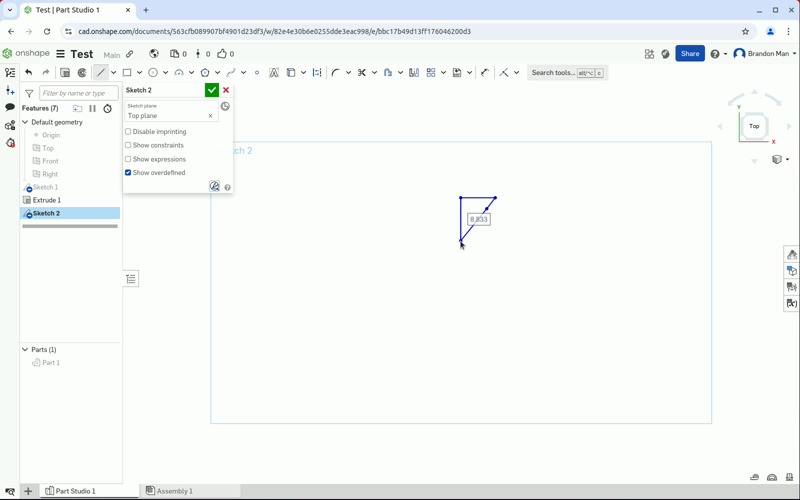
mouse_move(482, 200)
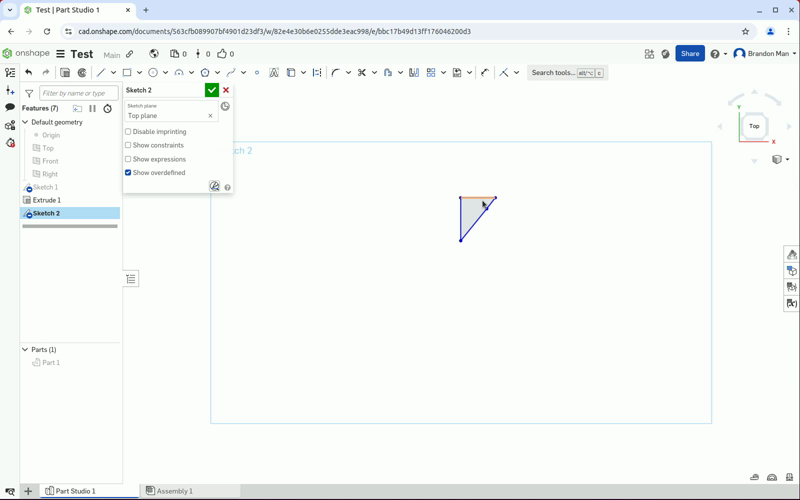
scroll(6)
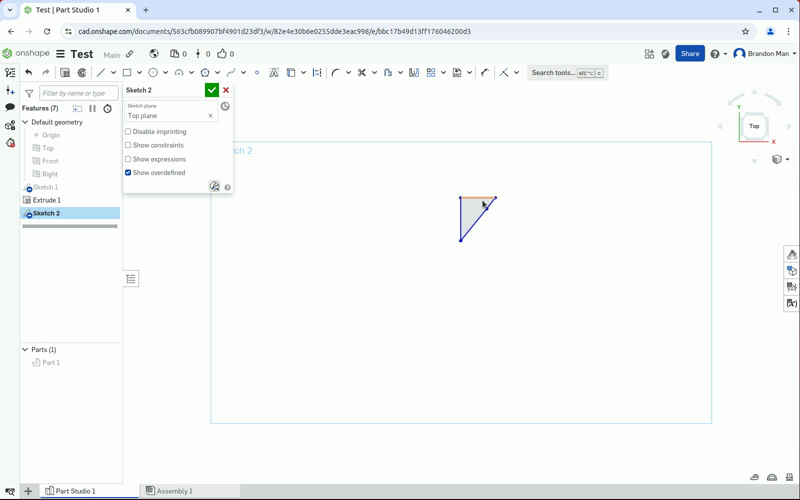
scroll(6)
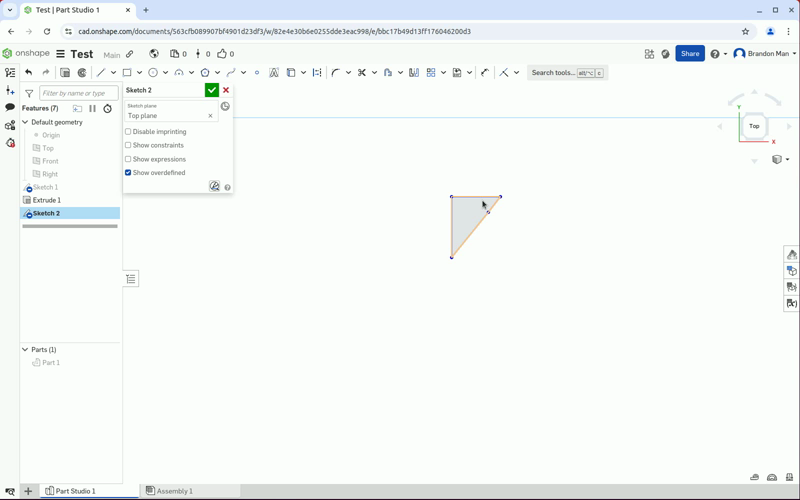
scroll(6)
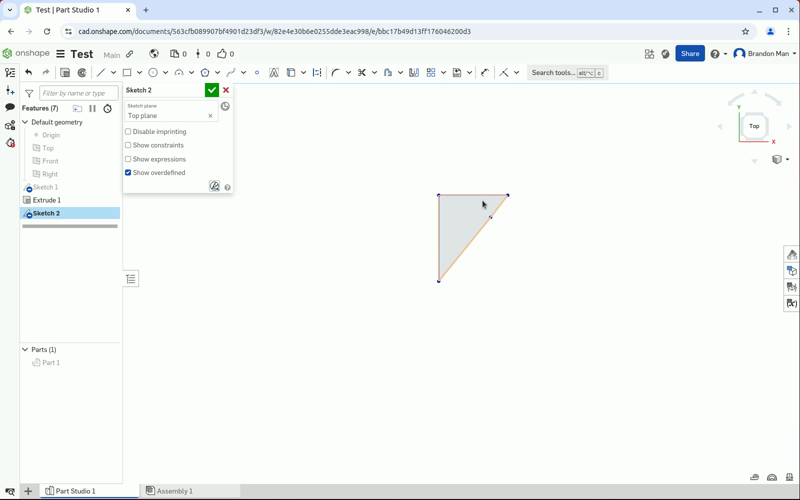
scroll(6)
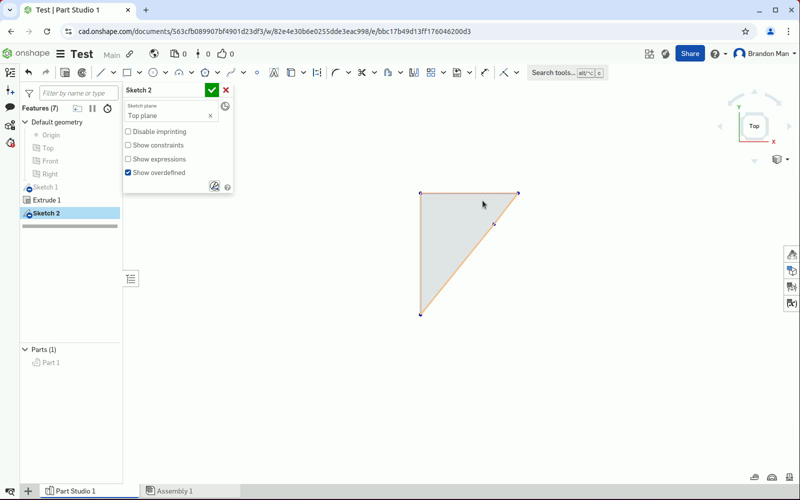
scroll(6)
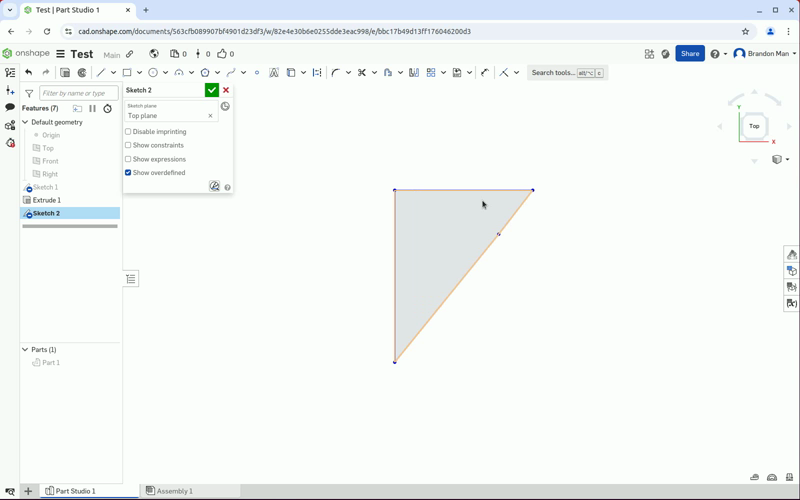
scroll(6)
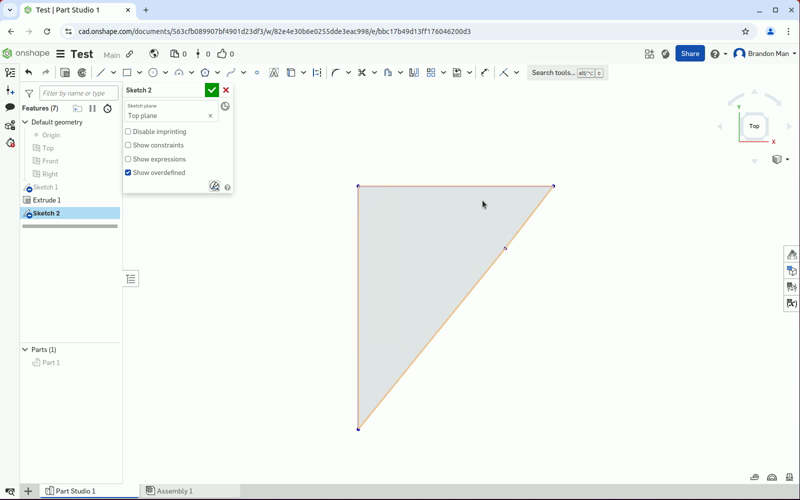
scroll(6)
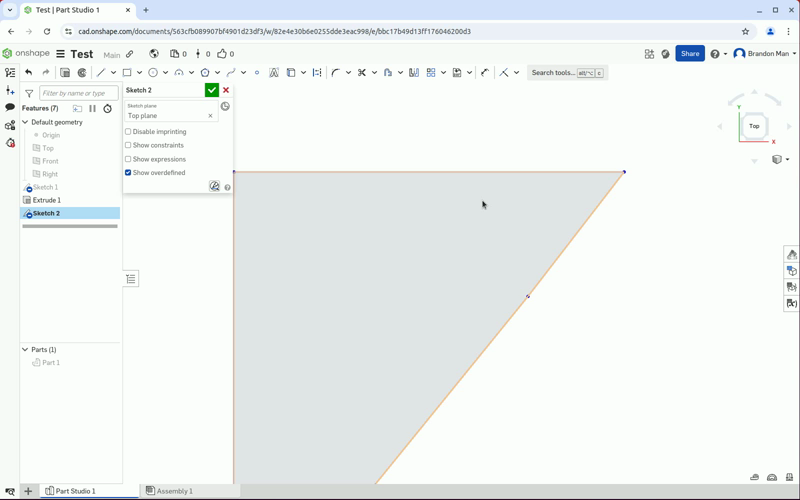
click(482, 200)
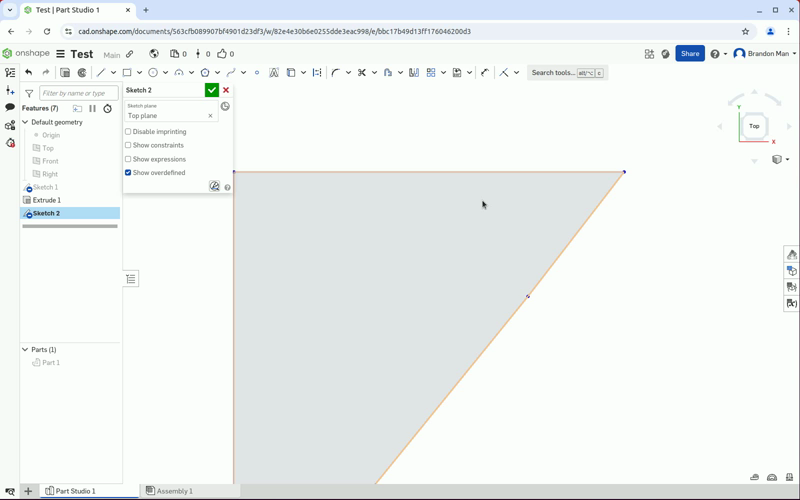
scroll(-6)
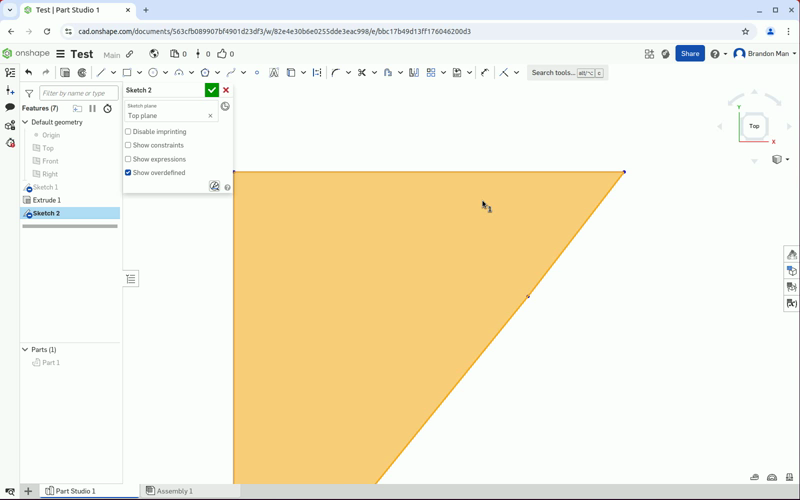
scroll(-6)
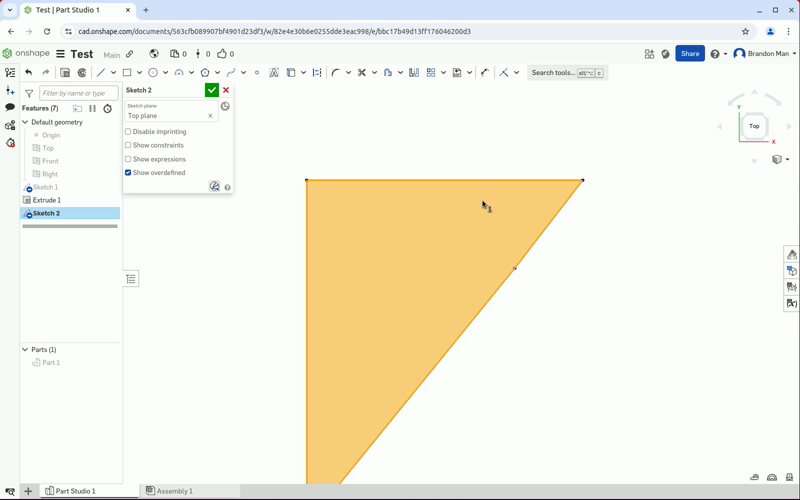
scroll(-6)
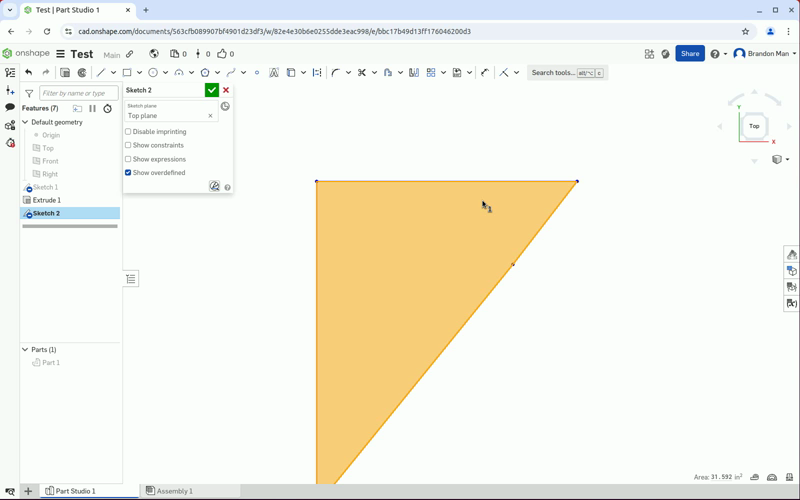
scroll(-6)
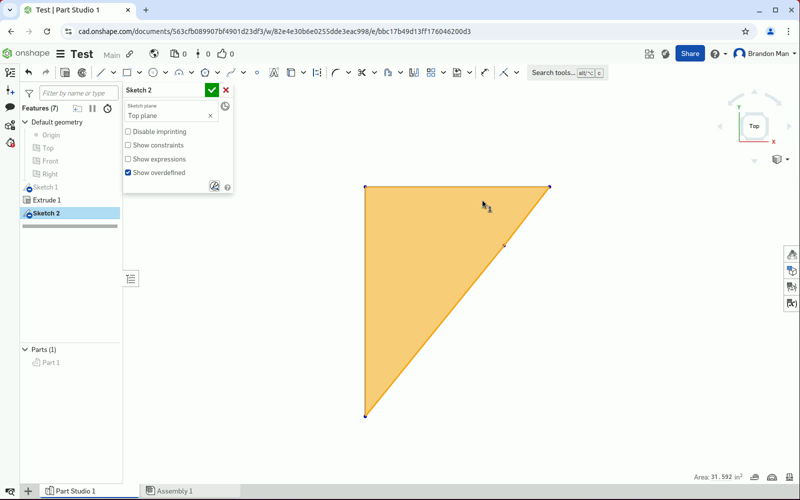
scroll(-6)
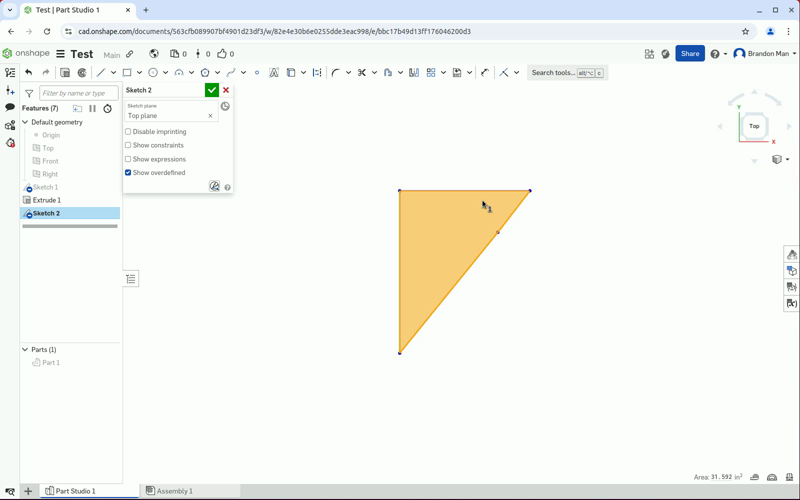
scroll(-6)
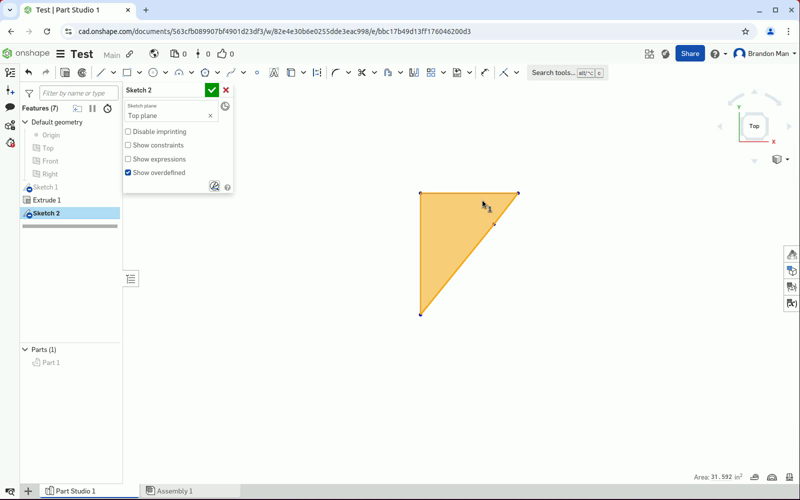
scroll(-6)
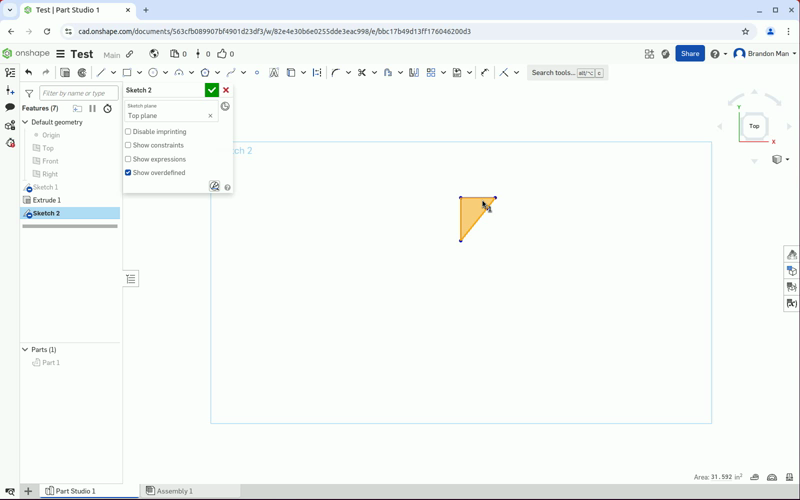
mouse_move(73, 352)
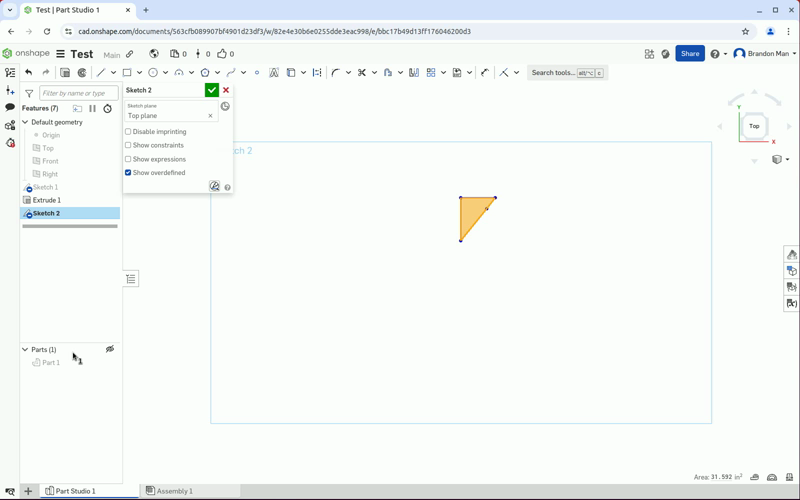
key(shift+y)
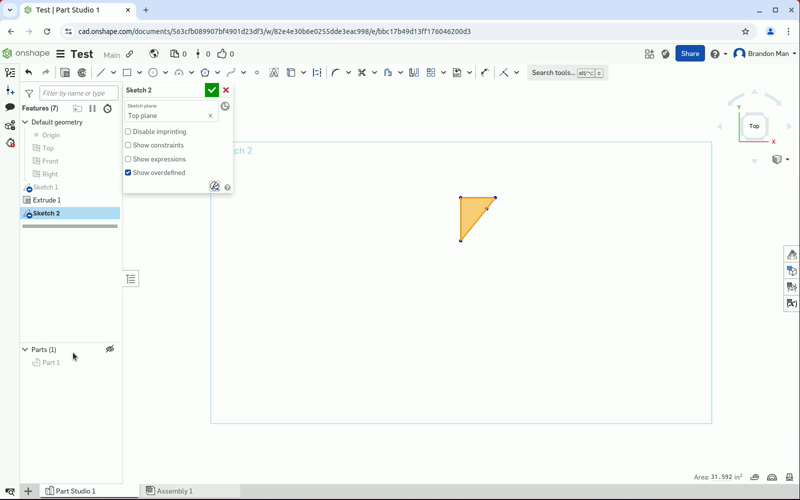
key(shift+e)
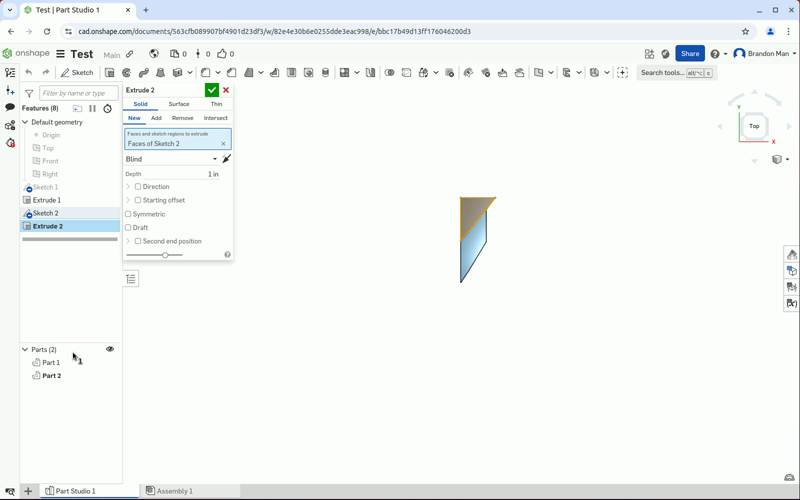
mouse_move(143, 106)
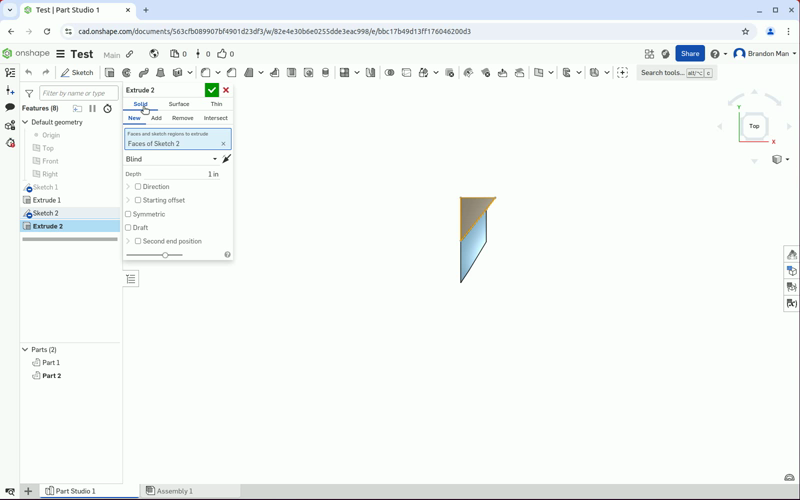
click(143, 106)
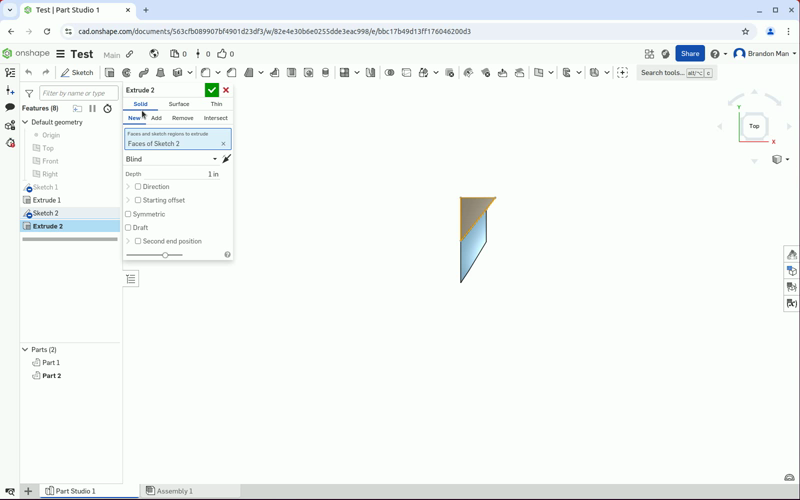
mouse_move(137, 120)
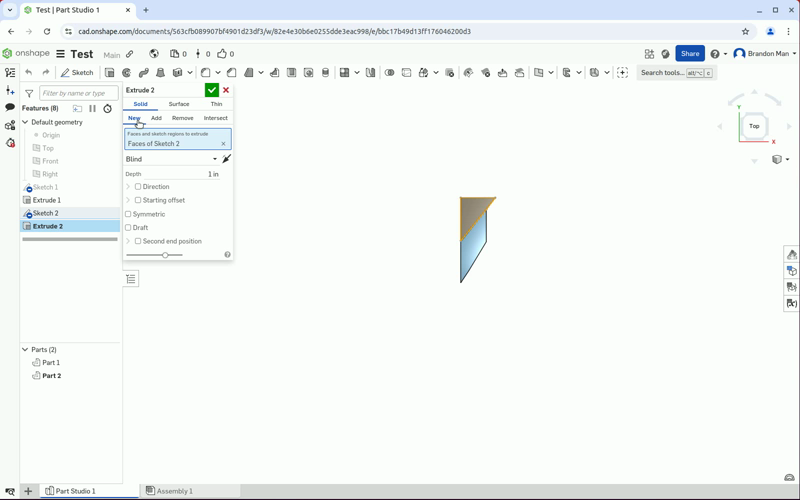
click(137, 120)
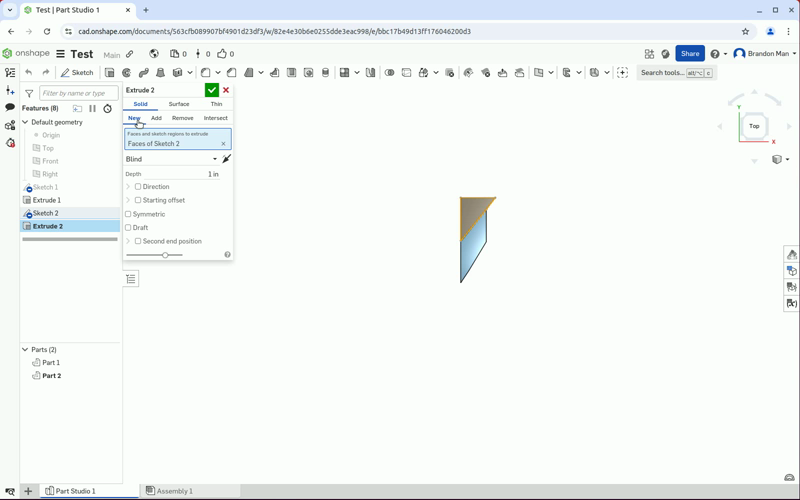
key(tab, 4)
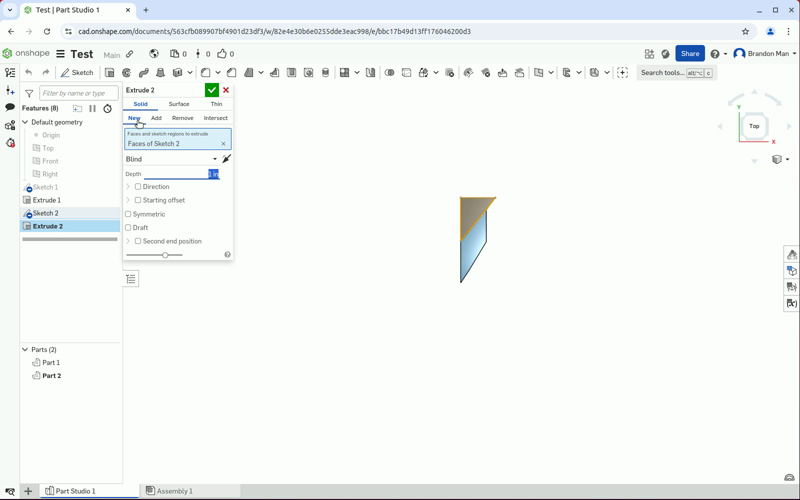
text(9.388)
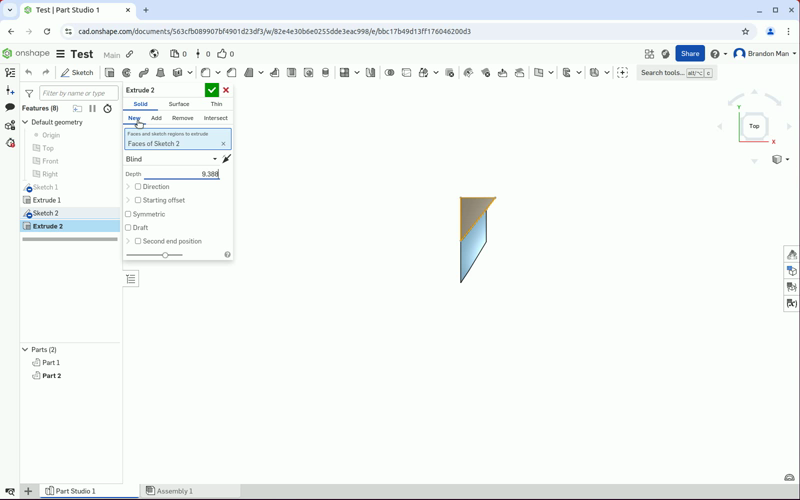
key(enter)
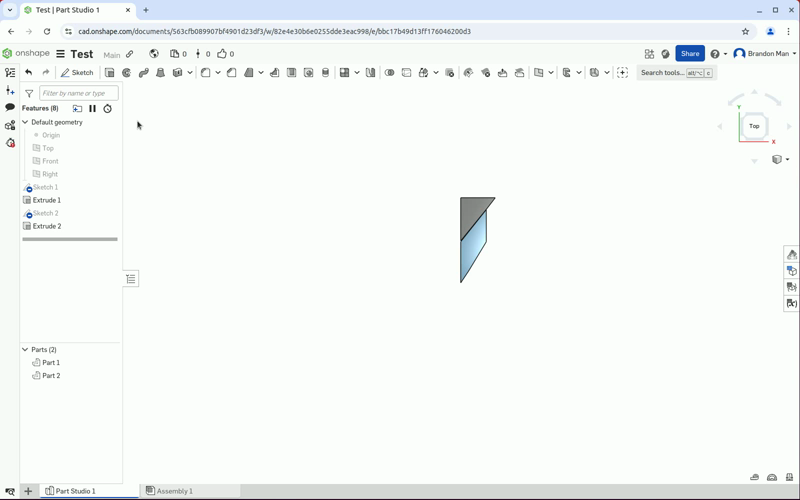
key(shift+h)
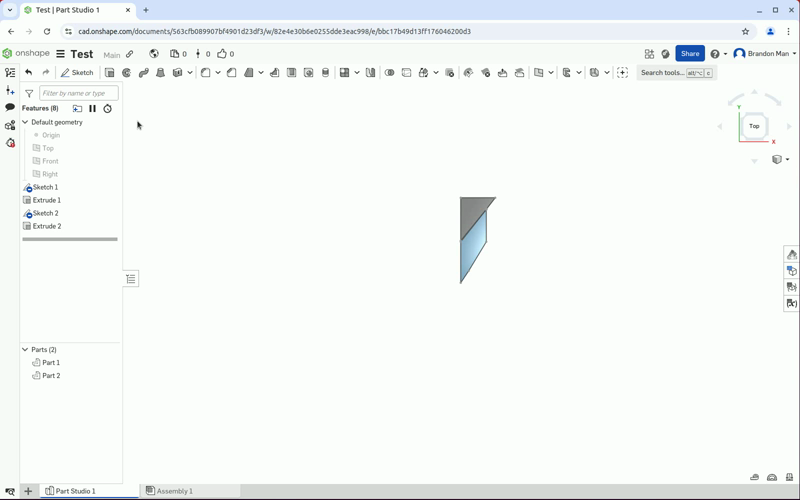
key(shift+h)
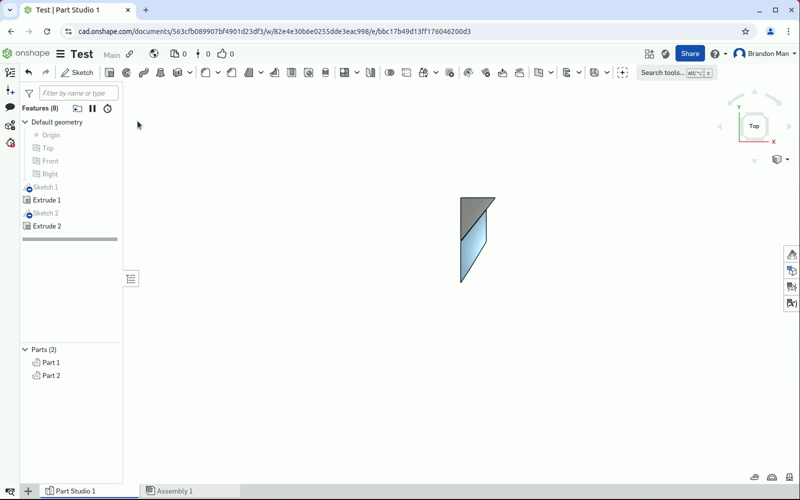
mouse_move(73, 189)
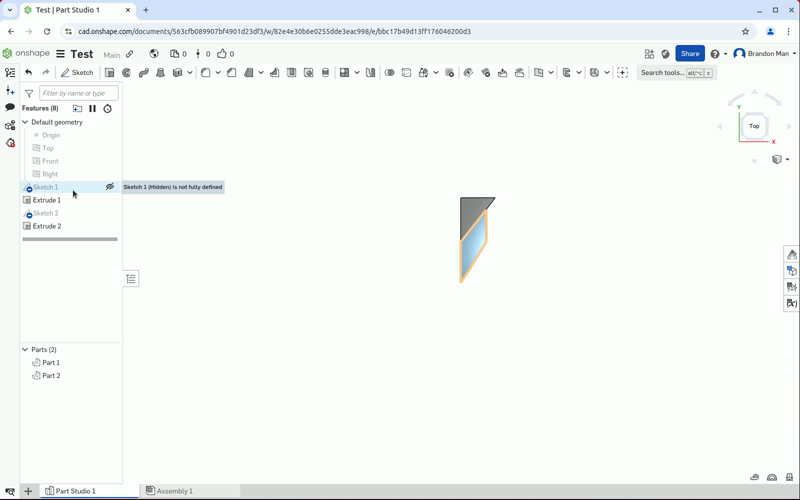
click(73, 189)
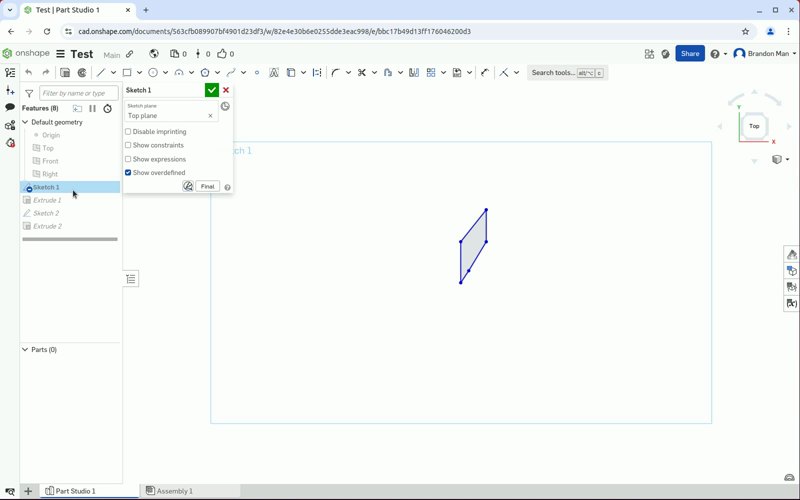
mouse_move(229, 92)
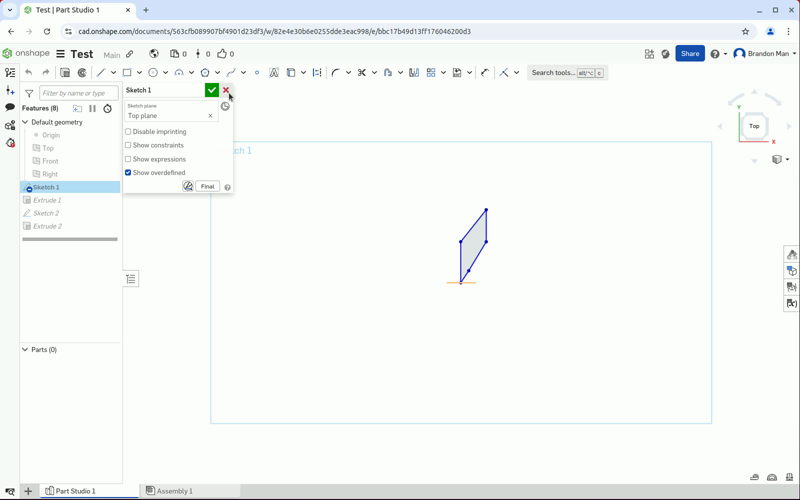
click(229, 92)
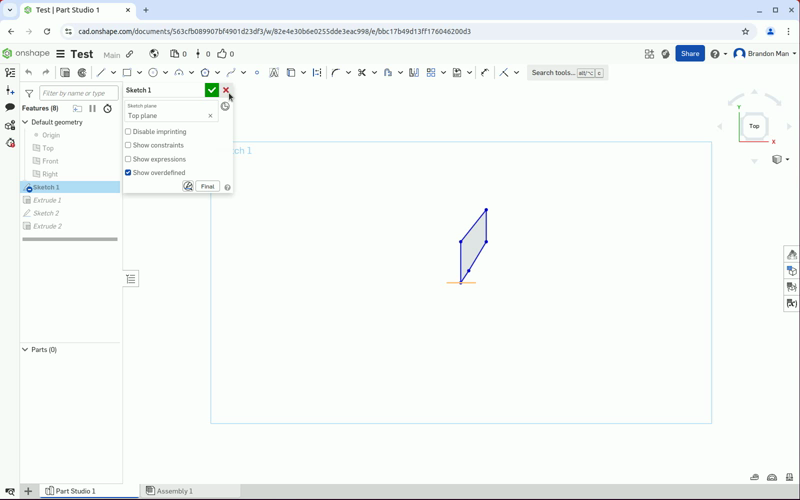
key(shift+s)
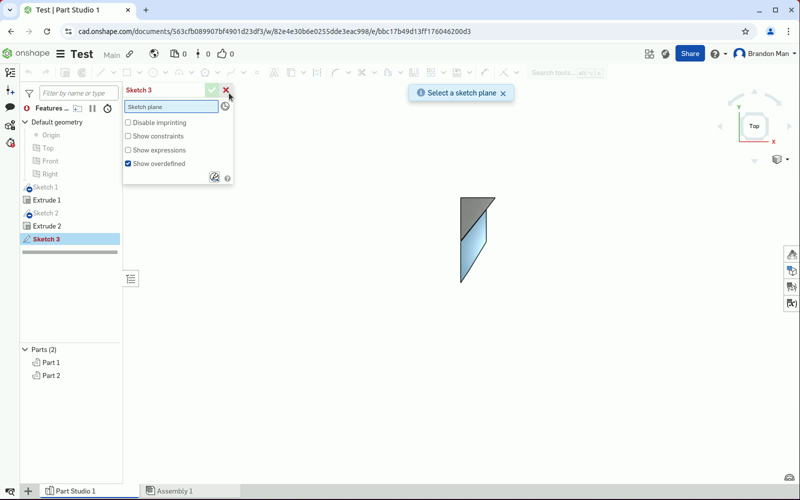
mouse_move(73, 150)
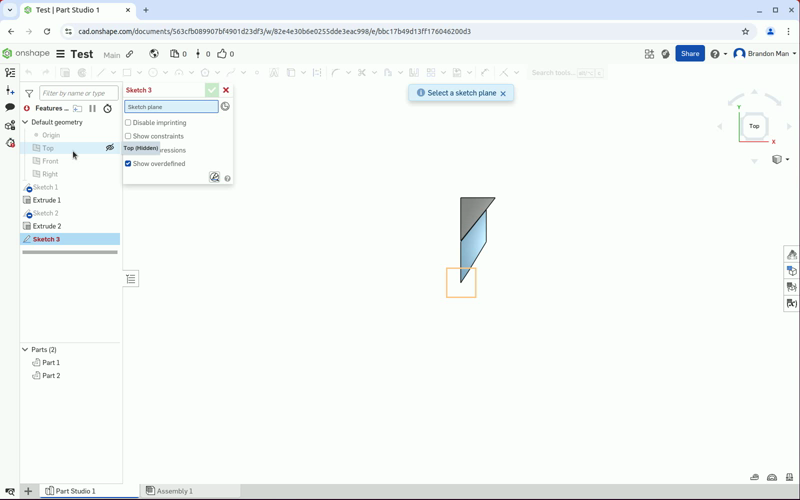
click(73, 150)
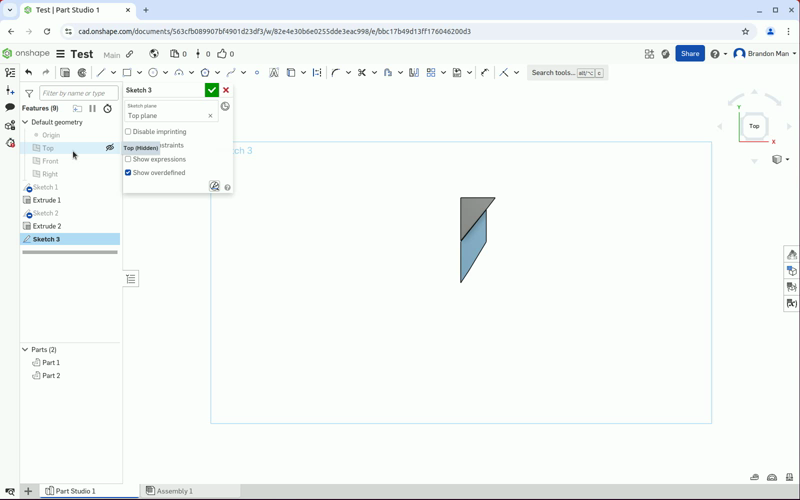
mouse_move(73, 352)
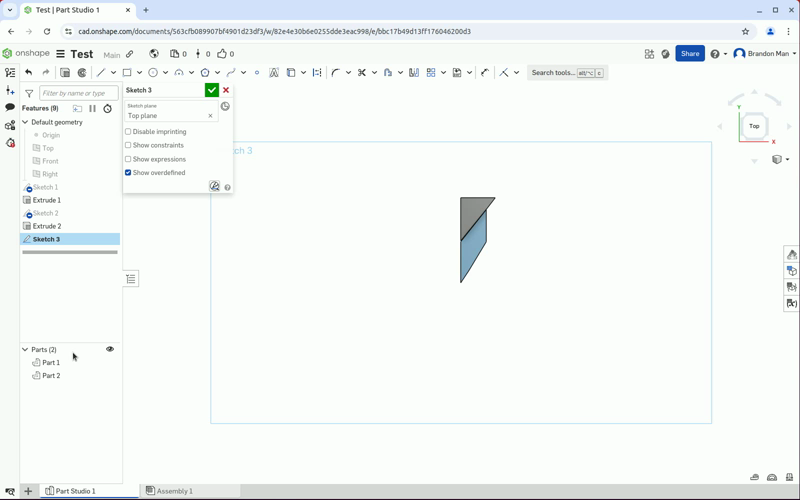
key(y)
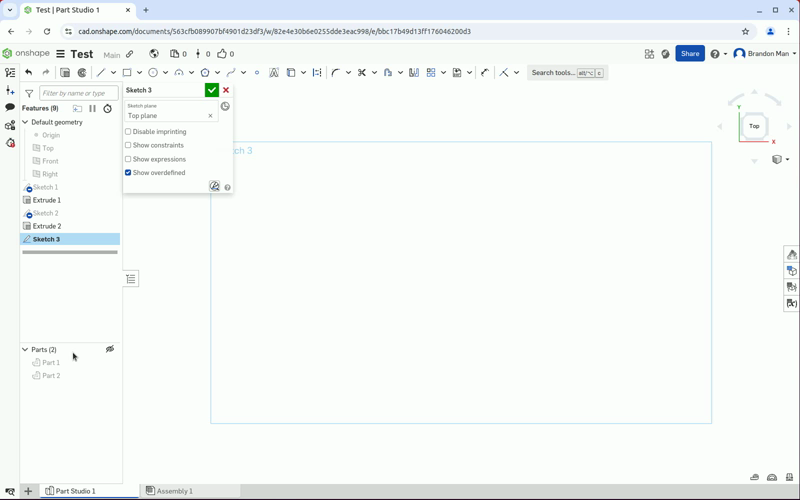
key(l)
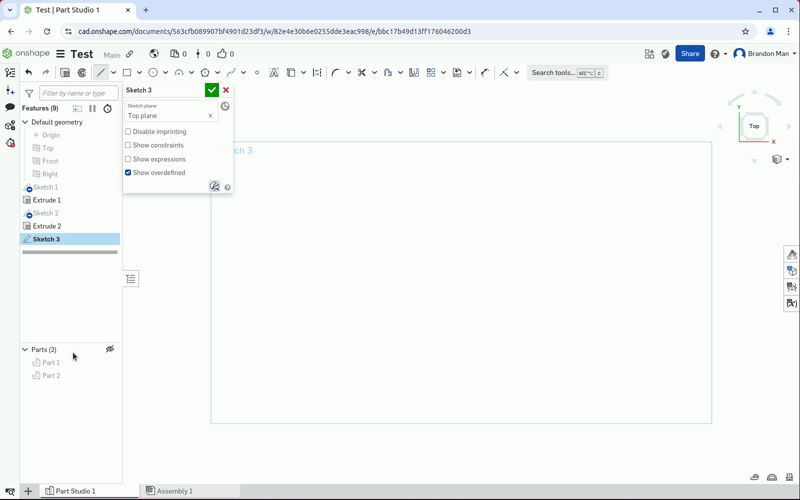
key_down(shift)
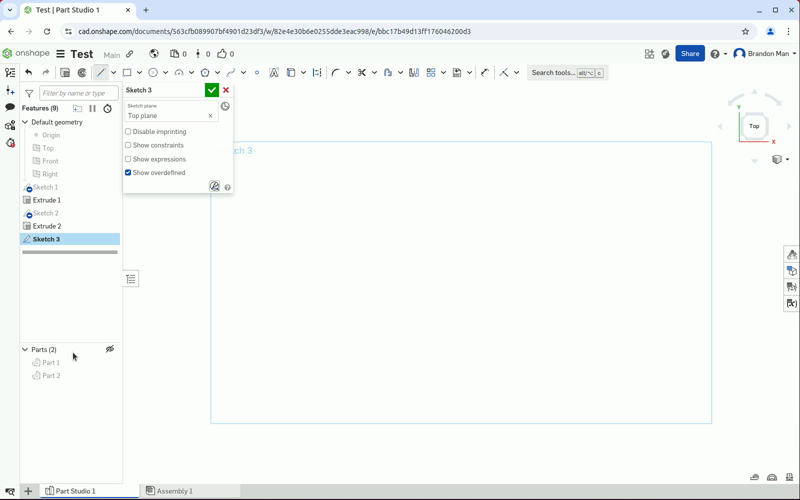
mouse_move(460, 199)
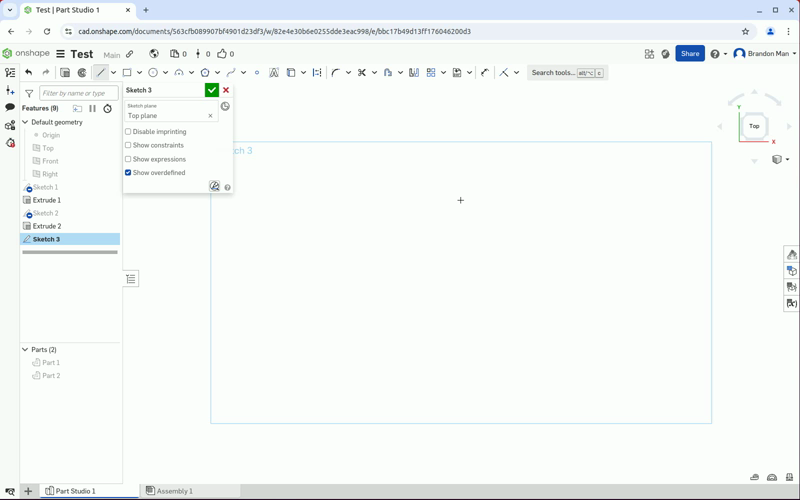
click(460, 199)
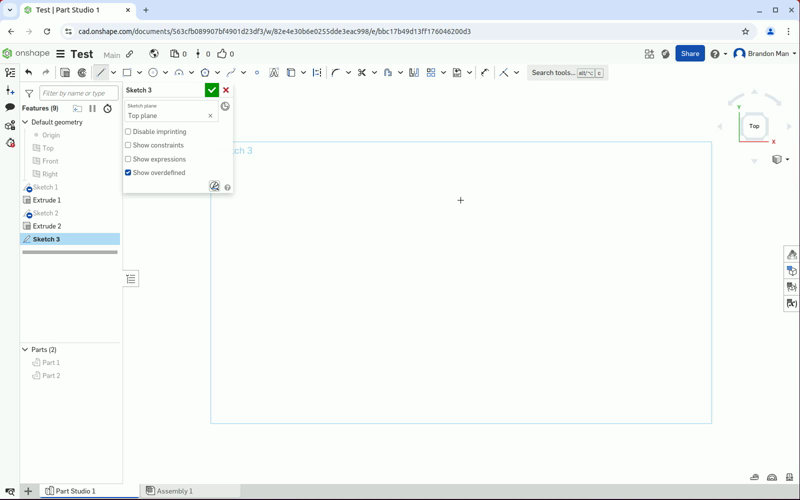
key_up(shift)
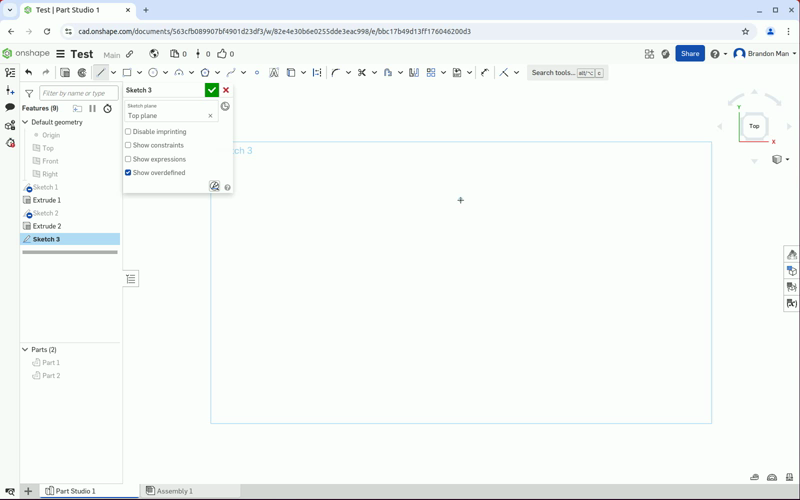
key_down(shift)
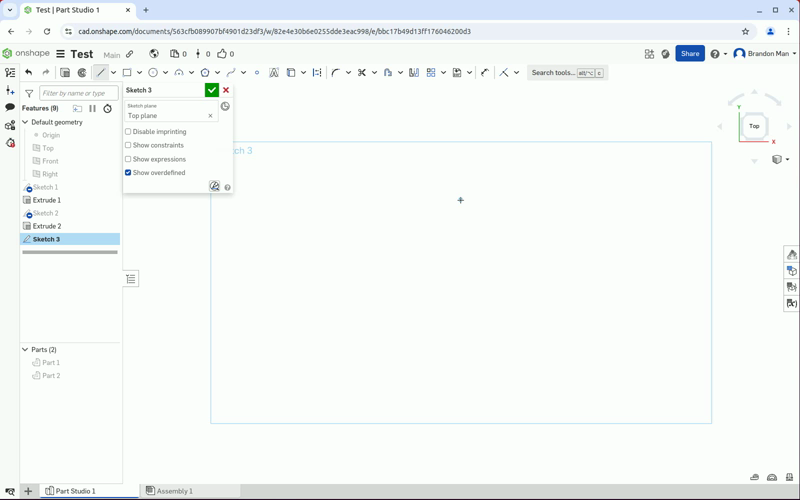
mouse_move(490, 199)
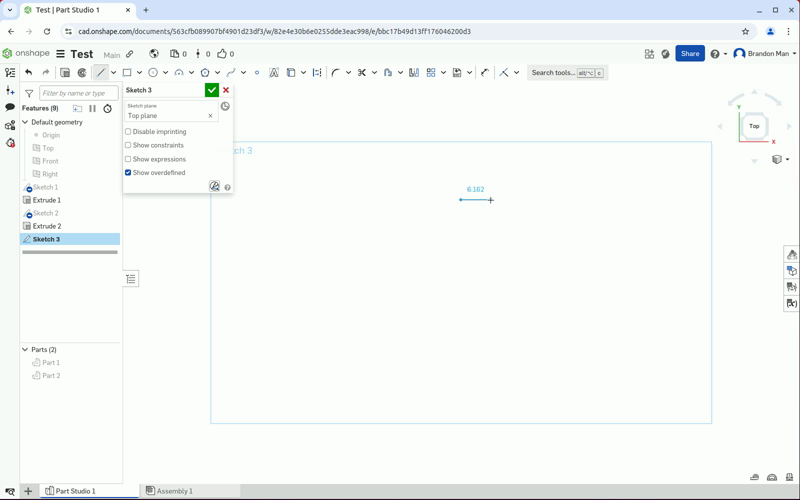
mouse_move(494, 199)
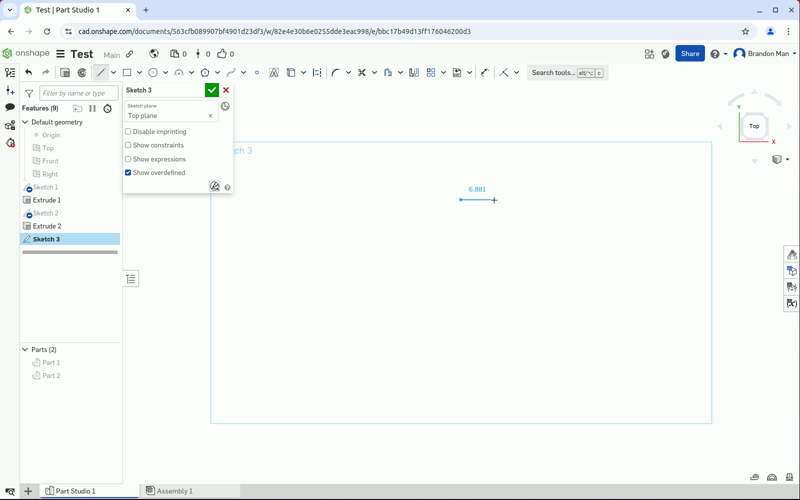
click(494, 199)
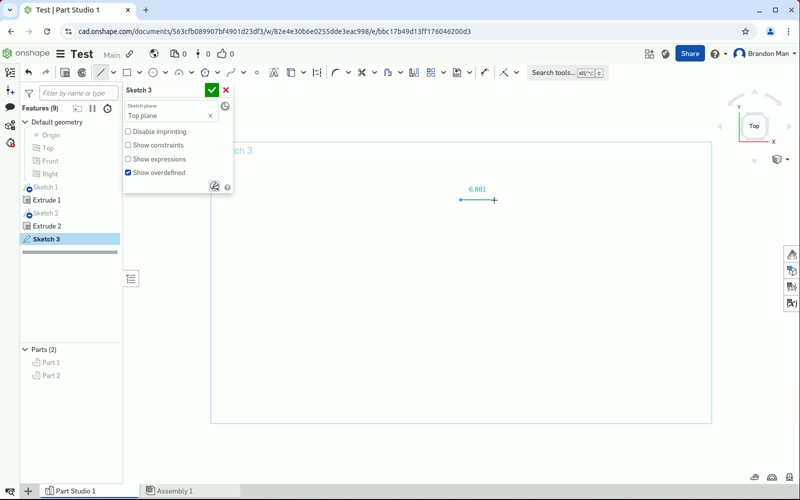
key_up(shift)
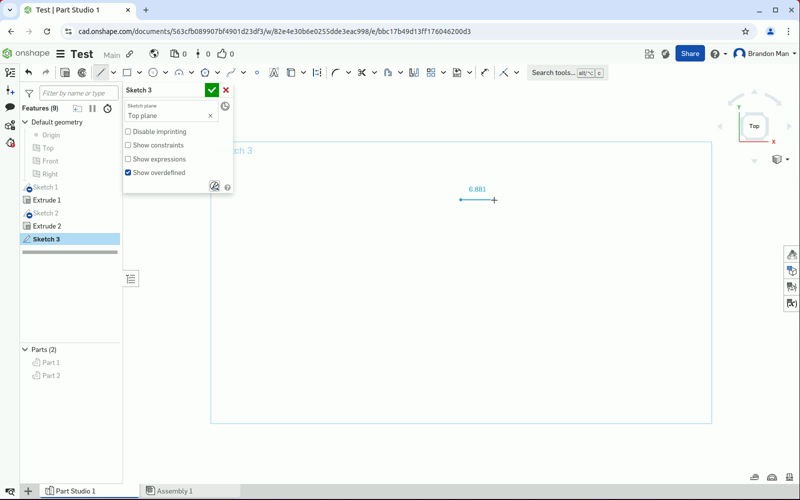
key_down(shift)
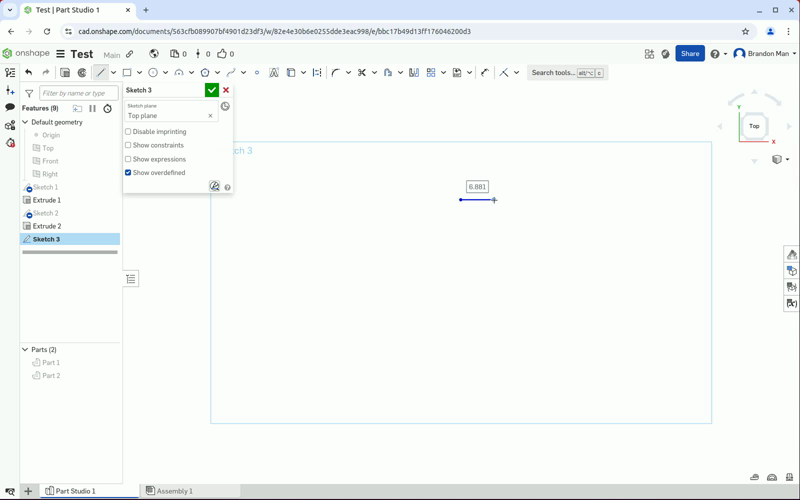
mouse_move(524, 199)
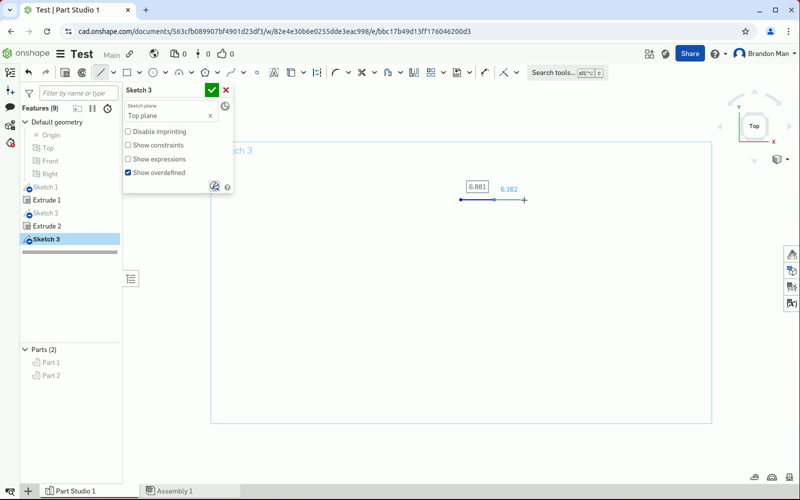
mouse_move(519, 199)
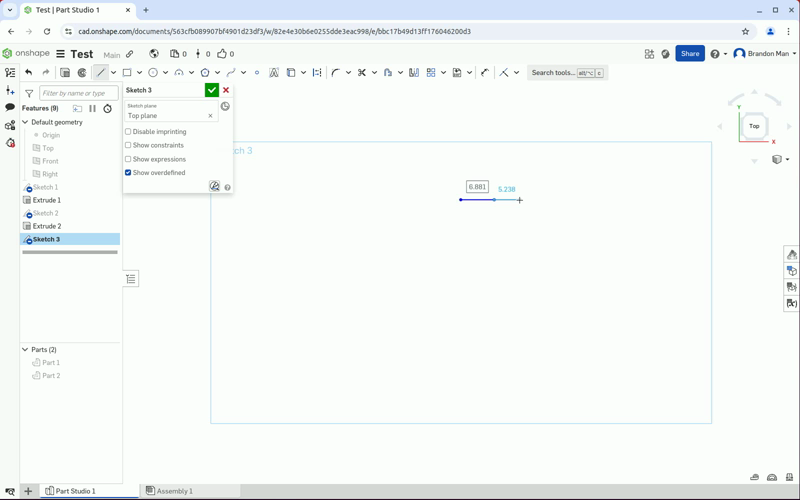
click(519, 199)
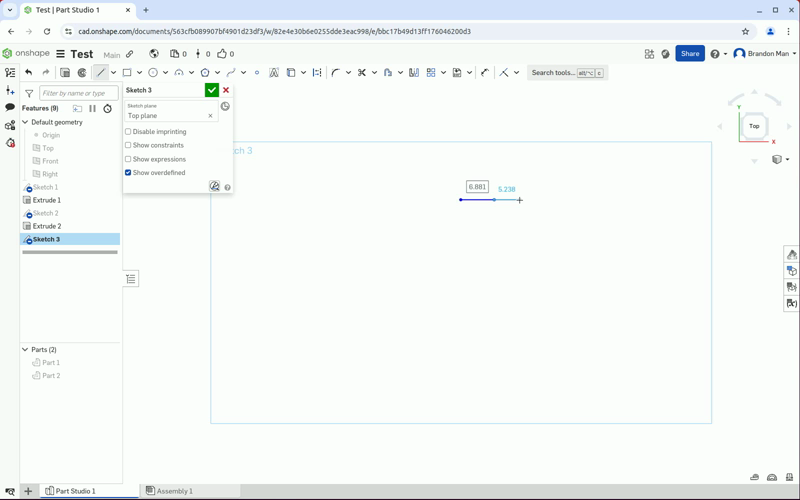
key_up(shift)
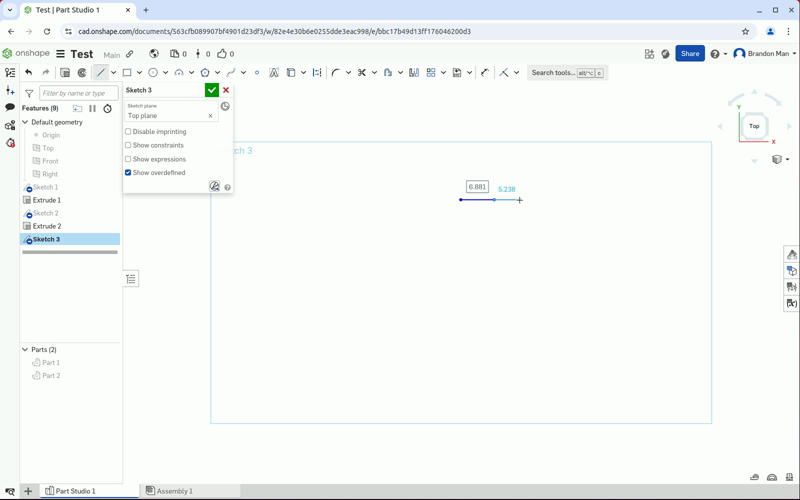
key_down(shift)
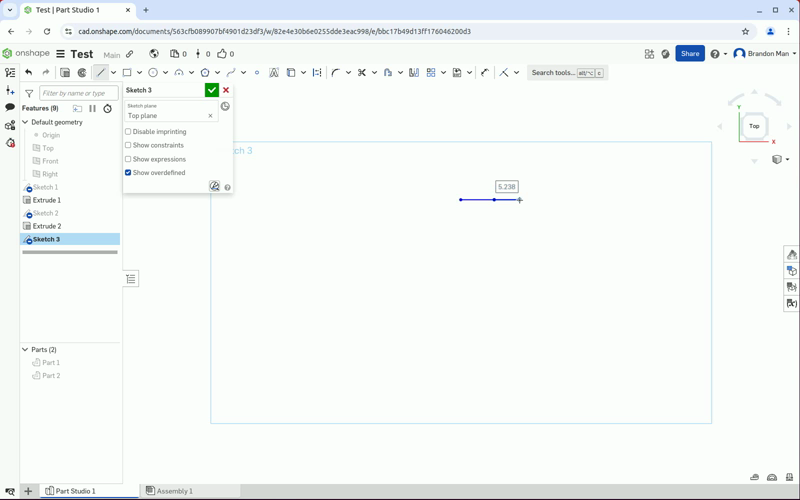
mouse_move(549, 199)
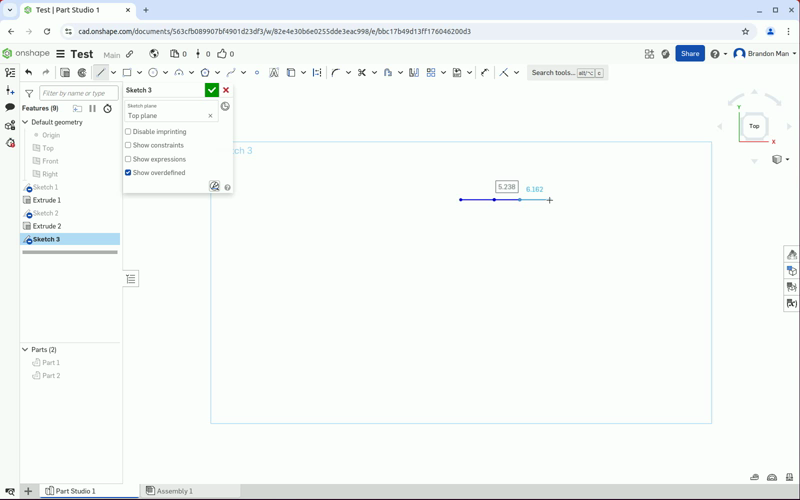
mouse_move(519, 169)
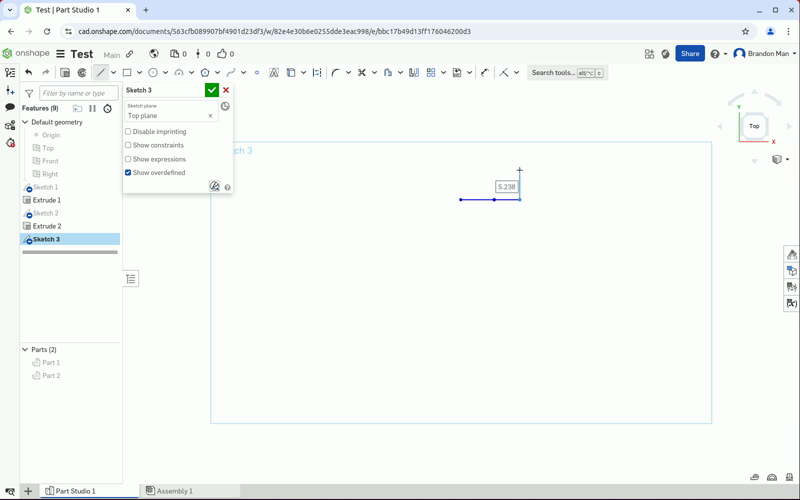
click(519, 169)
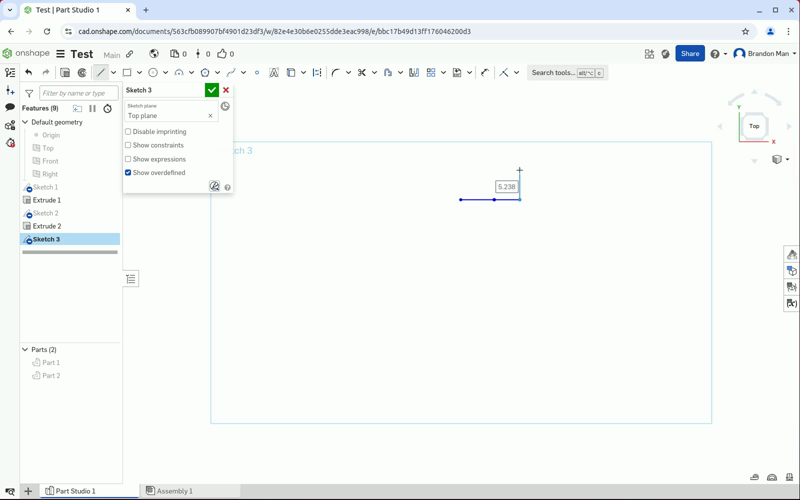
key_up(shift)
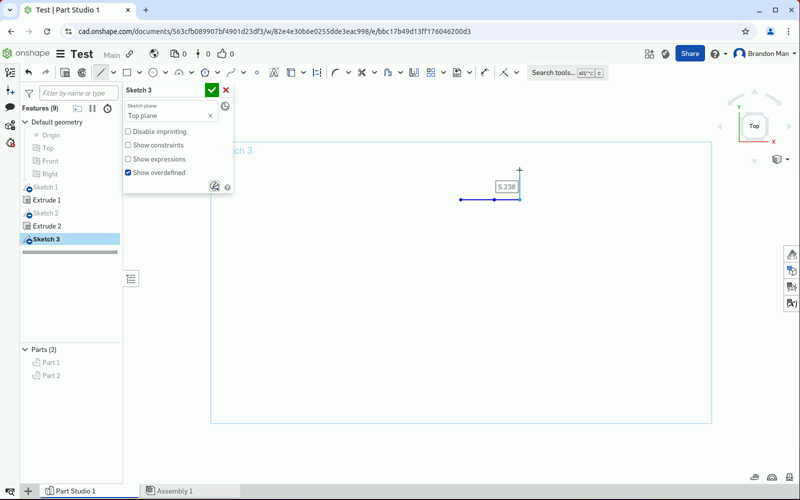
key_down(shift)
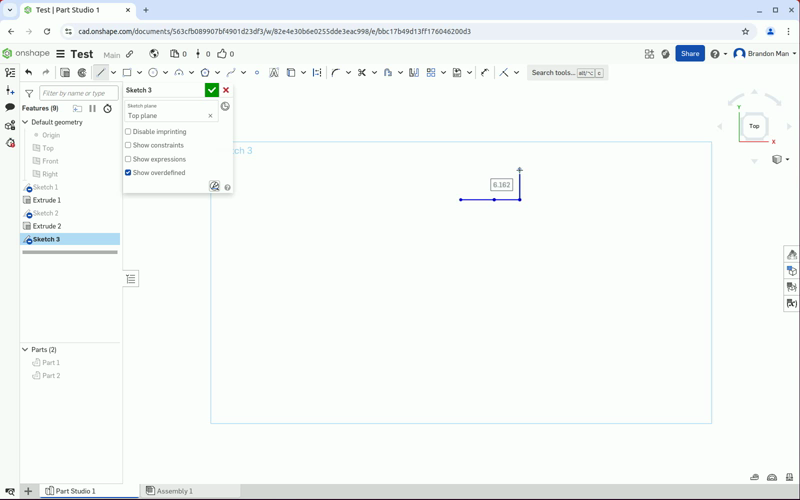
mouse_move(549, 169)
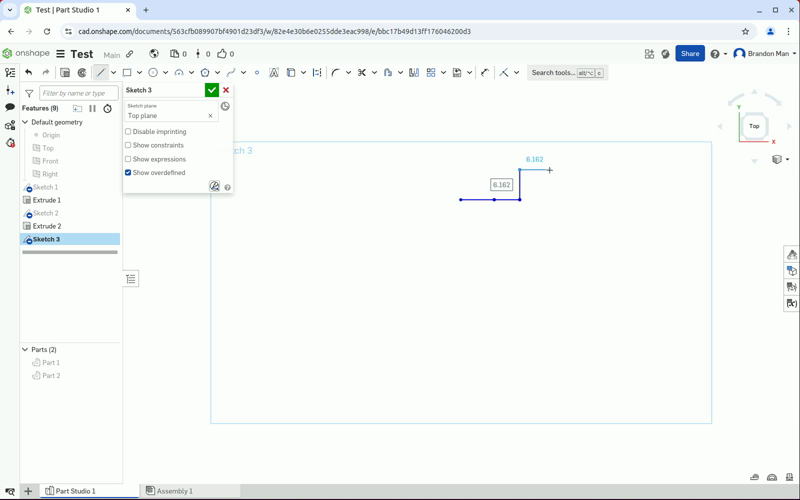
mouse_move(460, 169)
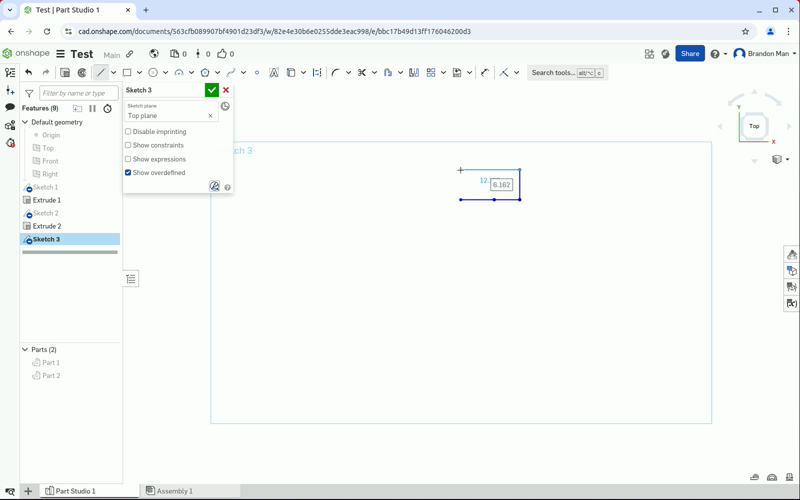
click(460, 169)
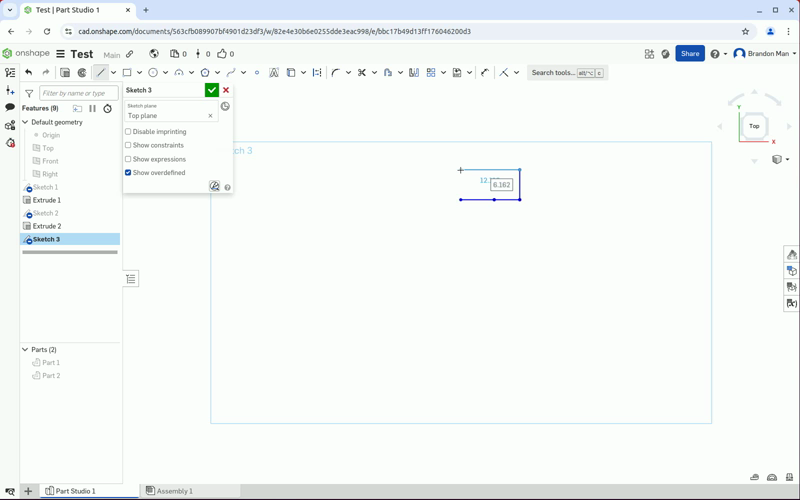
key_up(shift)
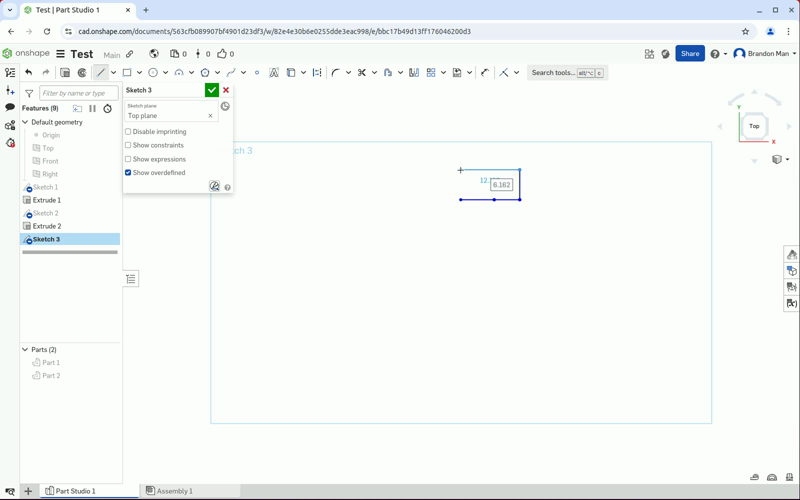
mouse_move(490, 169)
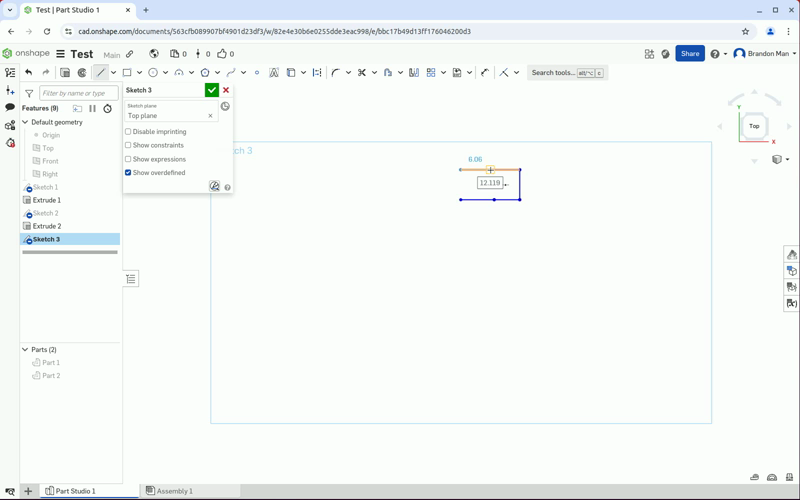
key_down(shift)
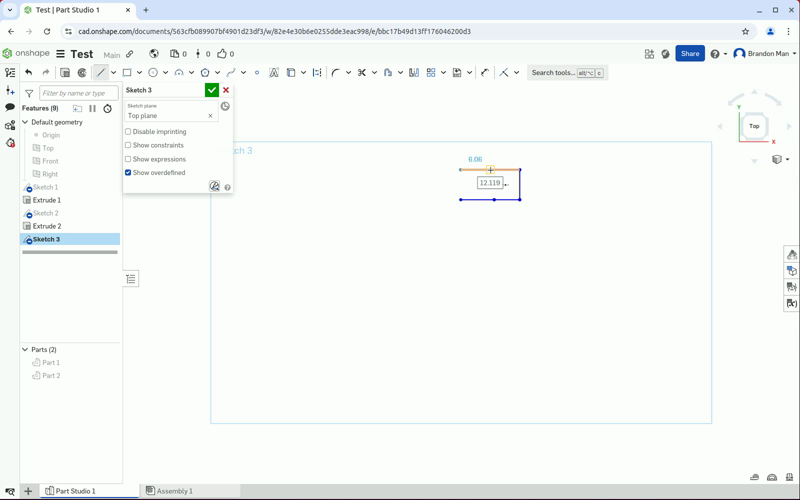
mouse_move(460, 199)
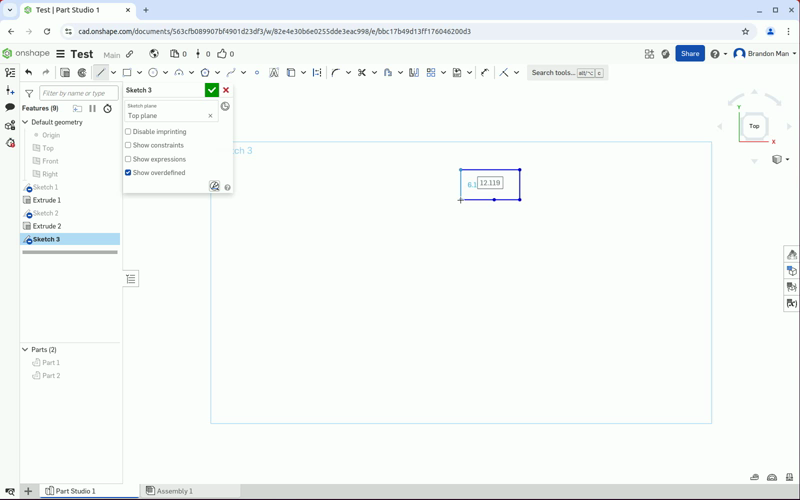
key_up(shift)
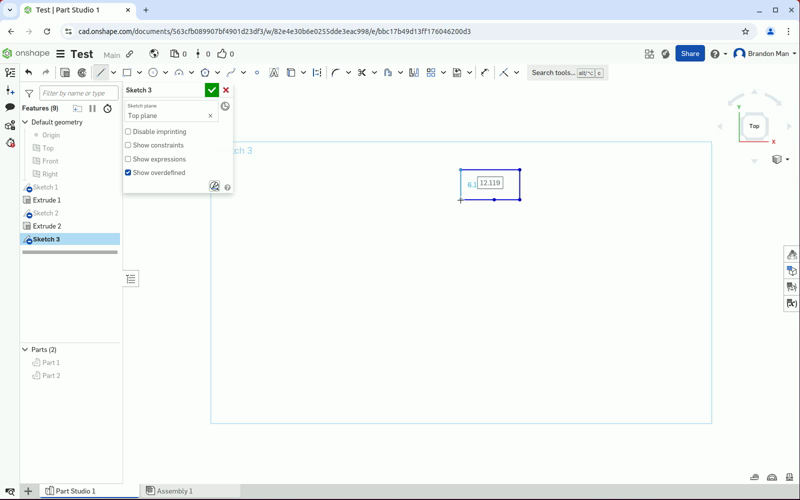
click(460, 199)
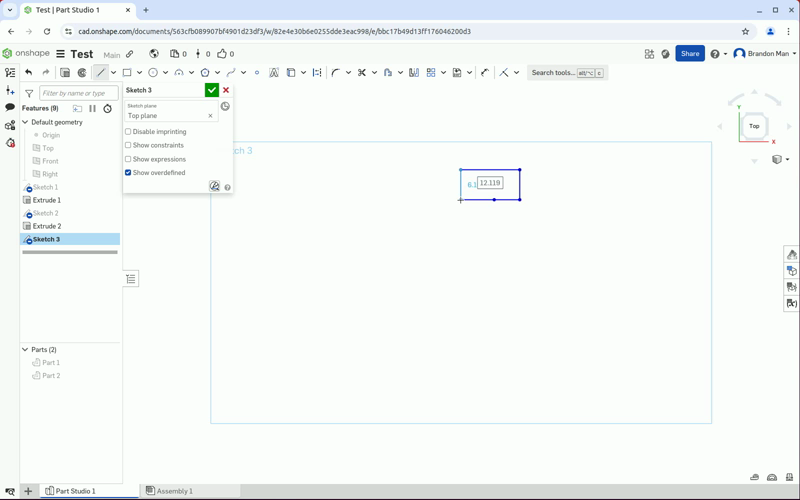
key(esc)
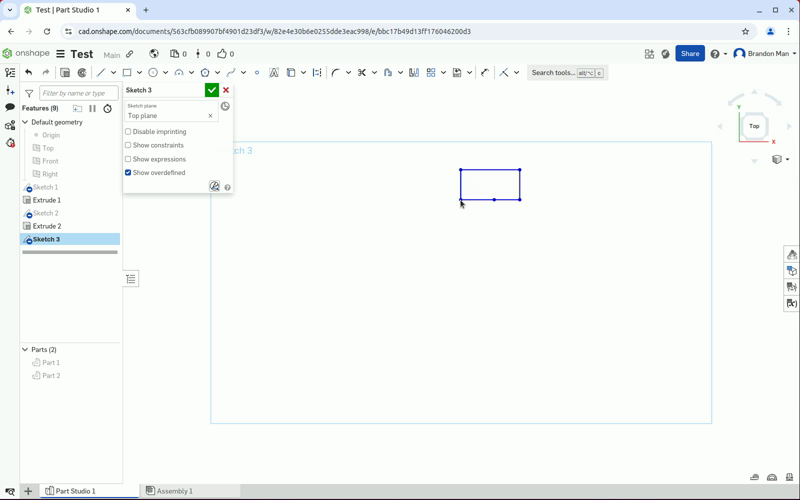
mouse_move(488, 179)
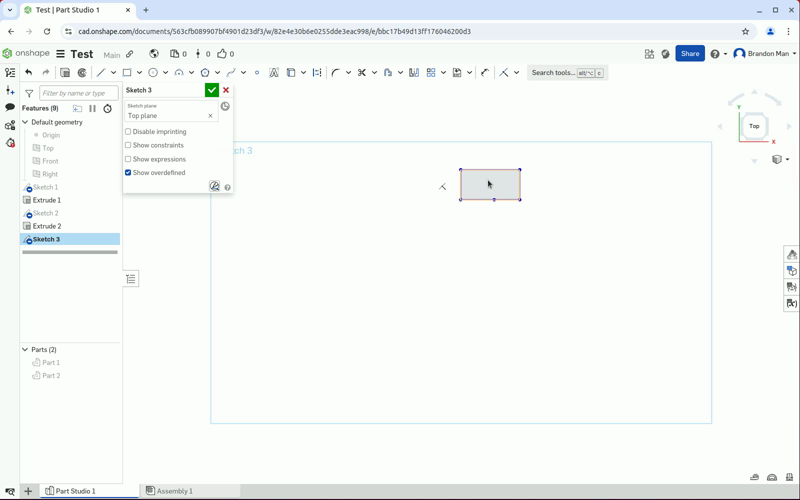
scroll(6)
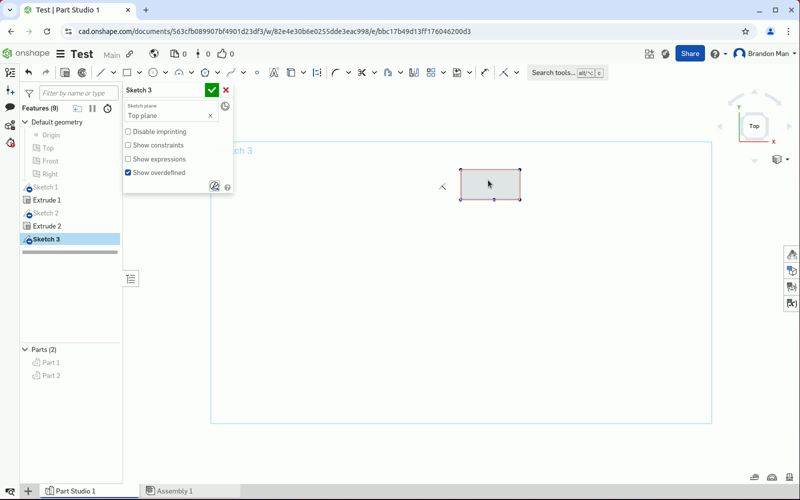
scroll(6)
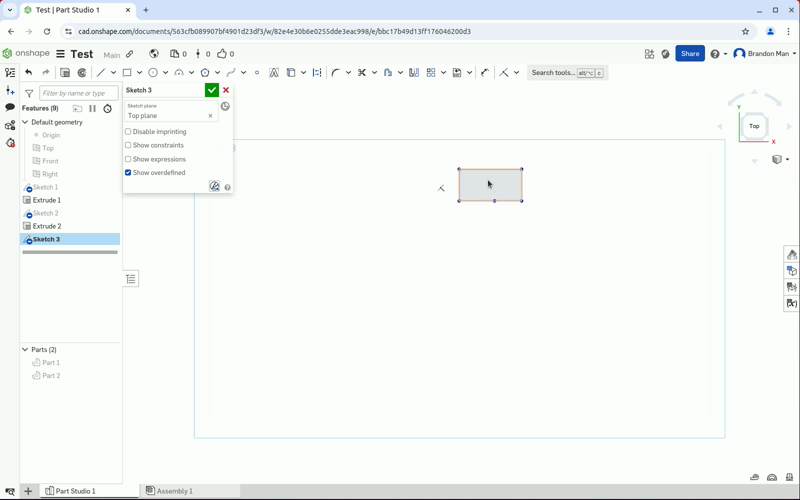
scroll(6)
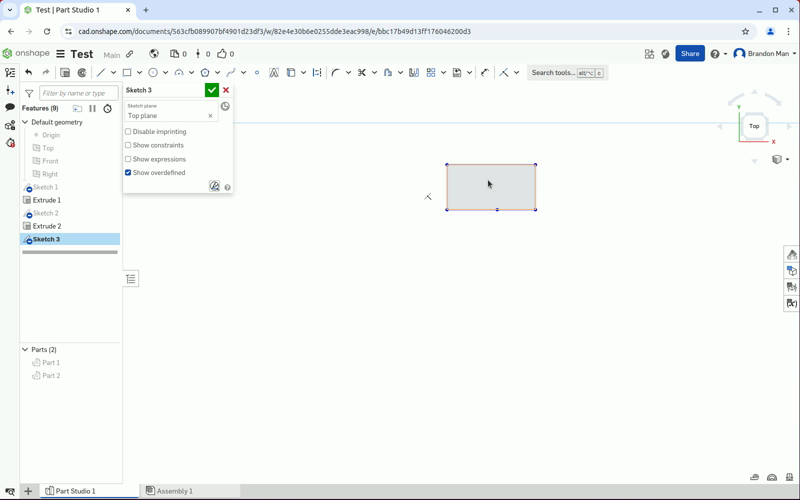
scroll(6)
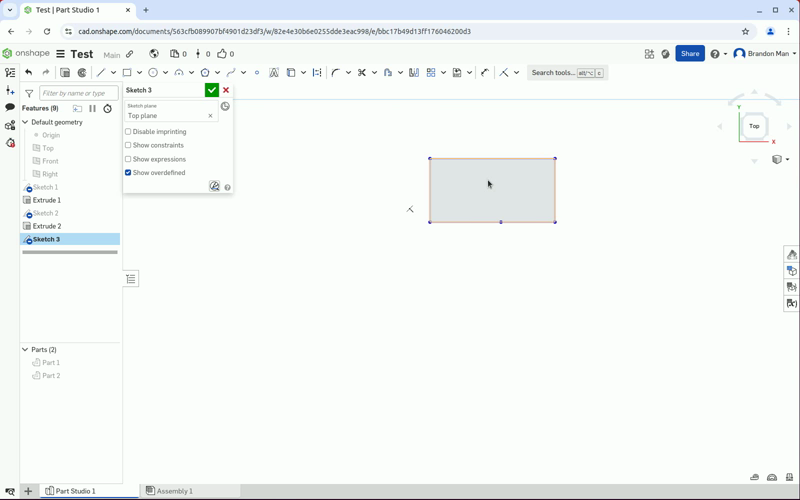
scroll(6)
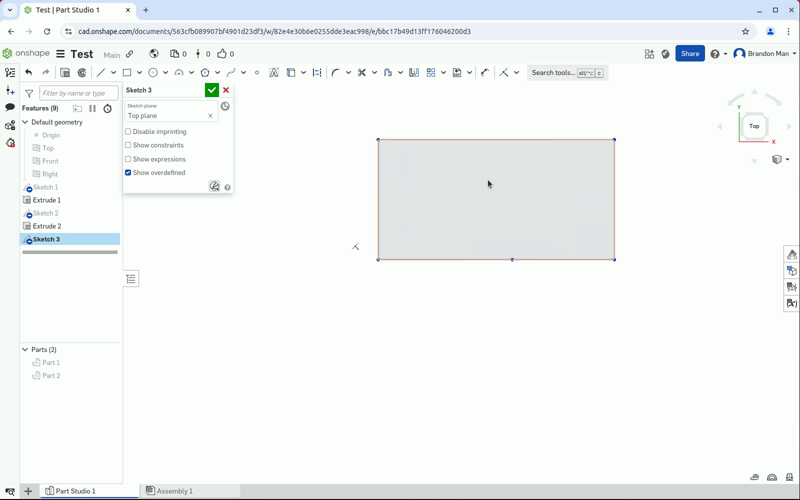
scroll(6)
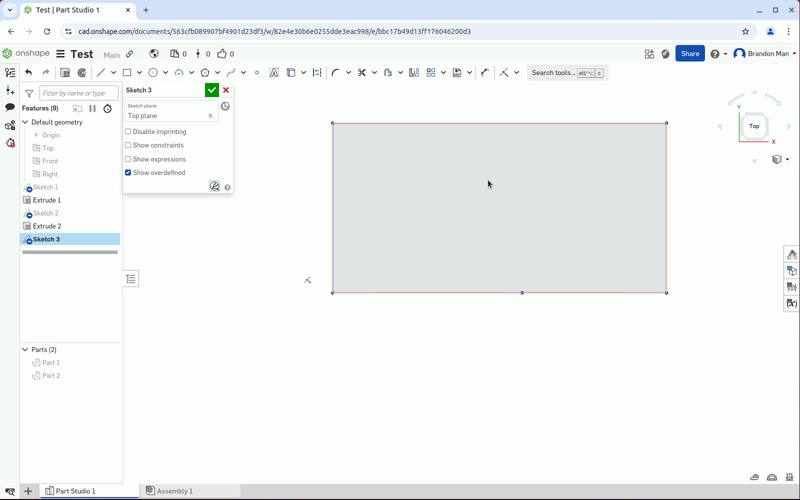
scroll(6)
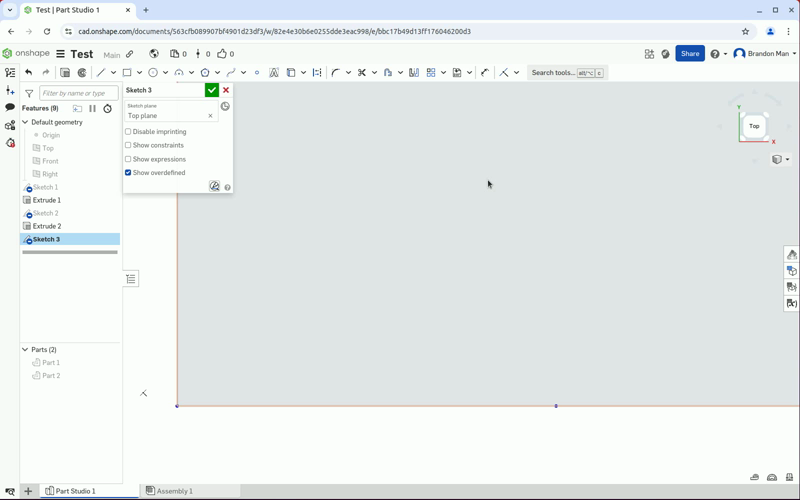
click(488, 179)
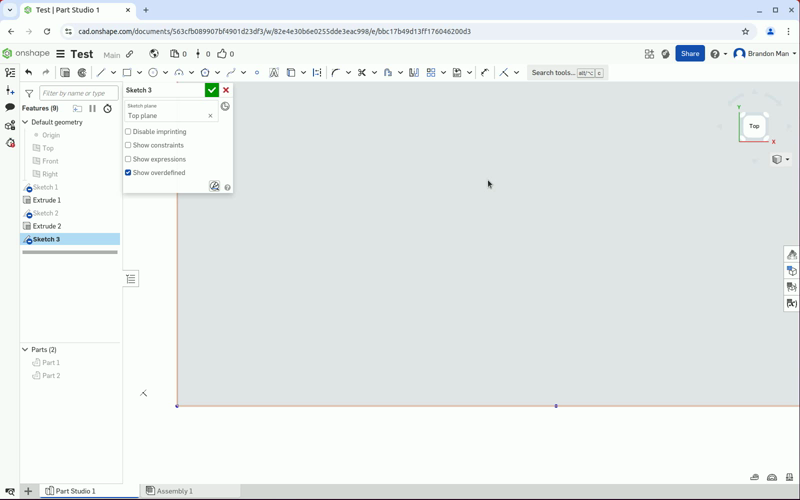
scroll(-6)
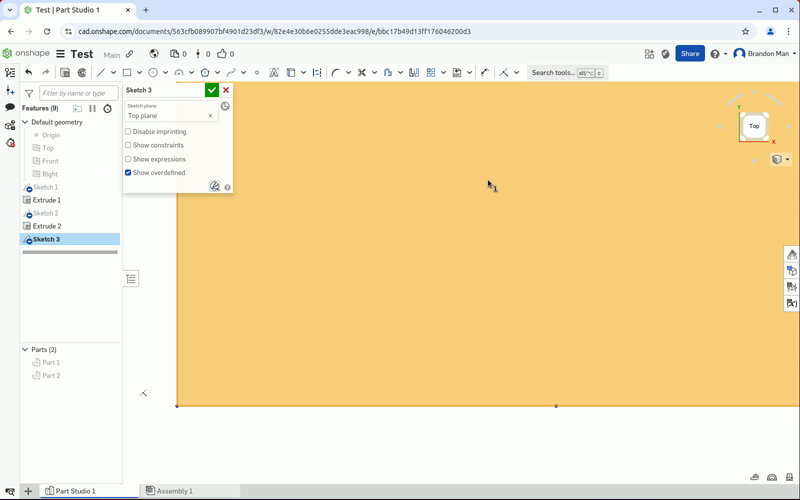
scroll(-6)
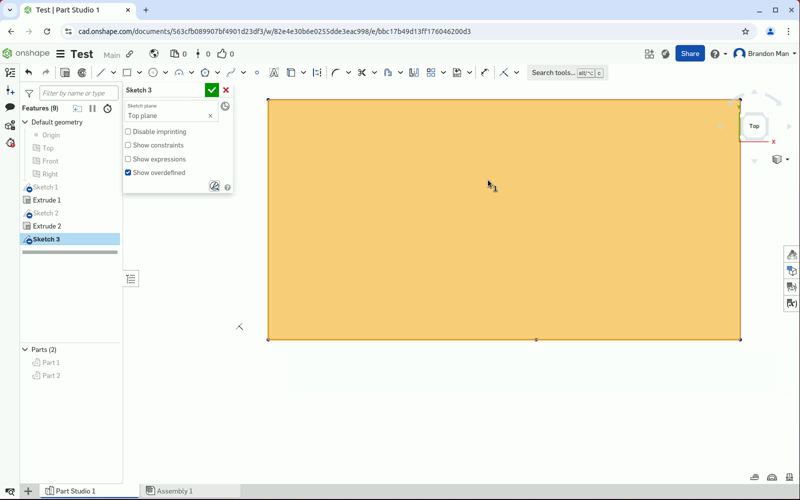
scroll(-6)
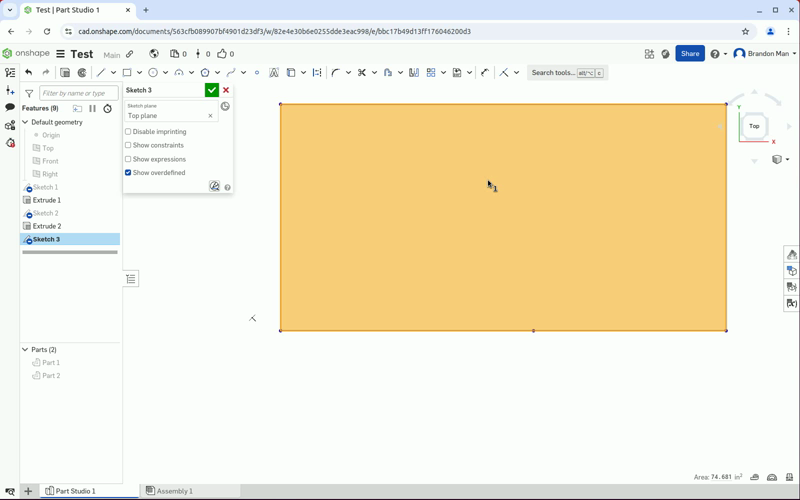
scroll(-6)
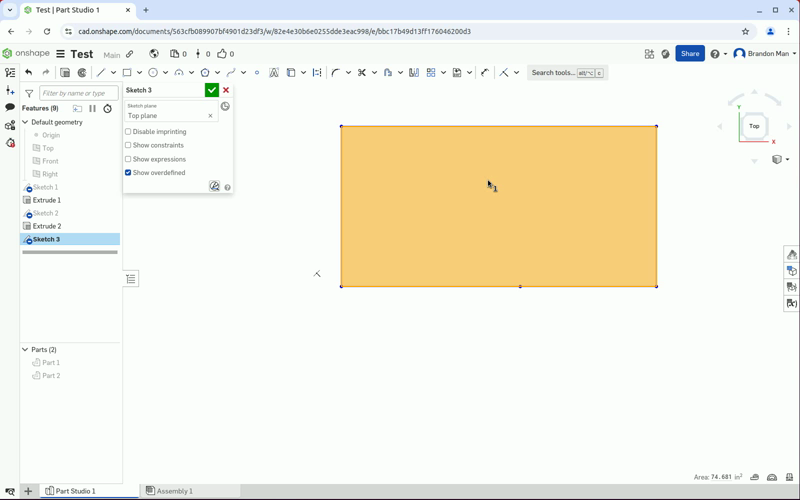
scroll(-6)
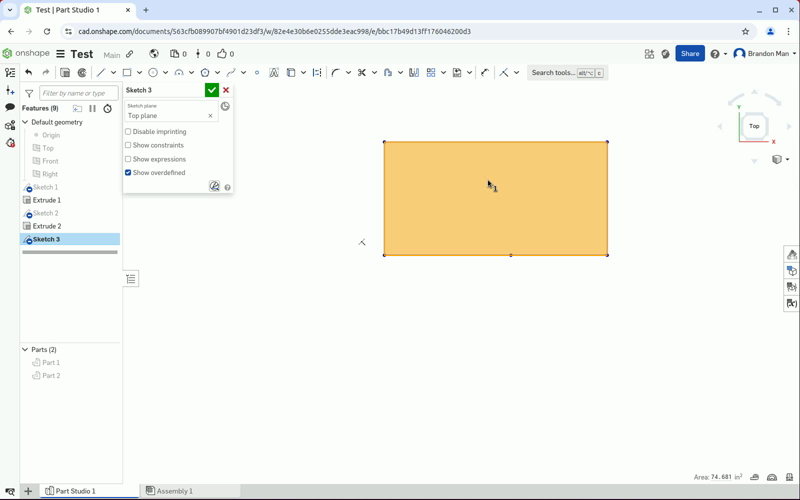
scroll(-6)
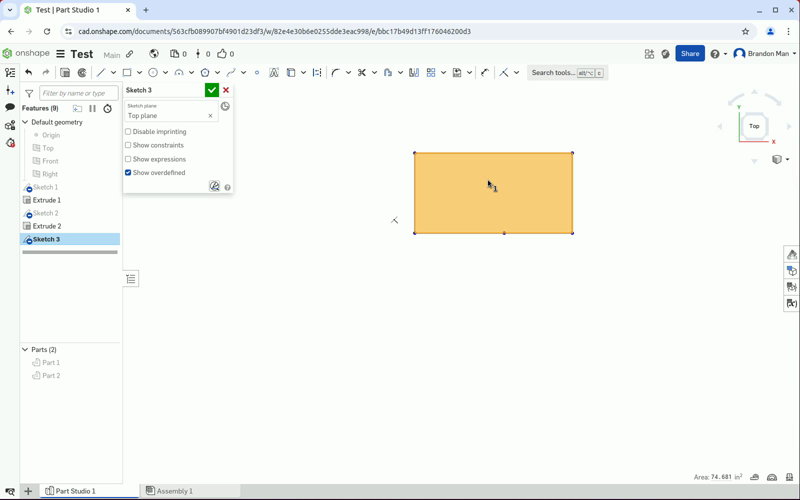
scroll(-6)
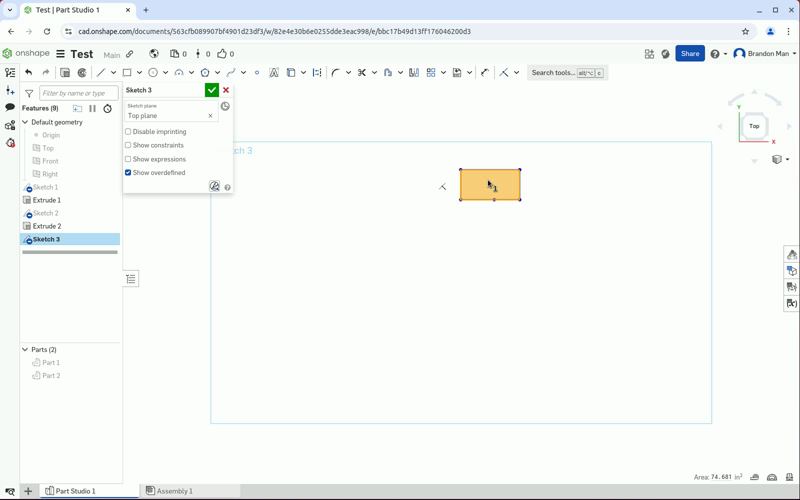
mouse_move(73, 352)
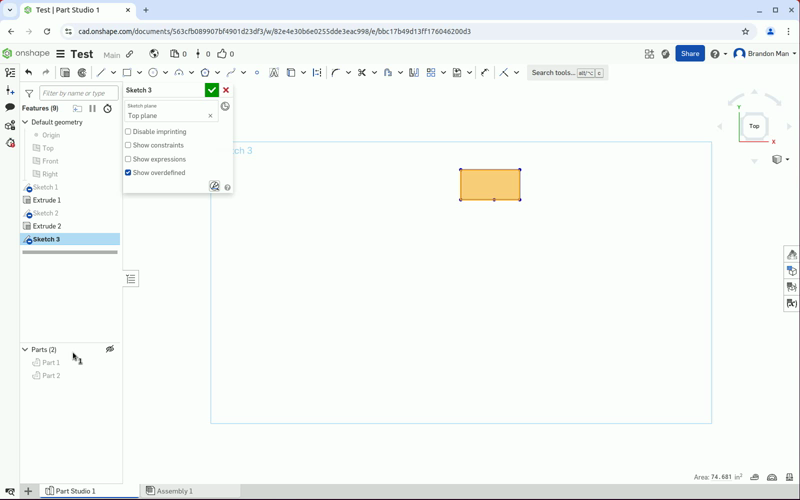
key(shift+y)
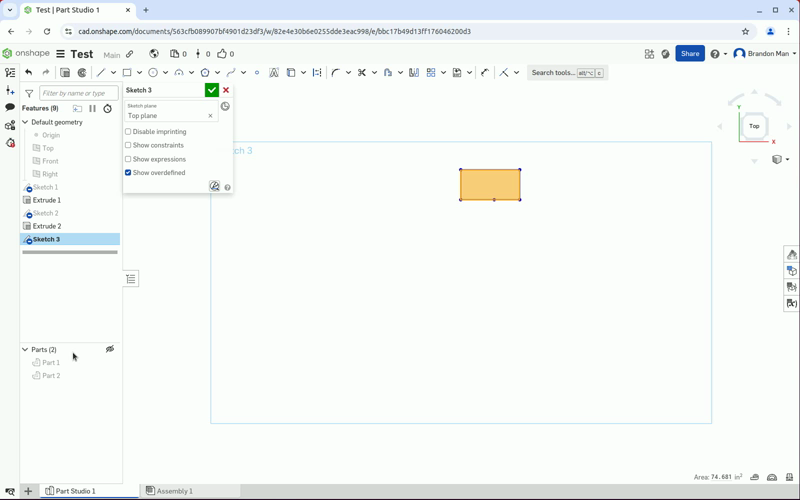
key(shift+e)
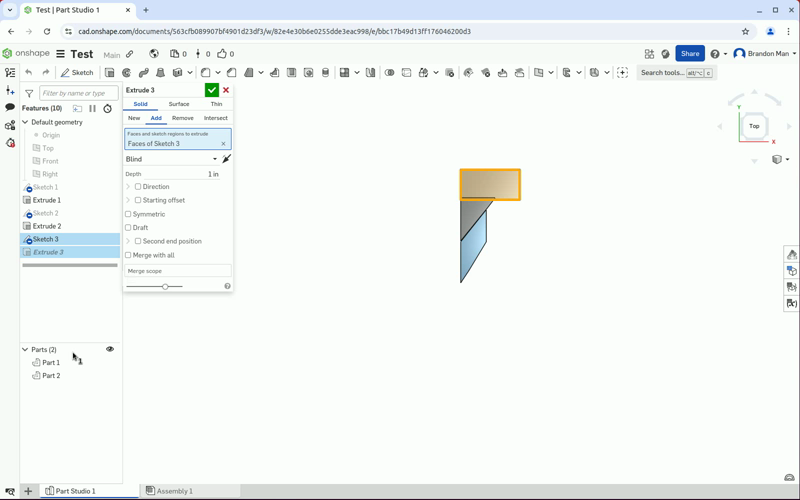
mouse_move(143, 106)
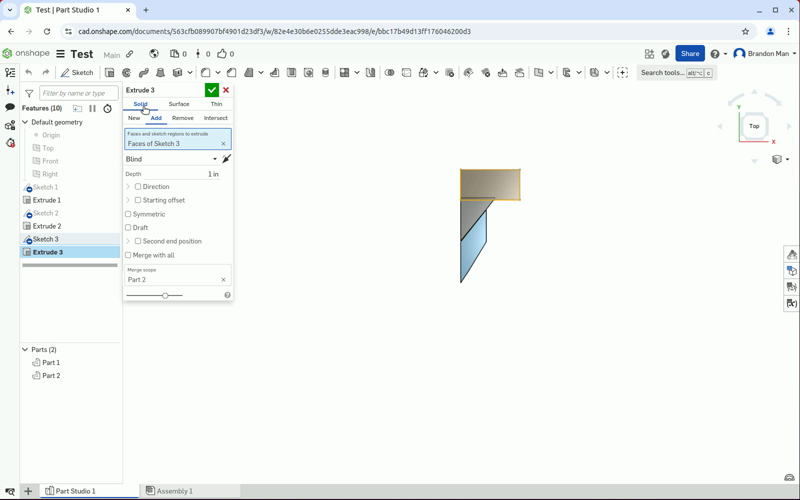
click(143, 106)
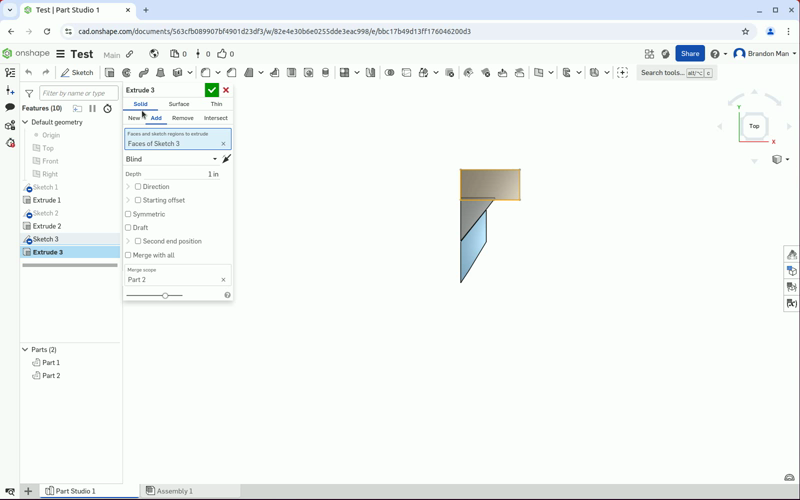
mouse_move(137, 120)
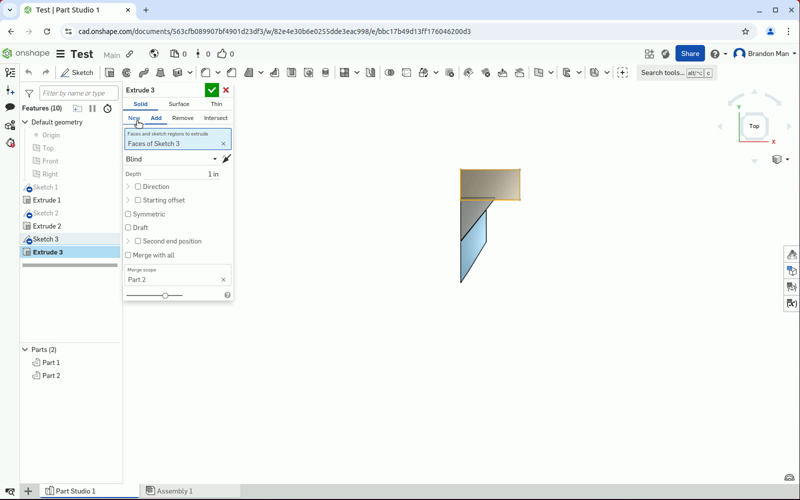
click(137, 120)
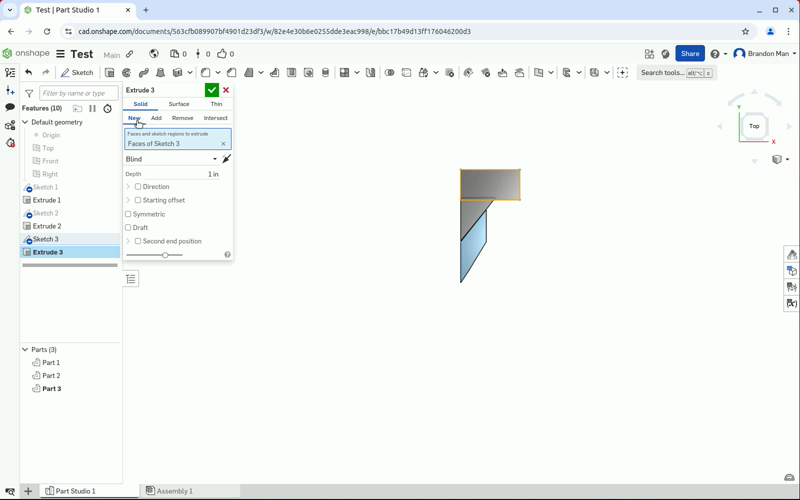
key(tab, 4)
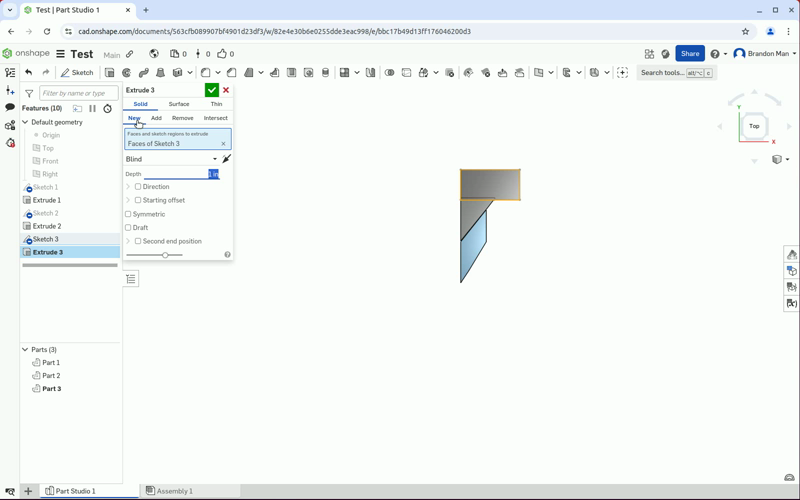
text(13.721)
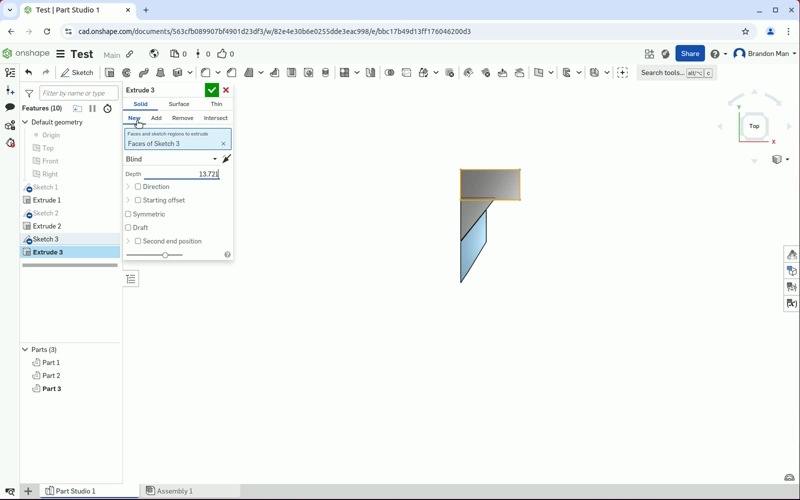
key(enter)
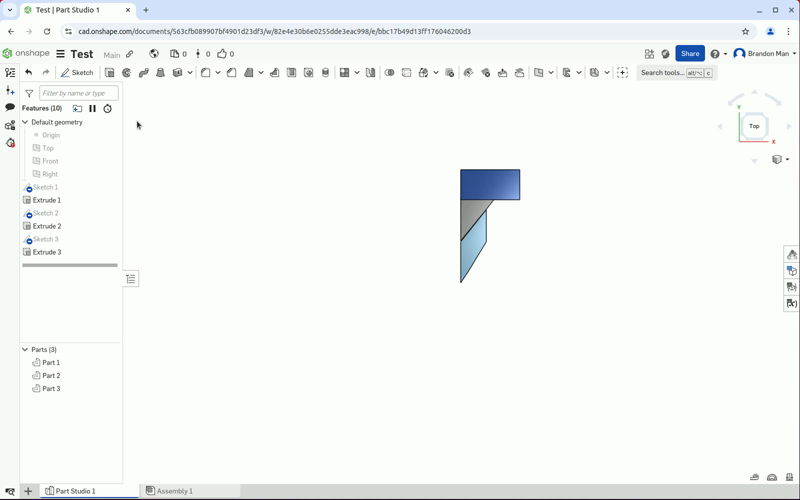
key(shift+h)
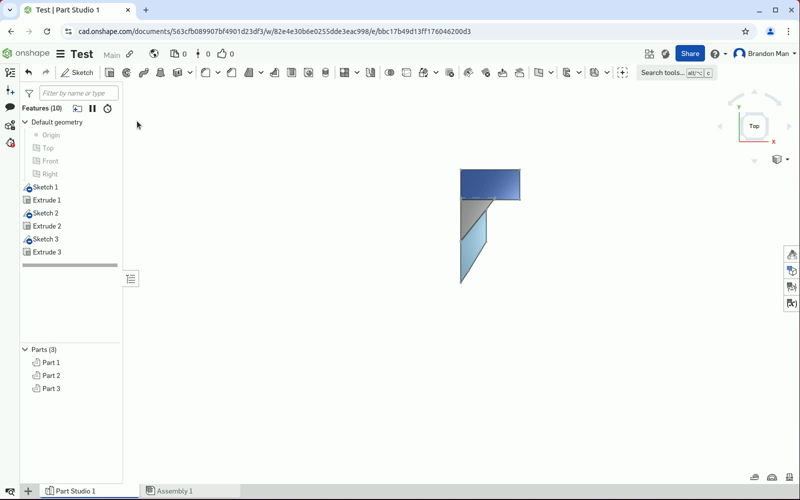
key(shift+h)
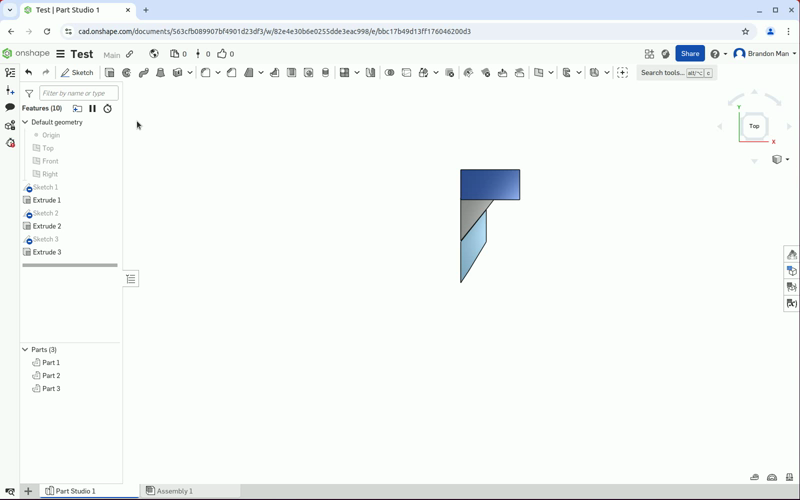
mouse_move(73, 189)
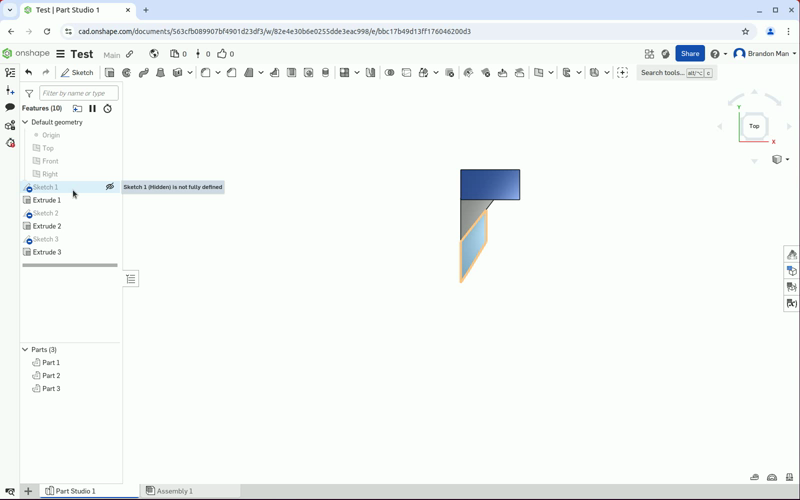
click(73, 189)
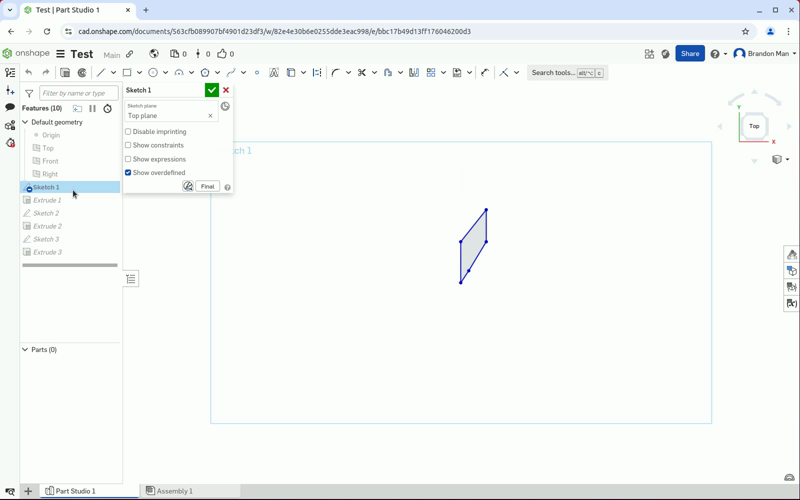
mouse_move(229, 92)
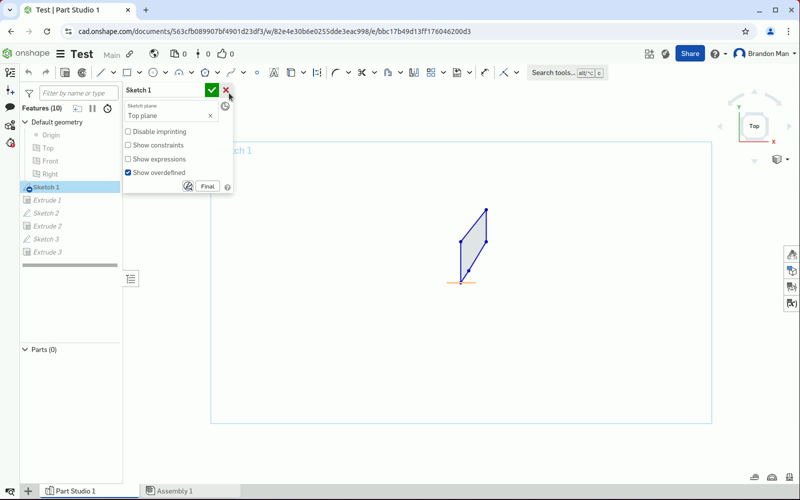
click(229, 92)
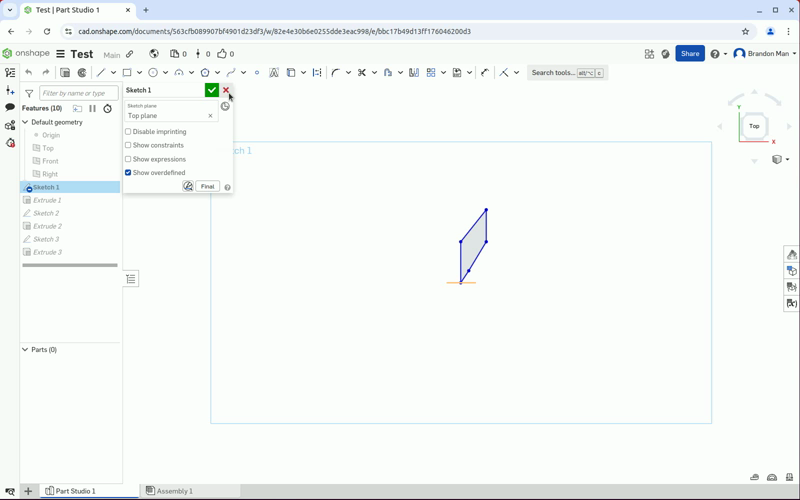
key(shift+s)
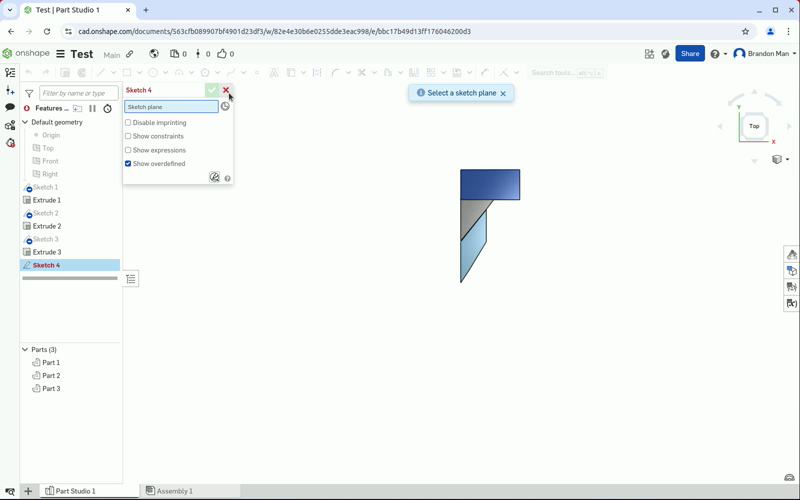
mouse_move(73, 150)
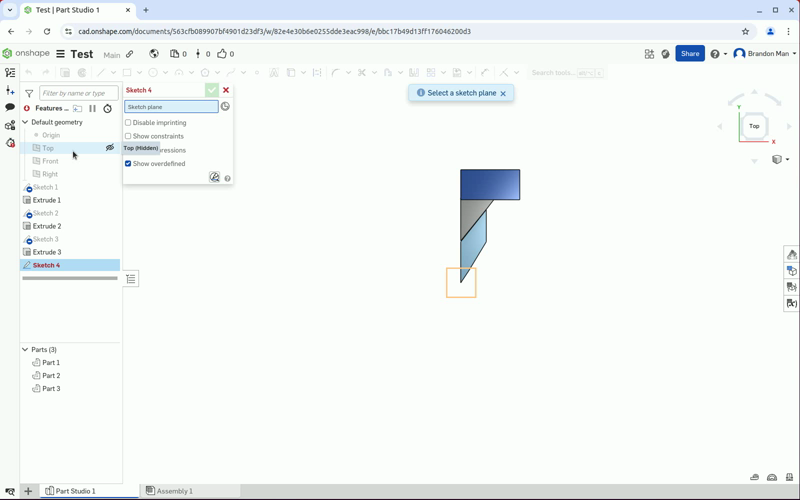
click(73, 150)
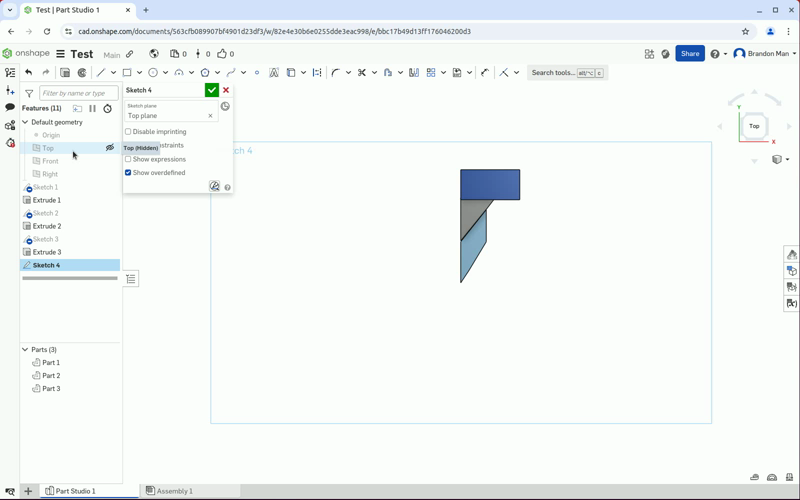
mouse_move(73, 352)
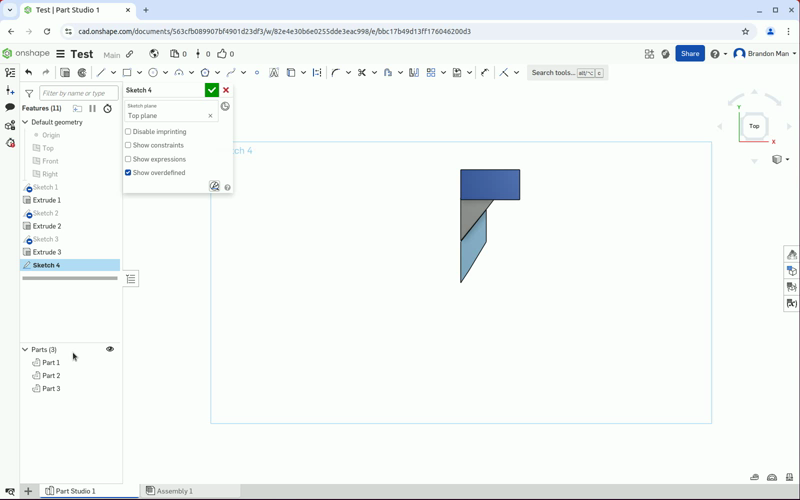
key(y)
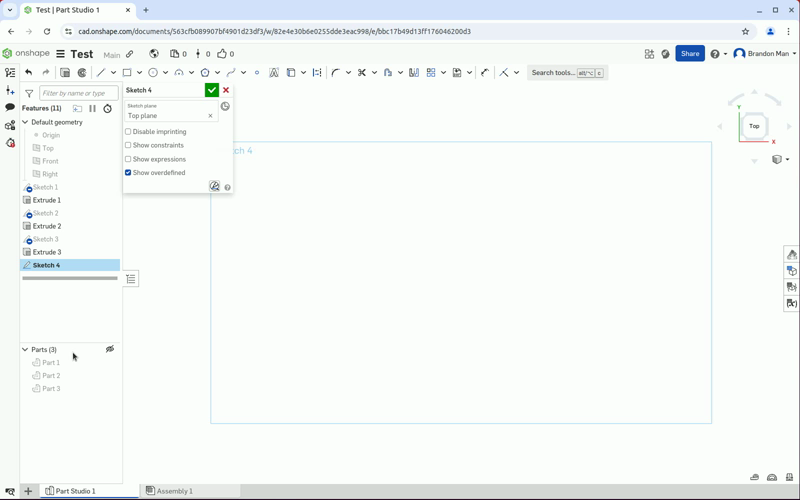
key(l)
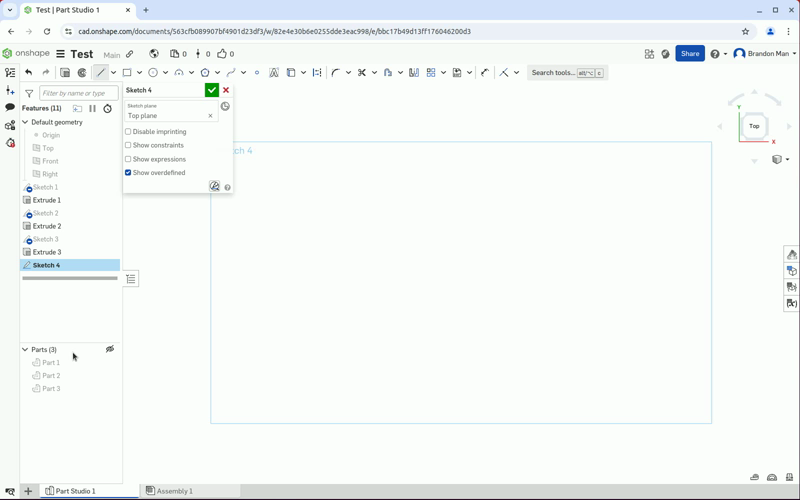
key_down(shift)
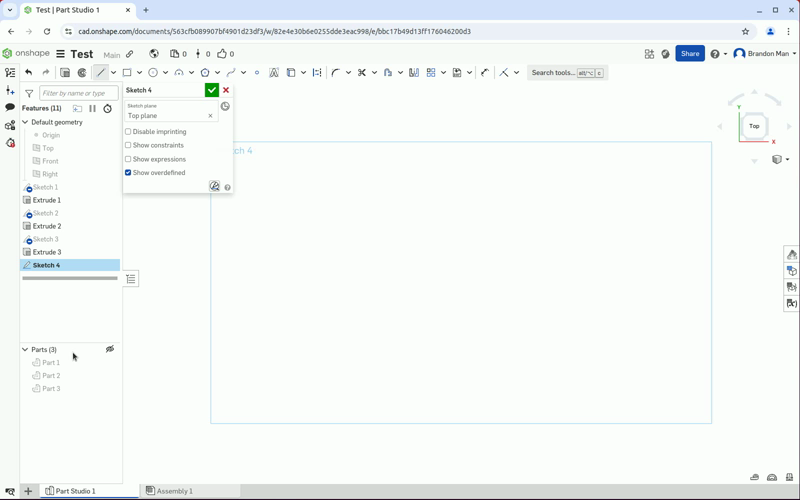
mouse_move(467, 270)
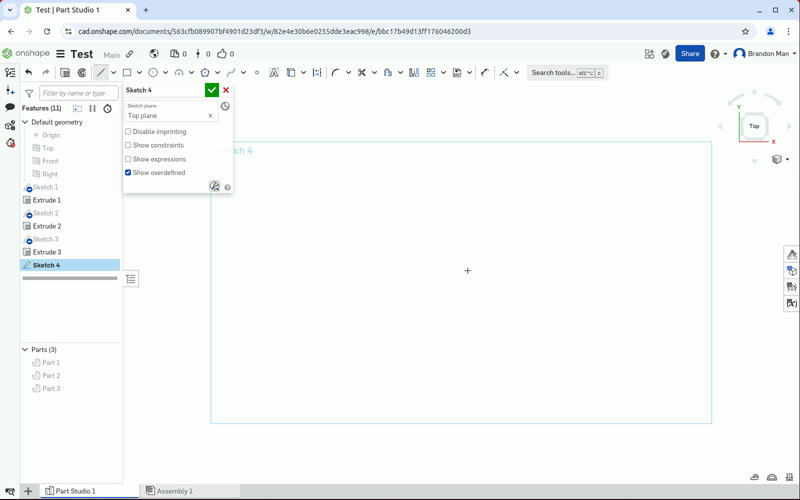
click(467, 270)
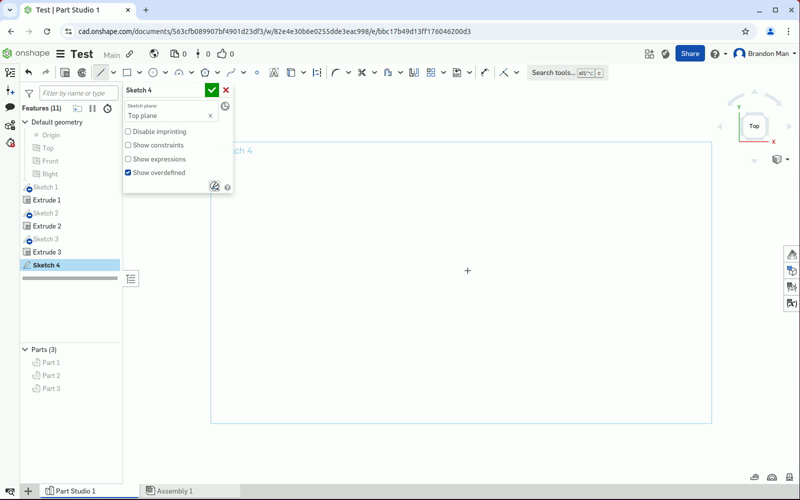
key_up(shift)
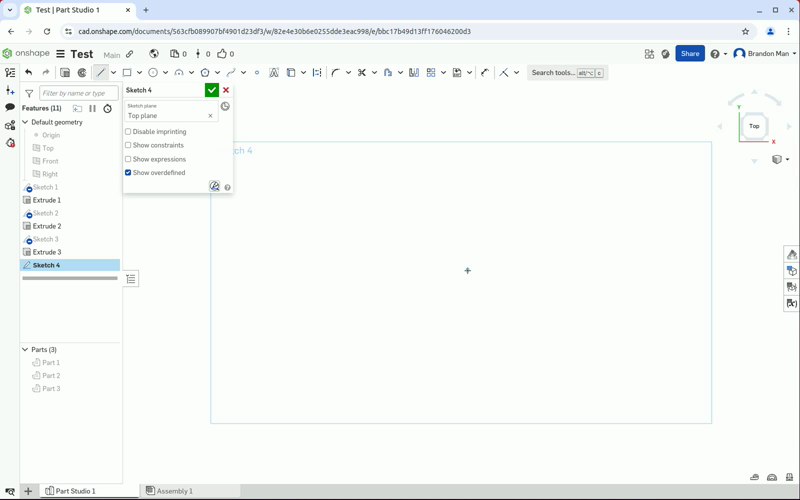
key_down(shift)
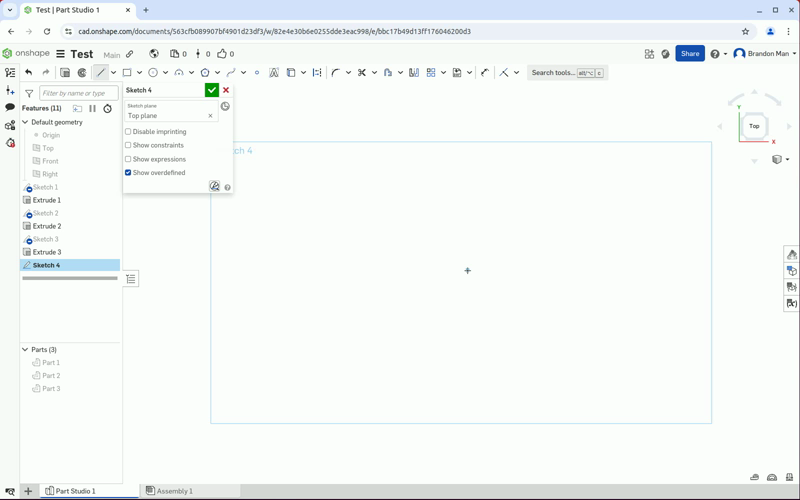
mouse_move(497, 270)
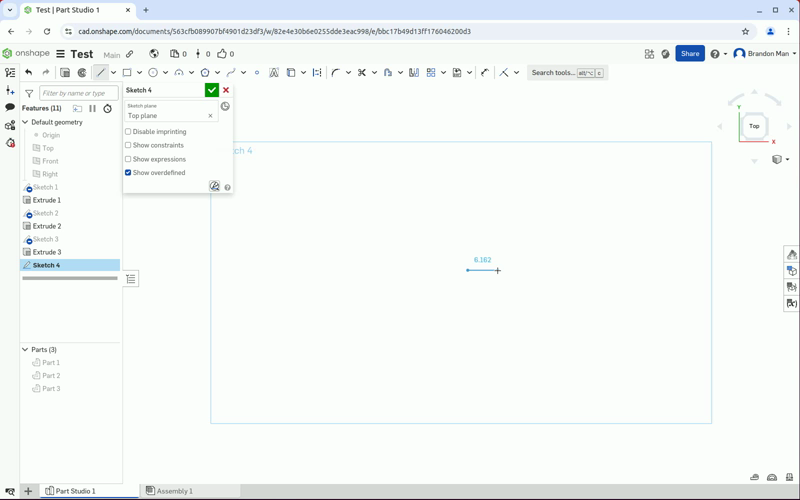
mouse_move(518, 270)
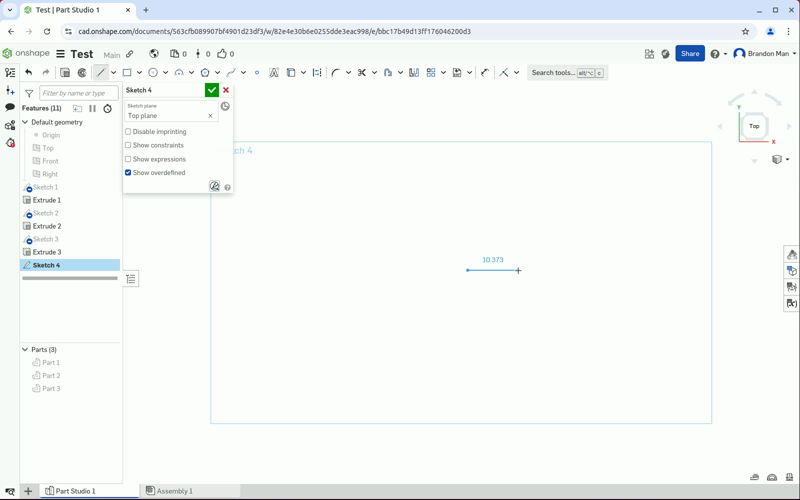
click(518, 270)
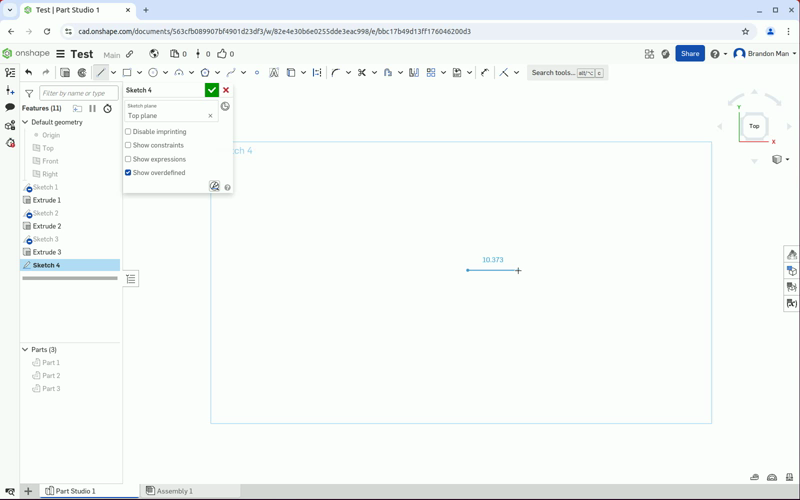
key_up(shift)
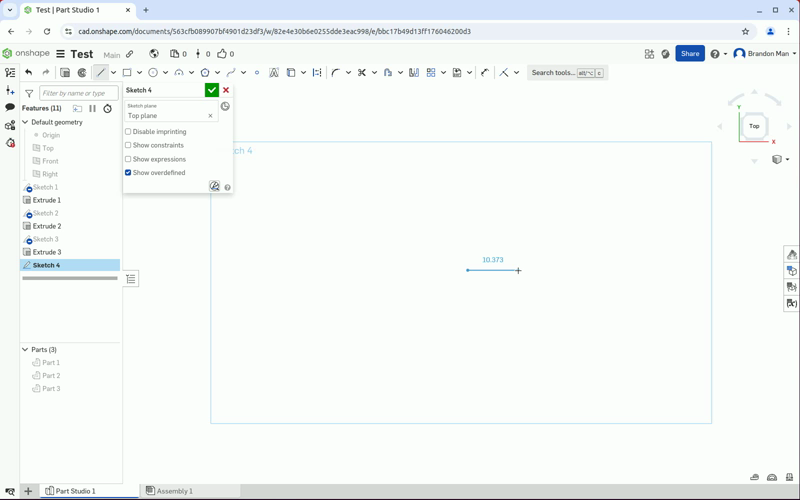
key_down(shift)
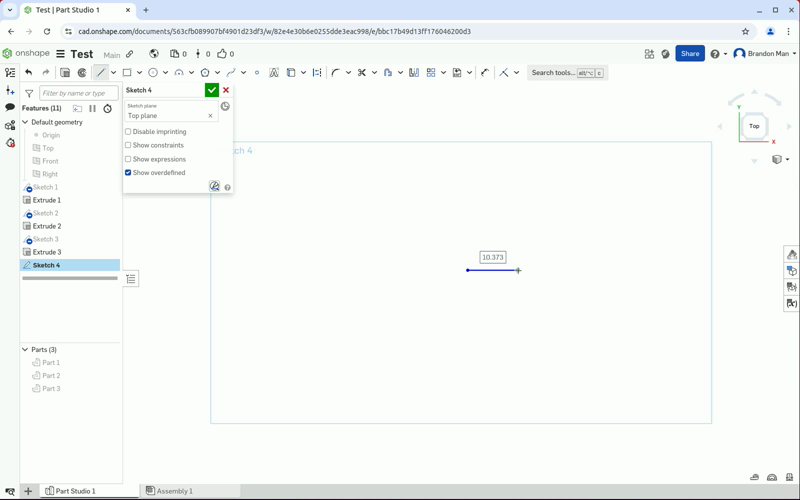
mouse_move(518, 199)
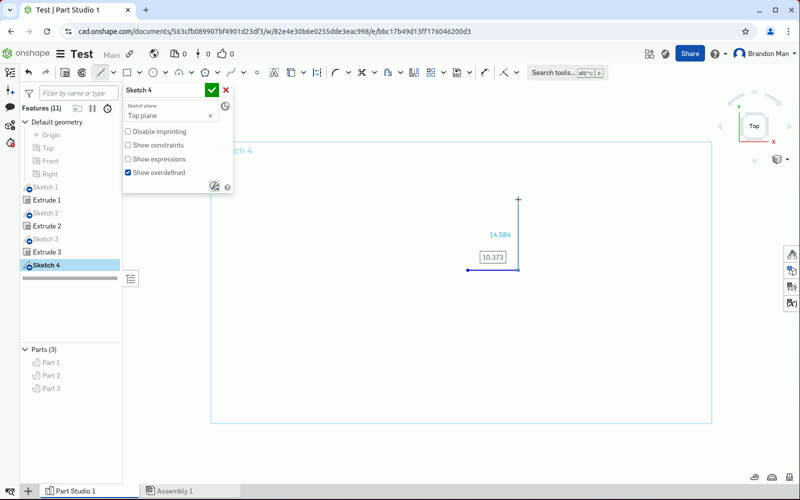
click(518, 199)
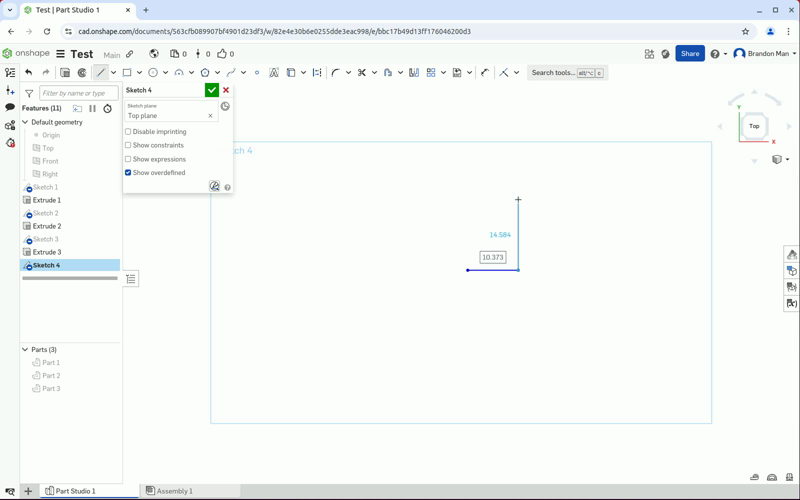
key_up(shift)
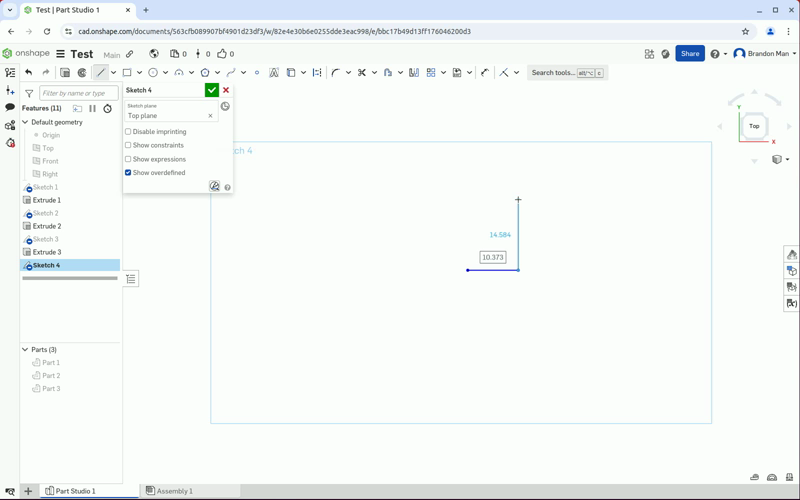
key_down(shift)
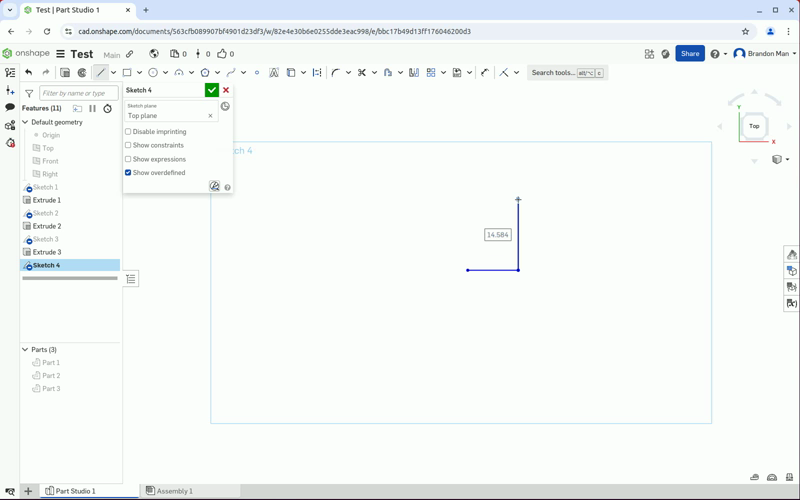
mouse_move(548, 199)
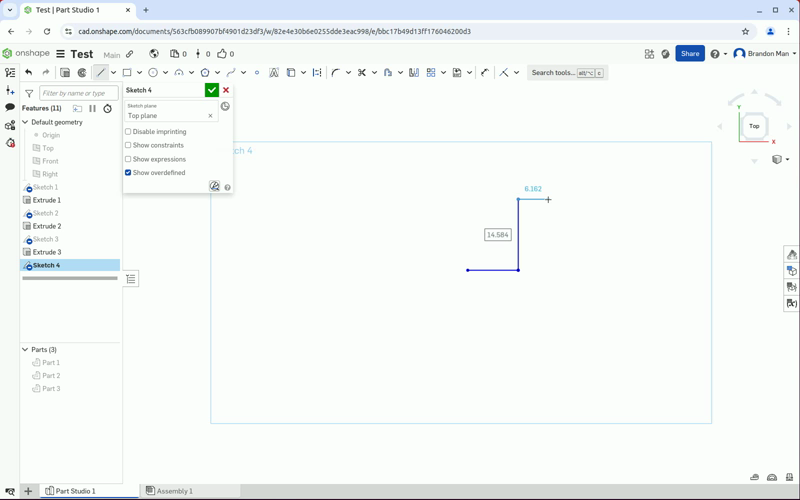
mouse_move(493, 199)
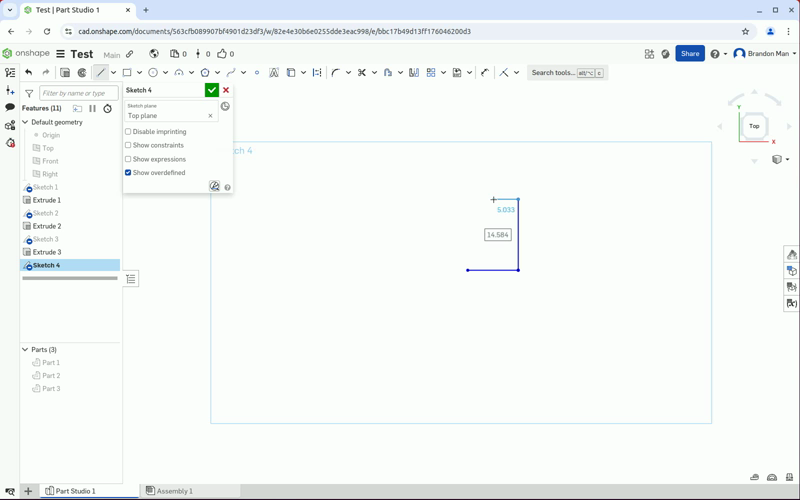
click(493, 199)
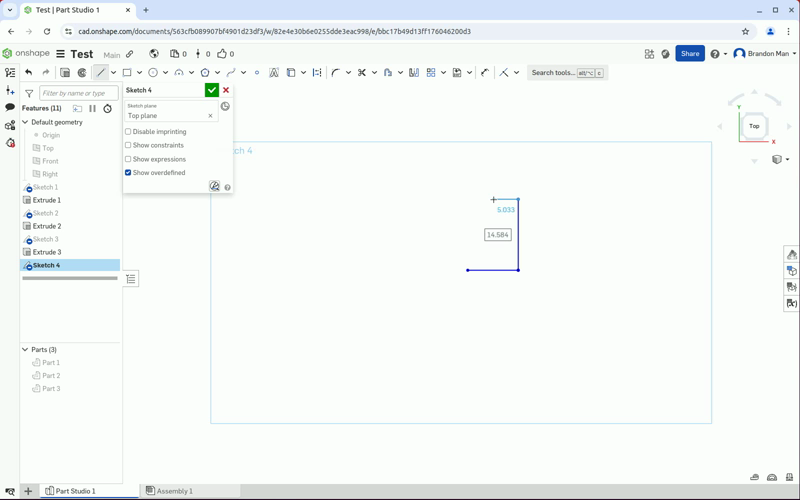
key_up(shift)
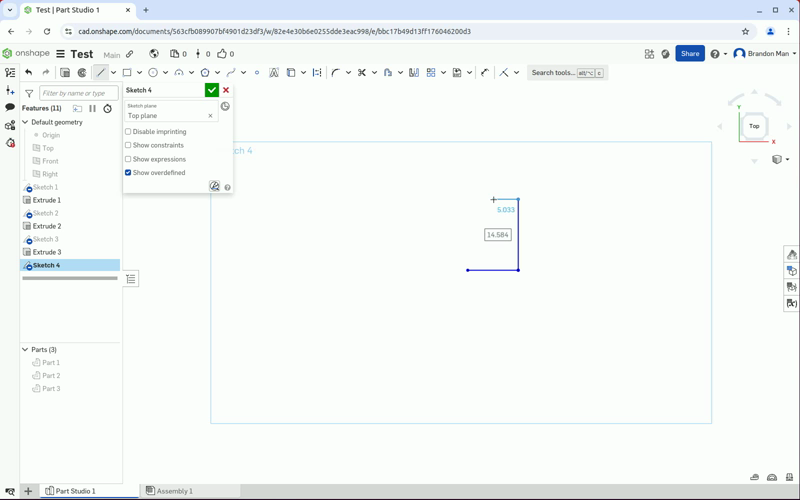
key_down(shift)
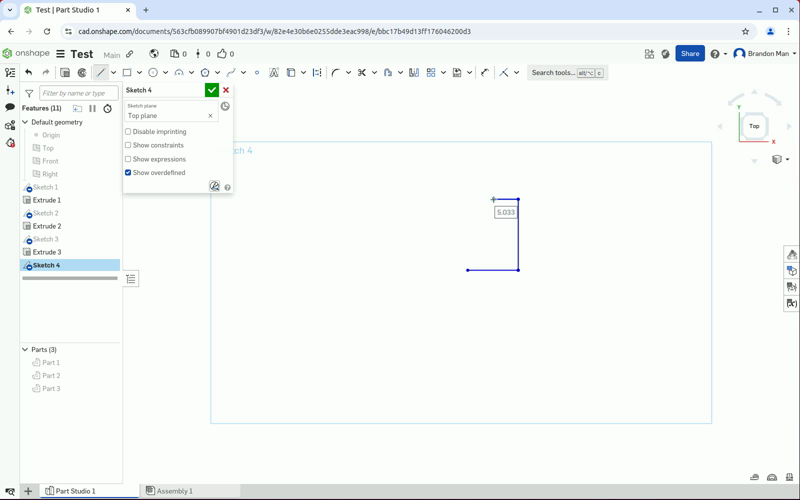
mouse_move(523, 199)
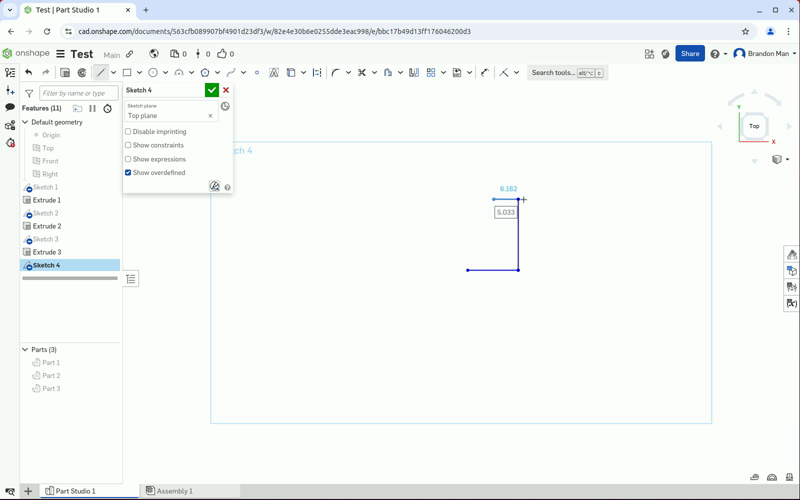
mouse_move(485, 209)
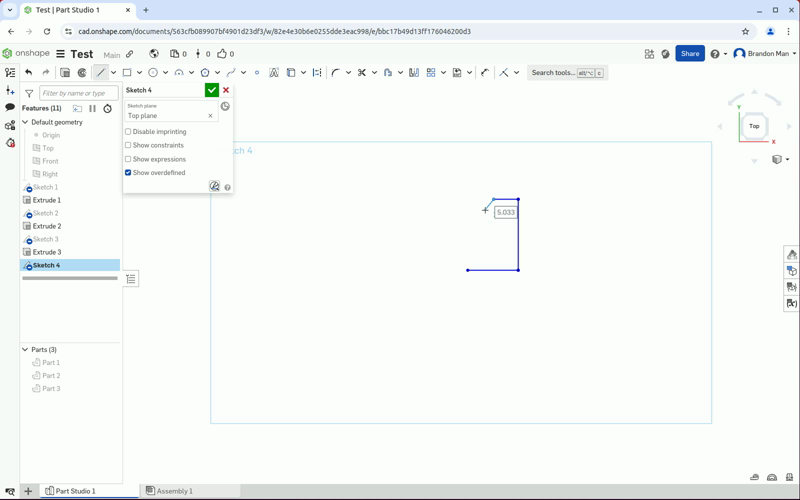
click(485, 209)
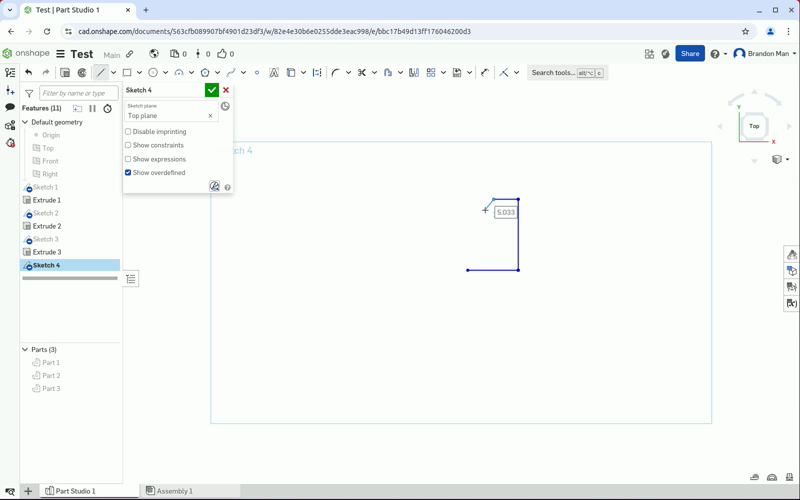
key_up(shift)
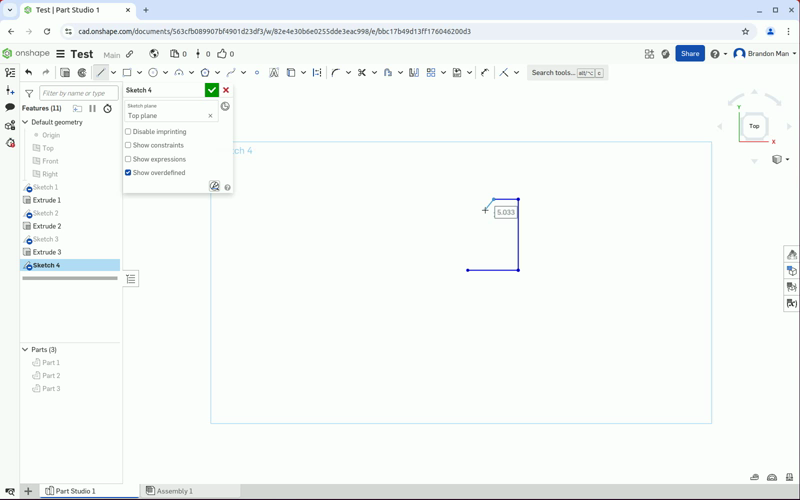
key_down(shift)
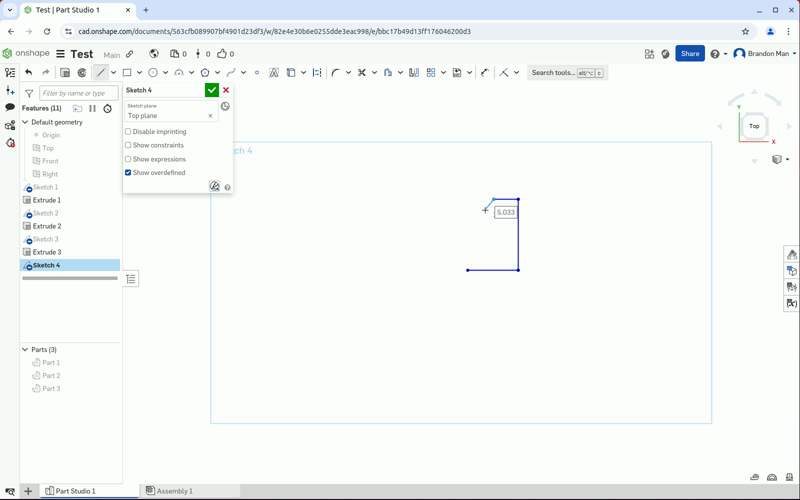
mouse_move(515, 209)
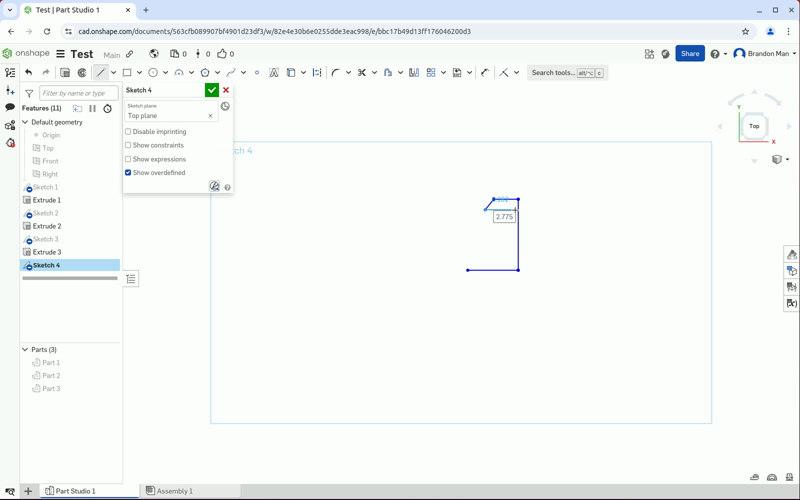
mouse_move(485, 240)
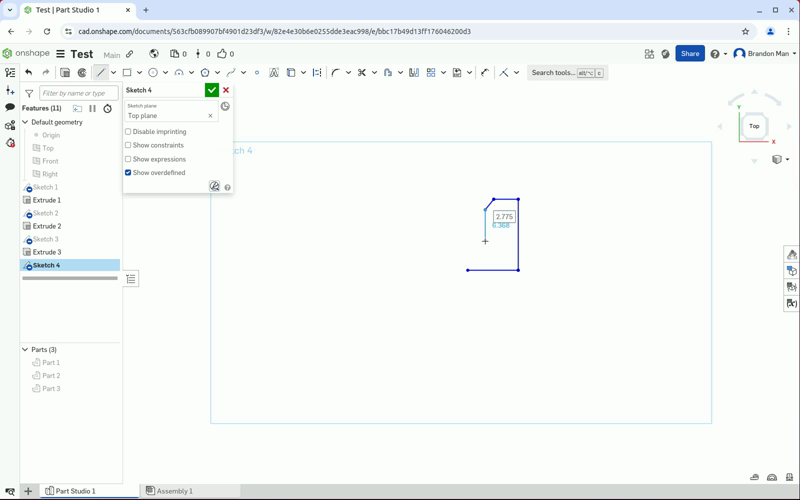
click(485, 240)
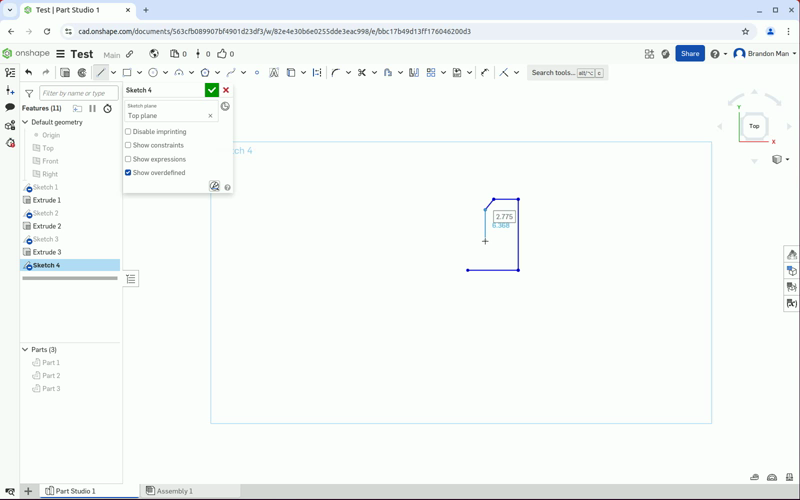
key_up(shift)
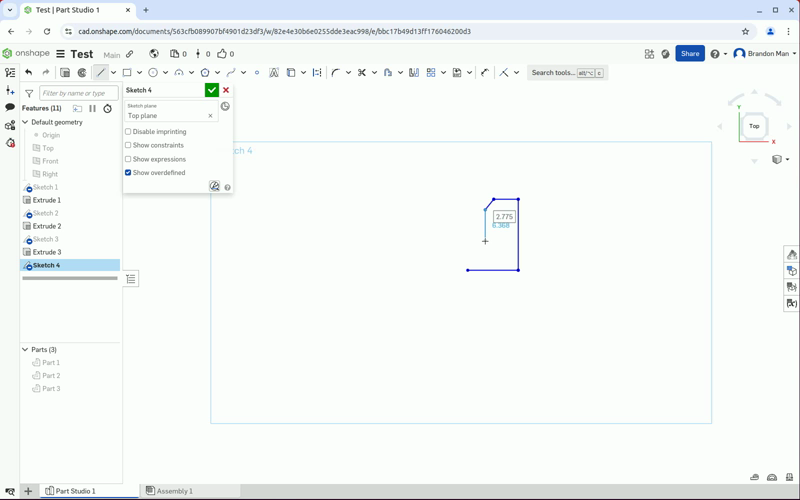
mouse_move(515, 240)
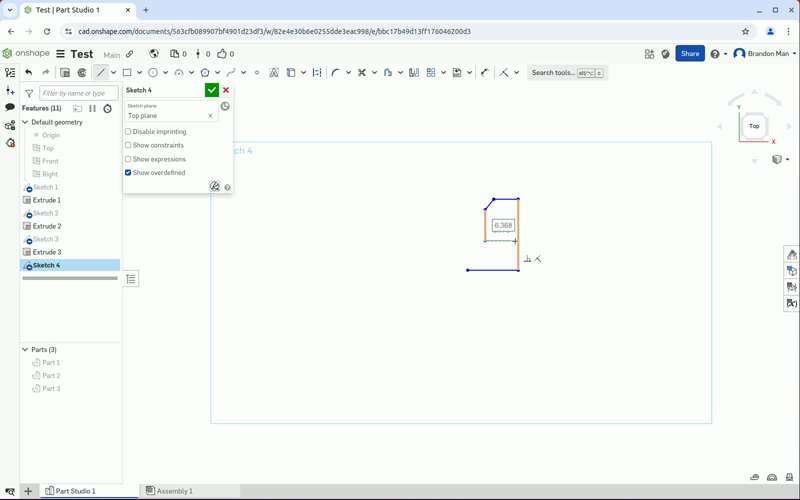
key_down(shift)
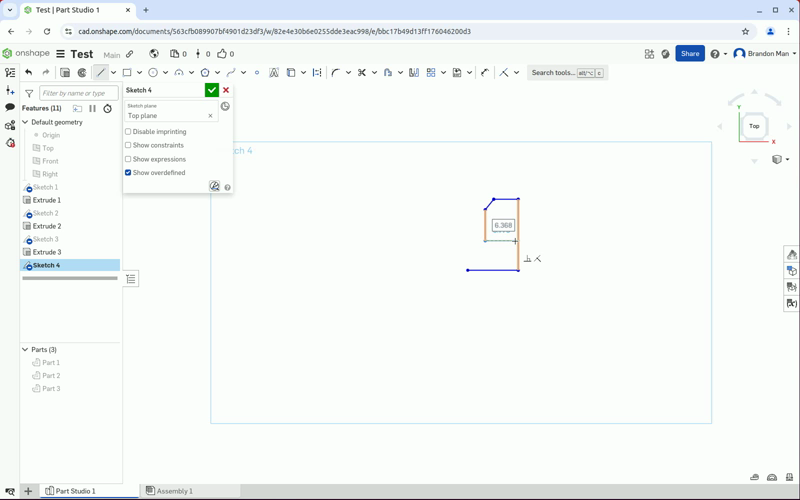
mouse_move(467, 270)
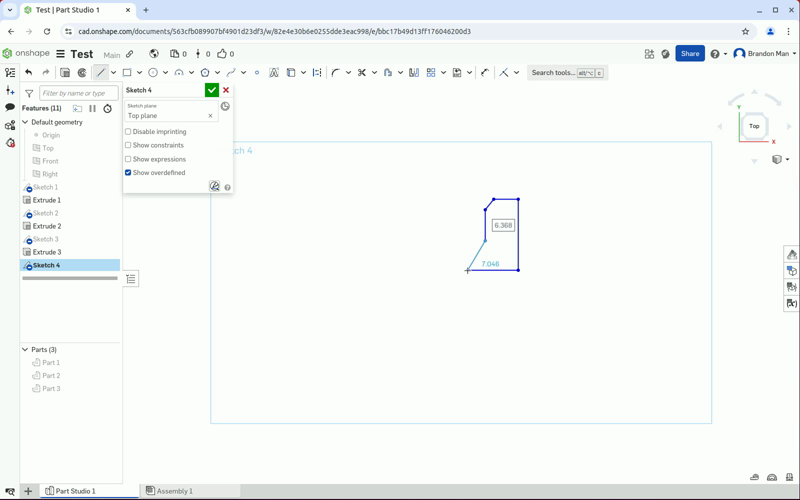
key_up(shift)
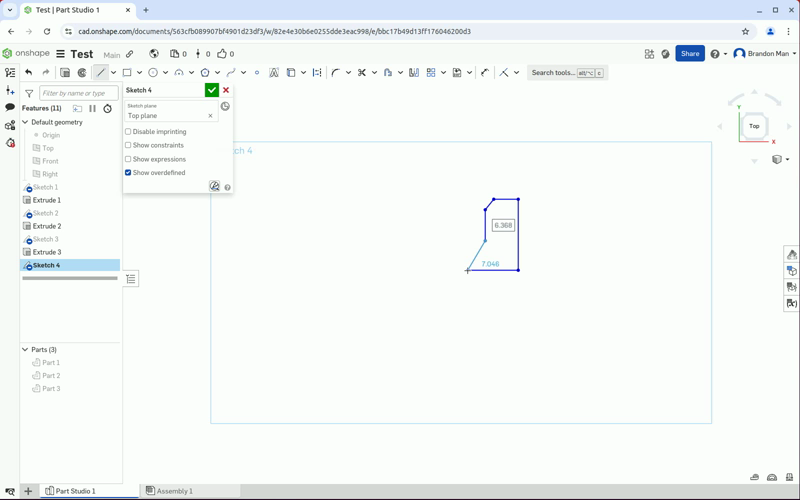
click(467, 270)
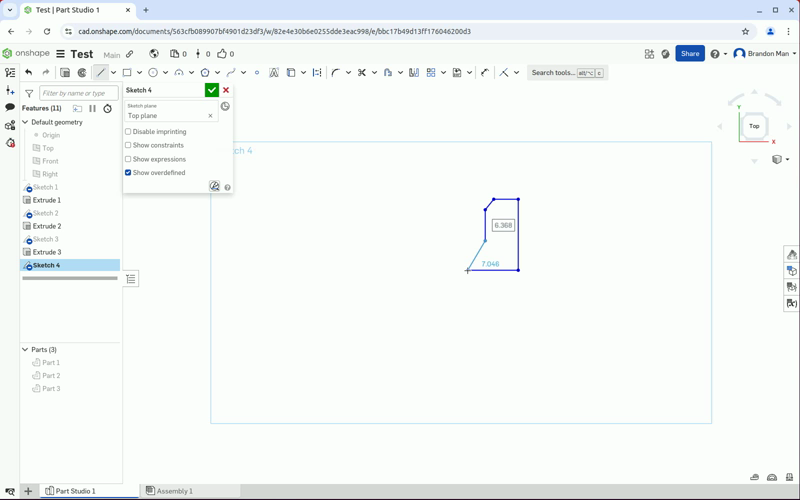
key(esc)
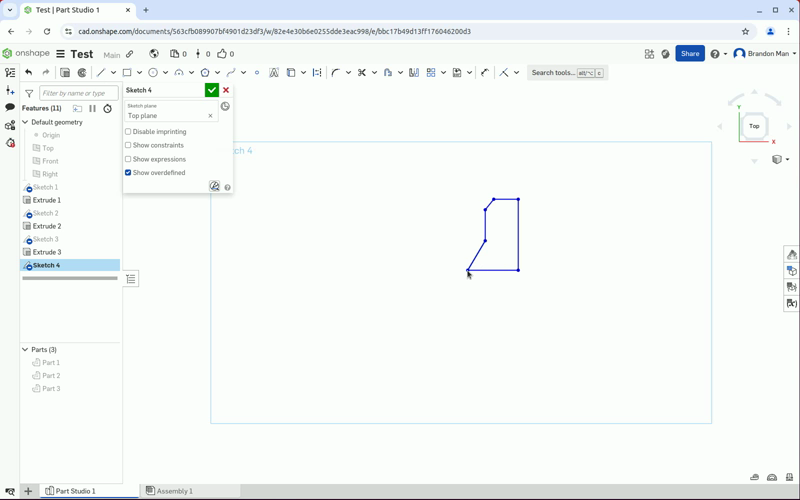
mouse_move(495, 256)
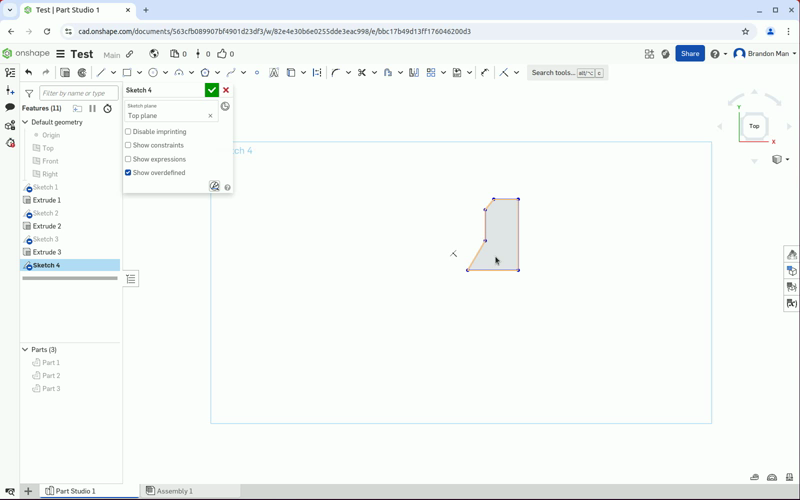
click(495, 256)
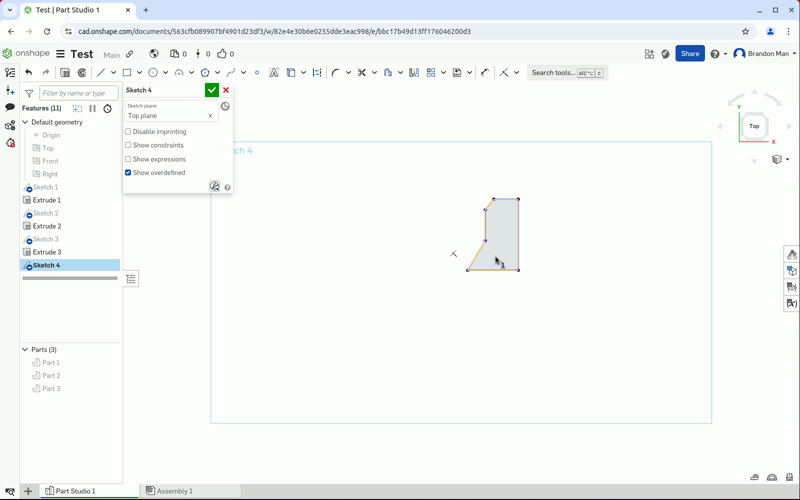
mouse_move(73, 352)
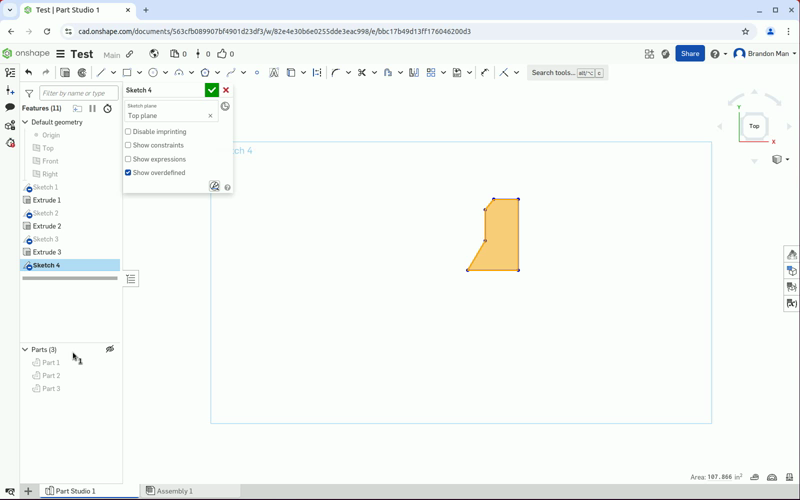
key(shift+y)
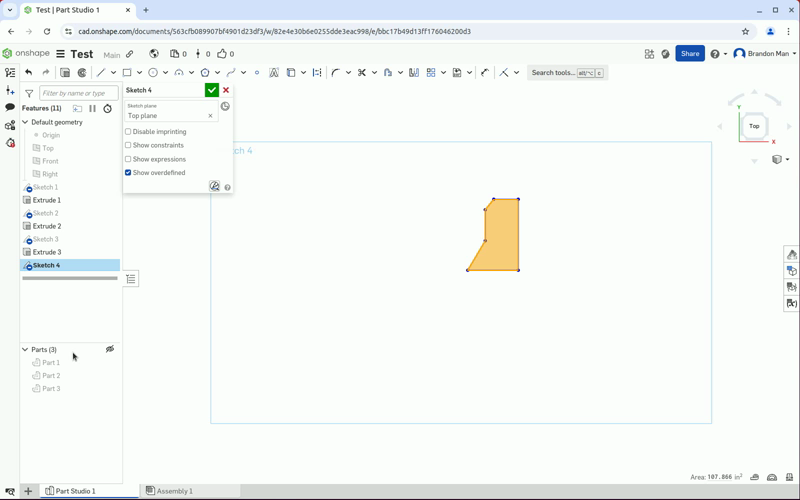
key(shift+e)
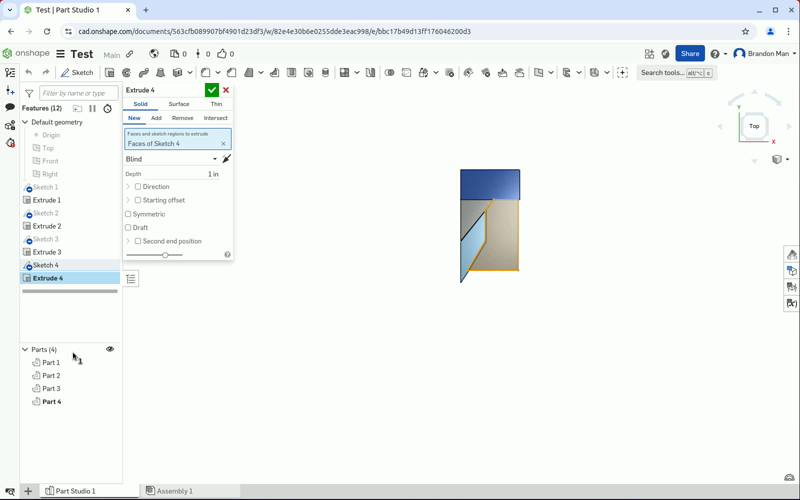
mouse_move(143, 106)
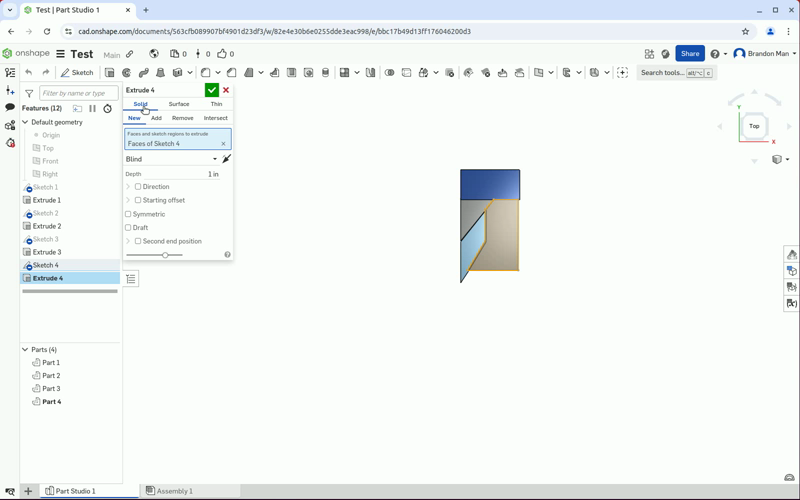
click(143, 106)
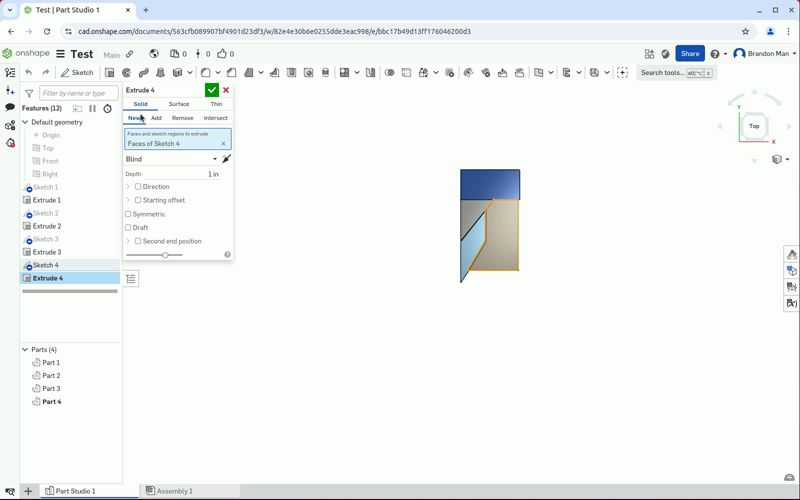
mouse_move(137, 120)
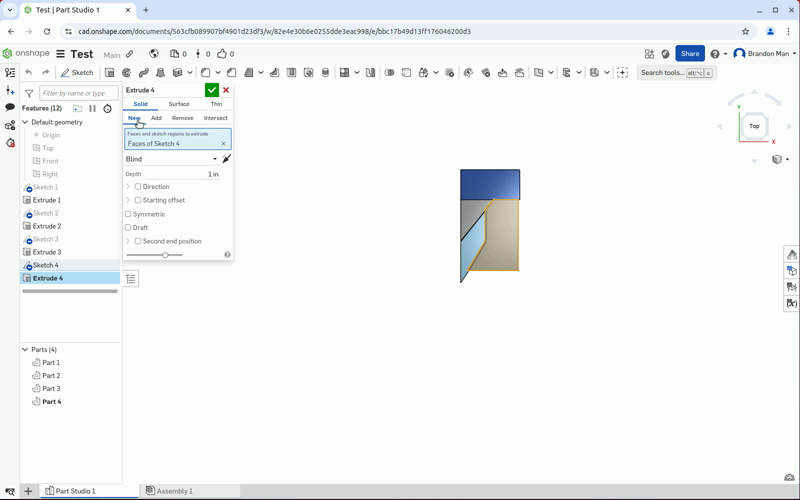
click(137, 120)
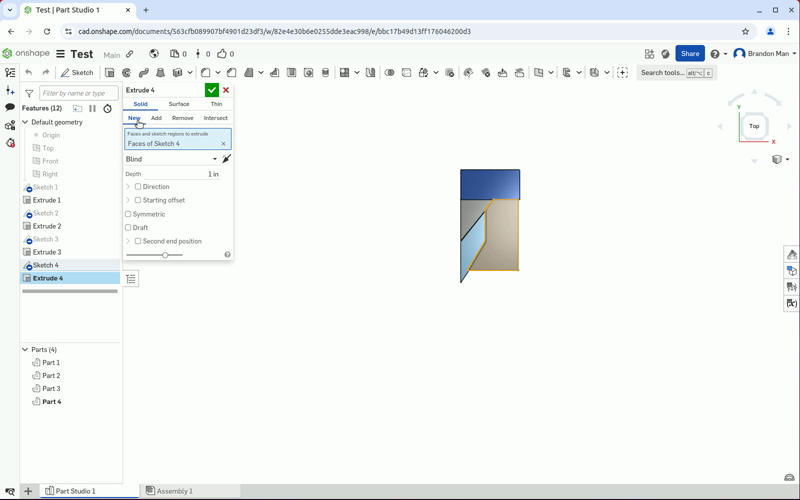
key(tab, 4)
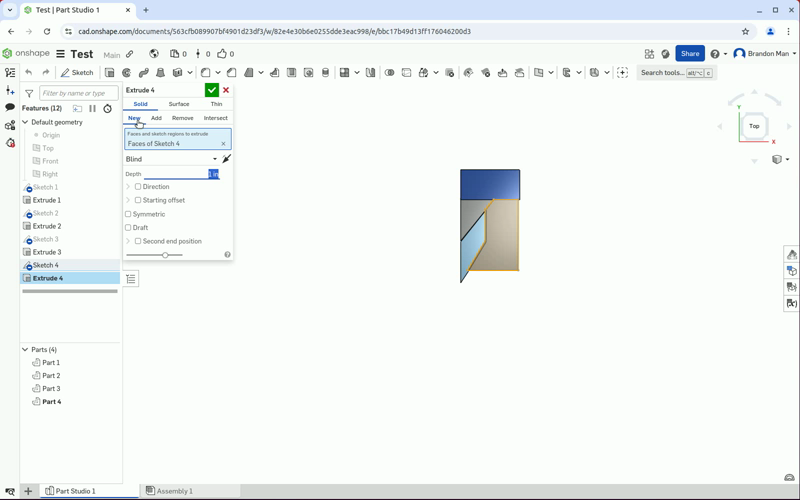
text(3.37)
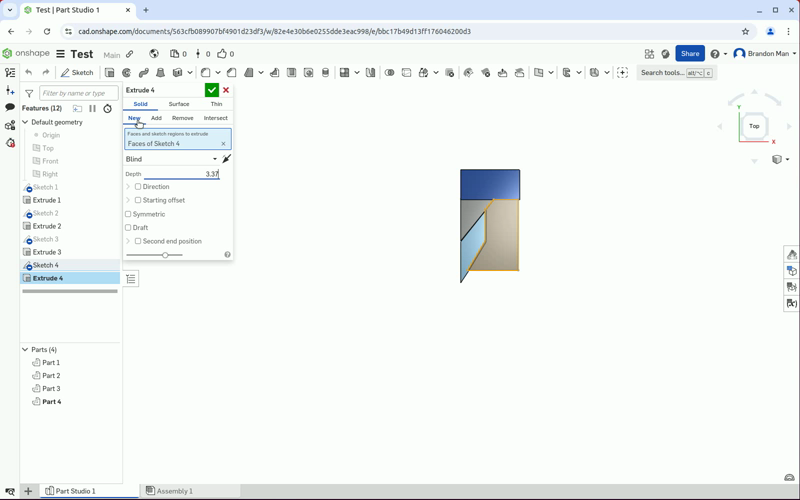
key(enter)
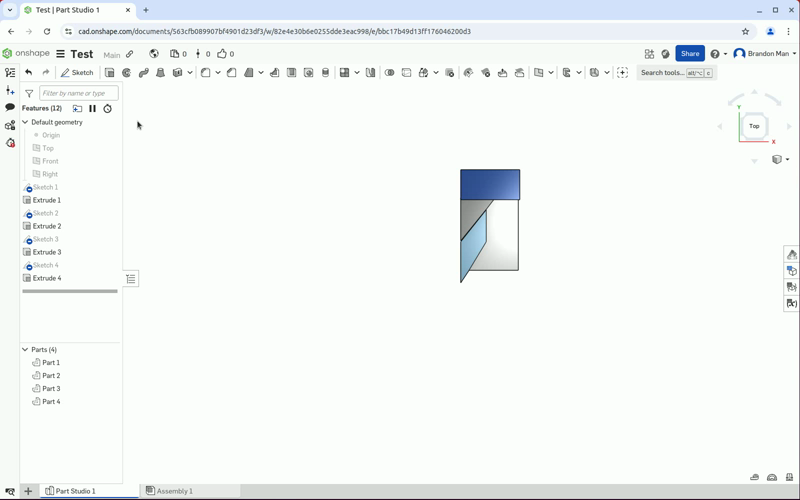
key(shift+h)
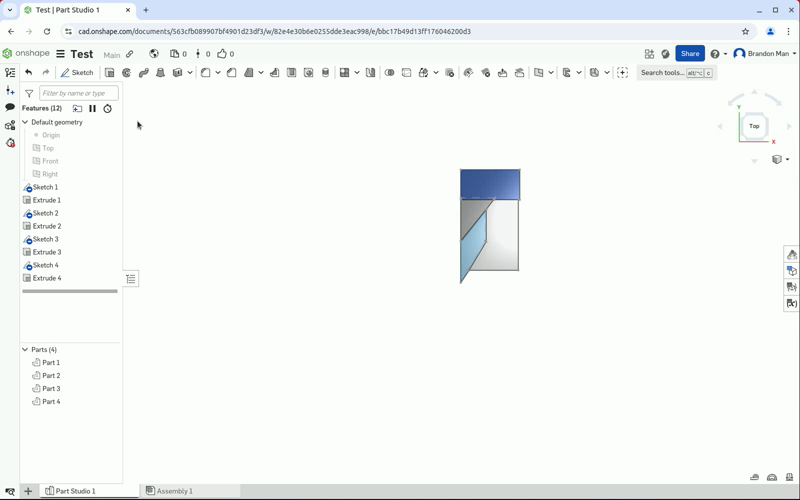
key(shift+h)
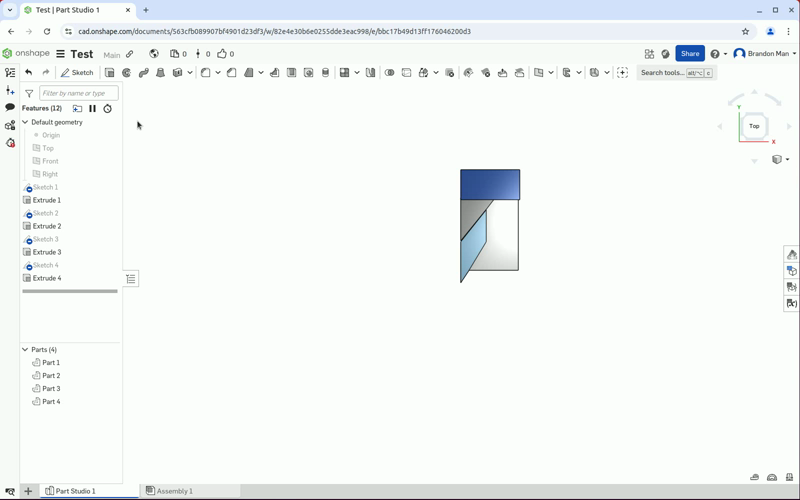
mouse_move(73, 189)
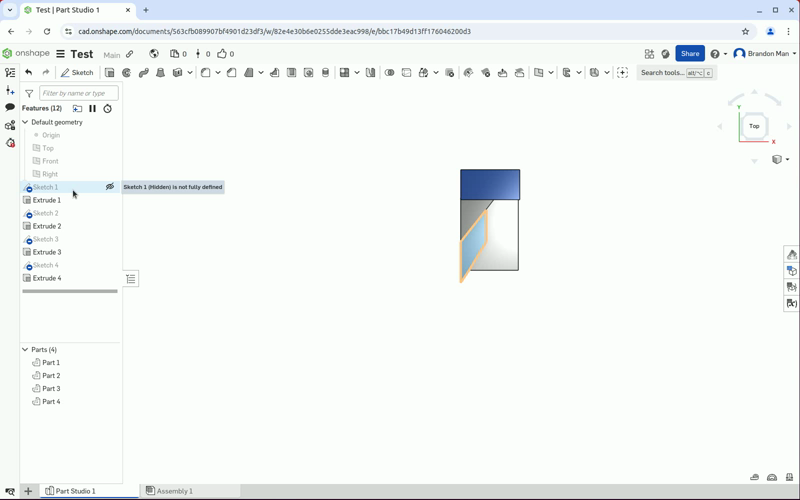
click(73, 189)
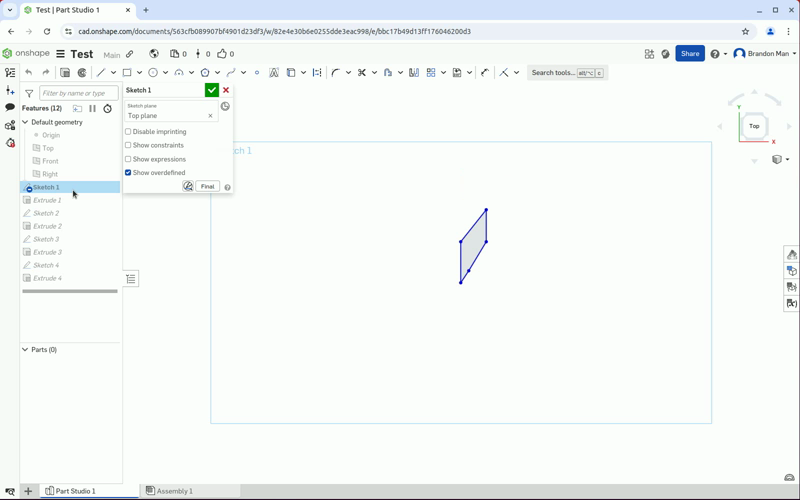
mouse_move(229, 92)
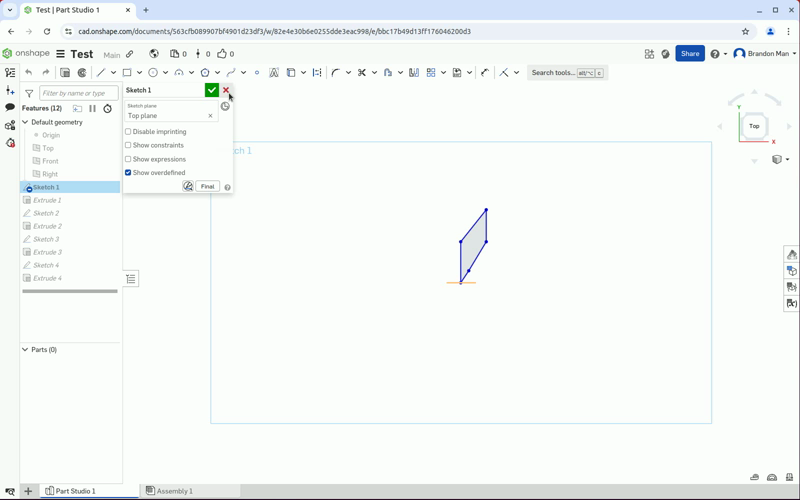
click(229, 92)
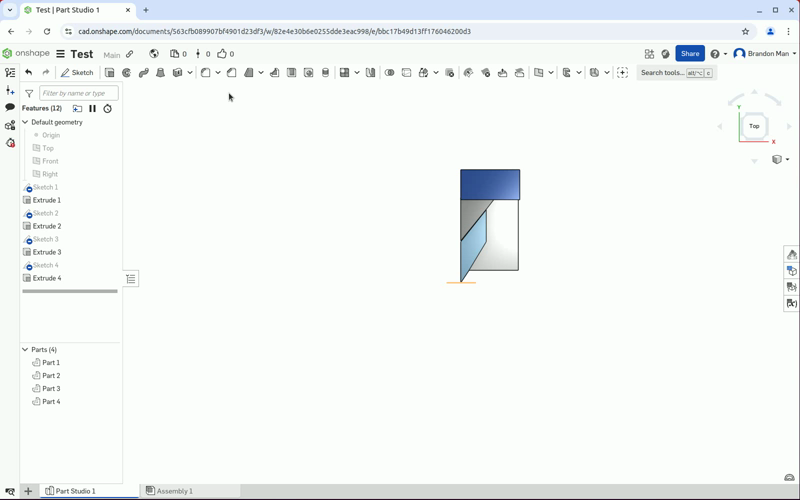
mouse_move(541, 75)
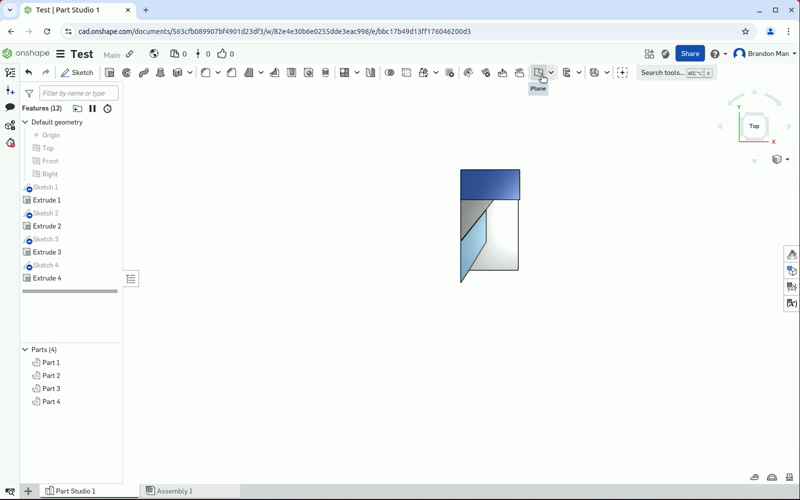
click(541, 75)
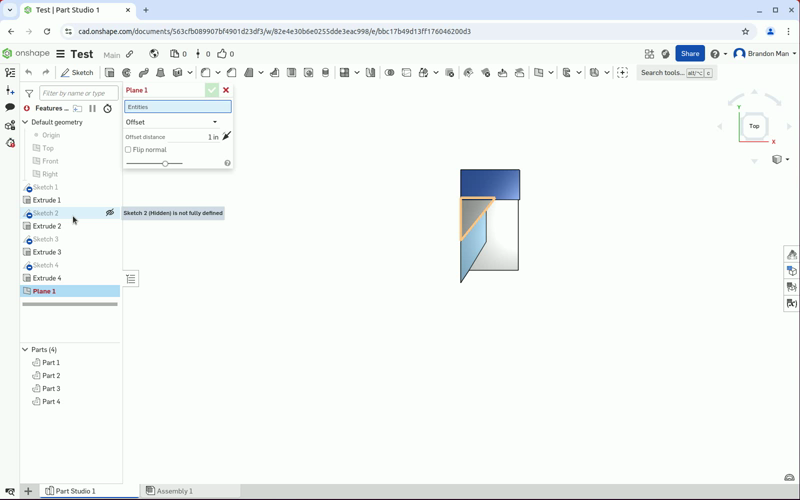
scroll(3)
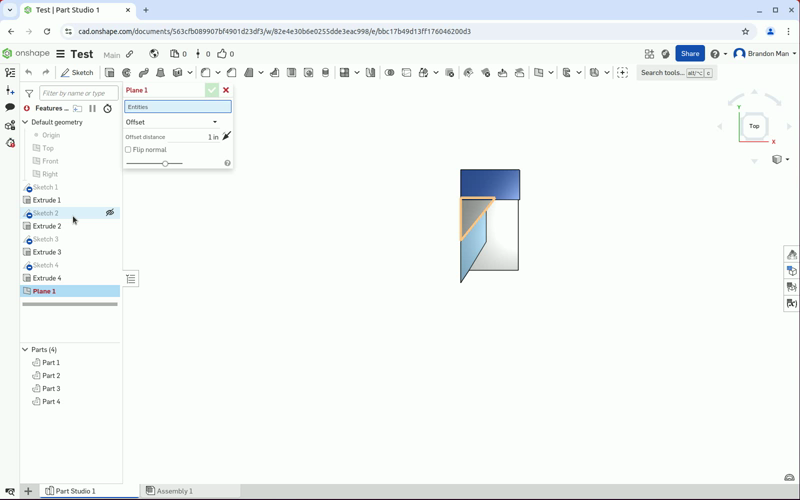
mouse_move(73, 150)
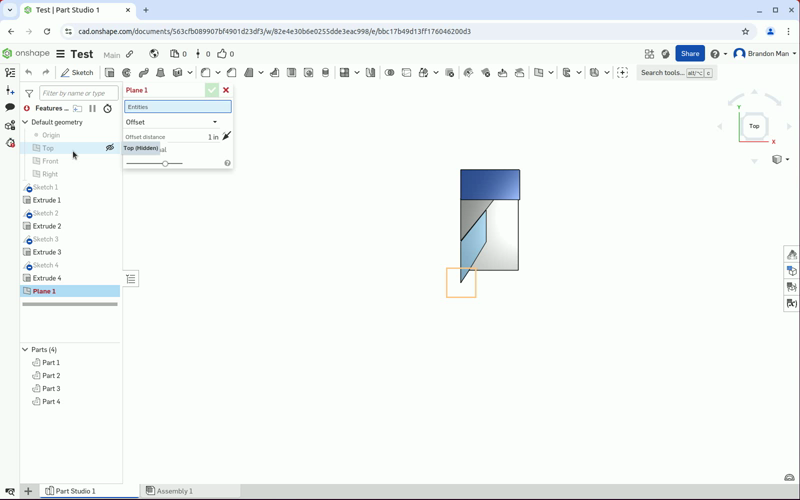
click(73, 150)
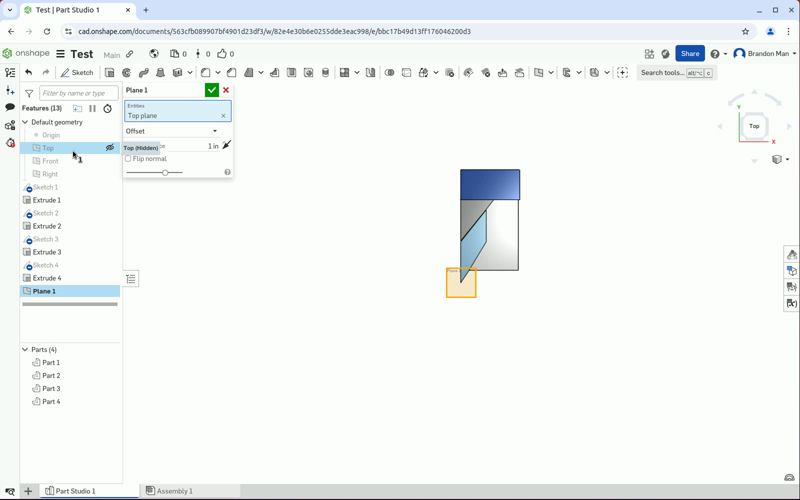
key(tab, 2)
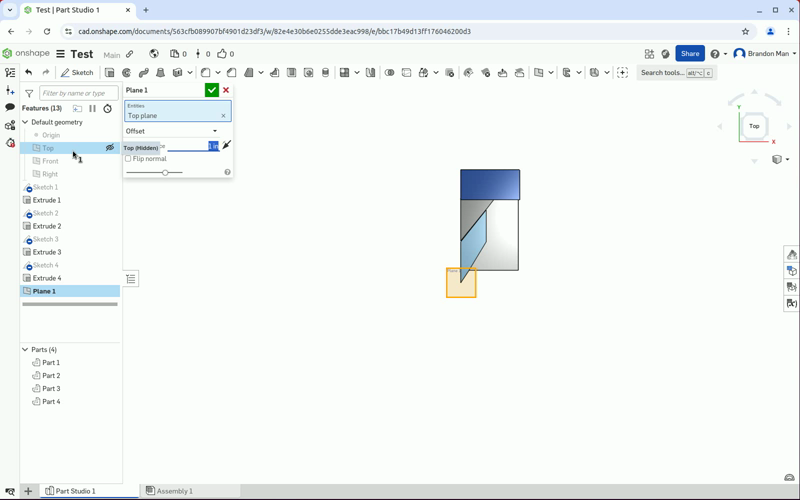
text(13.711)
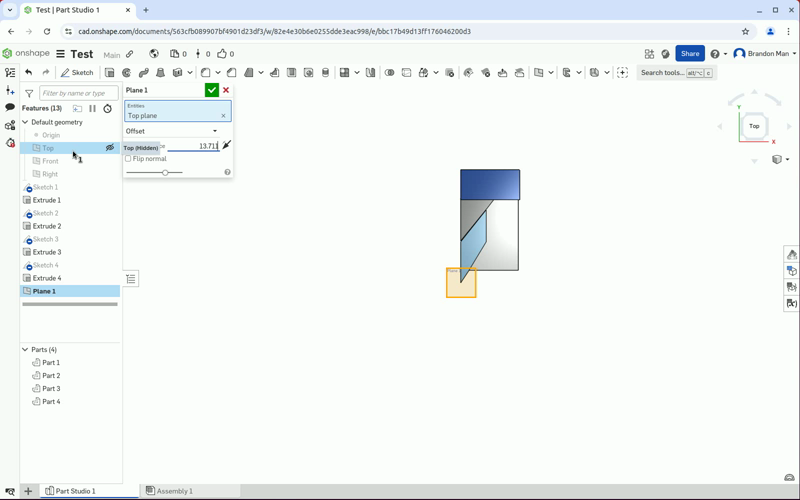
key(enter, 2)
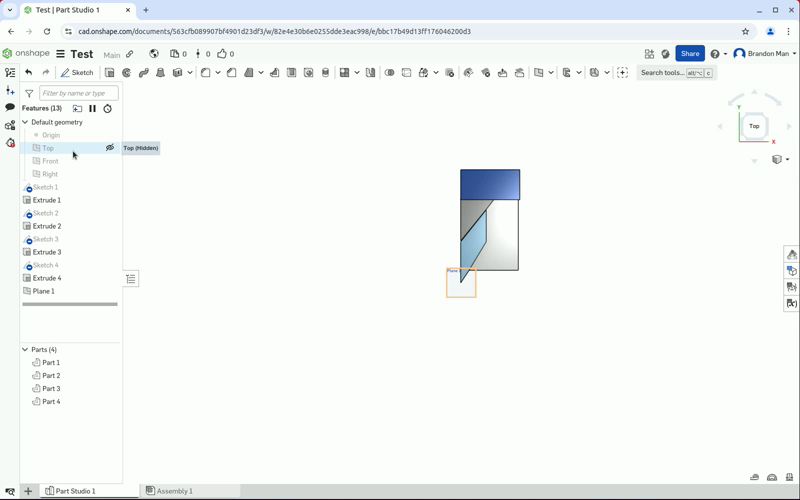
key(shift+s)
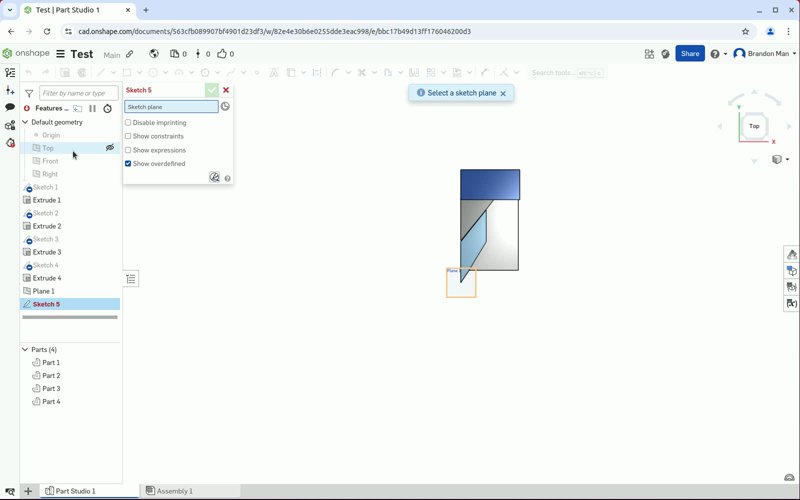
mouse_move(73, 293)
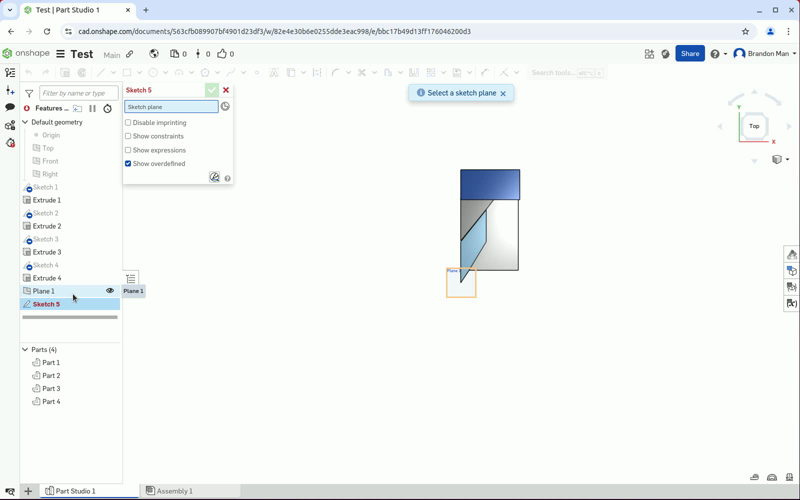
click(73, 293)
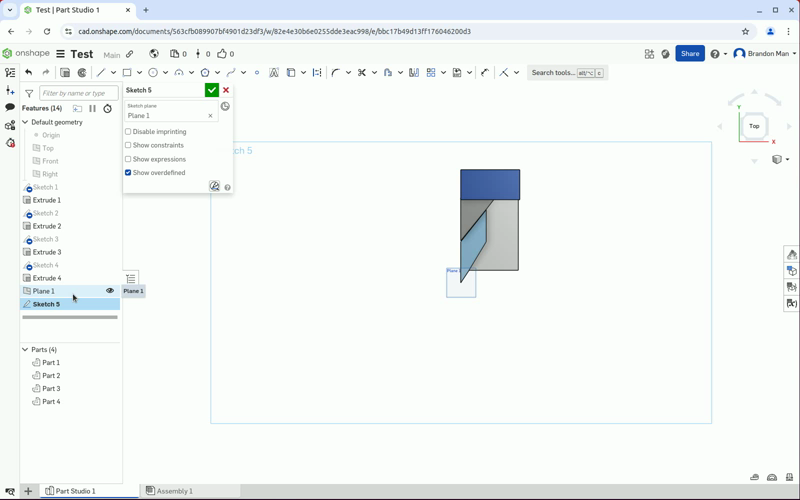
mouse_move(73, 352)
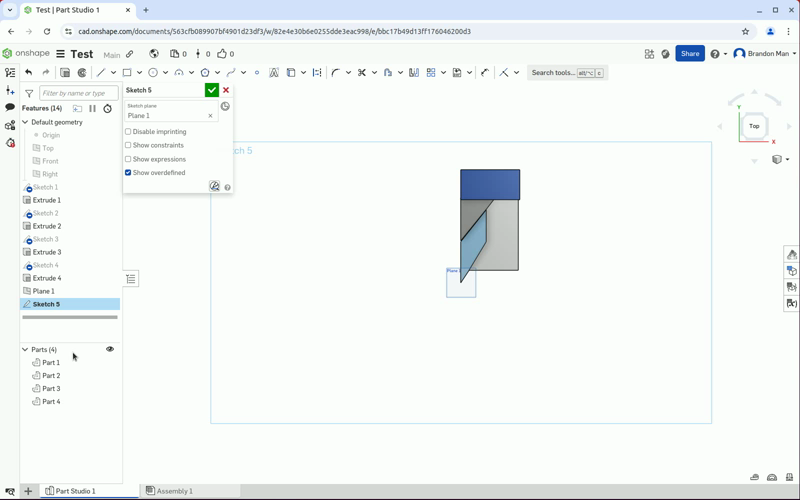
key(y)
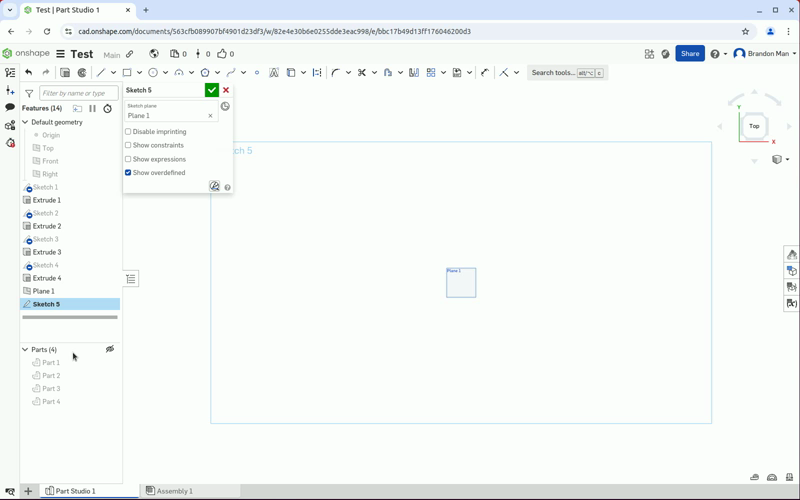
key(l)
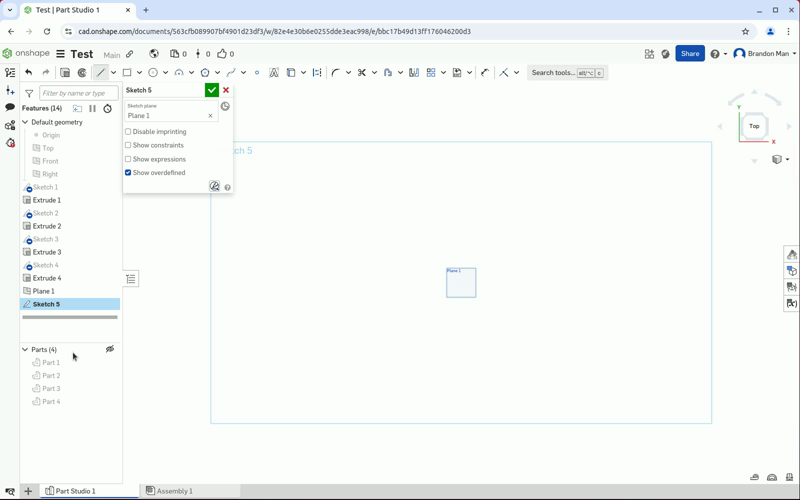
key_down(shift)
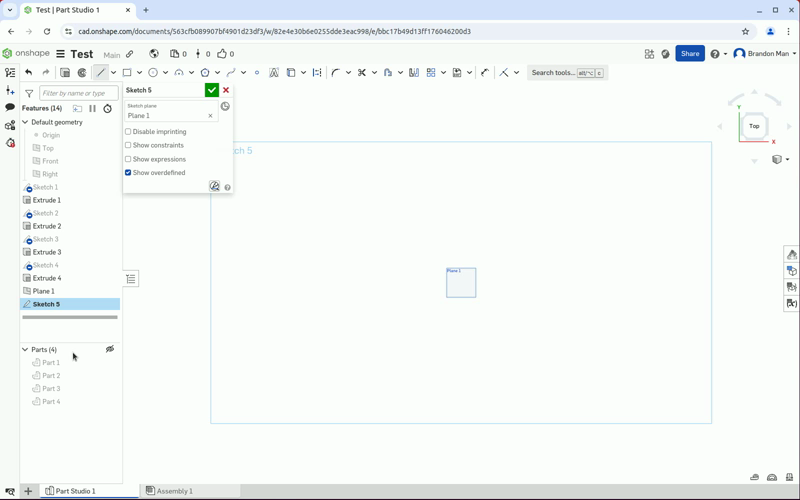
mouse_move(498, 191)
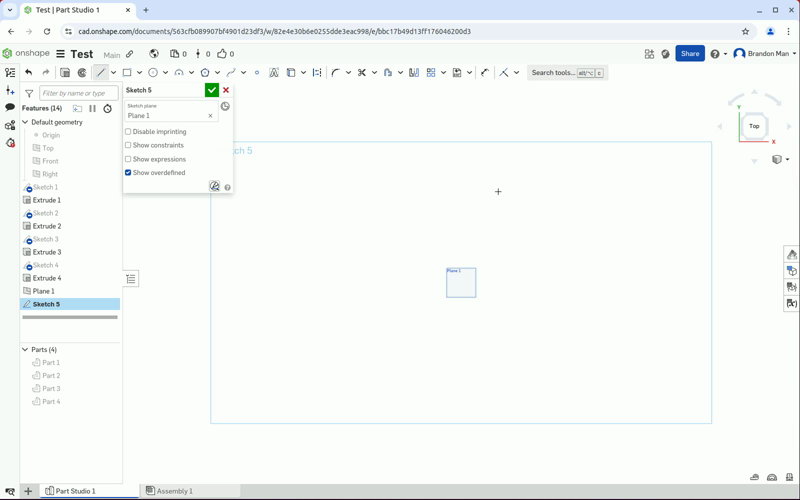
click(498, 191)
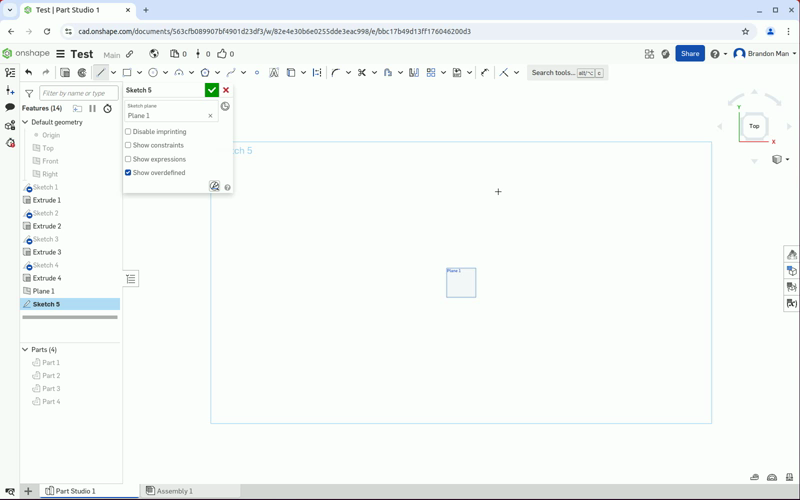
key_up(shift)
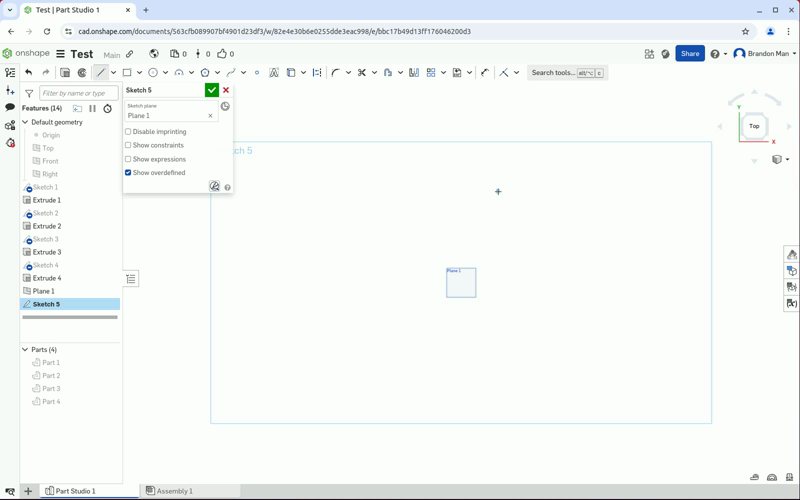
key_down(shift)
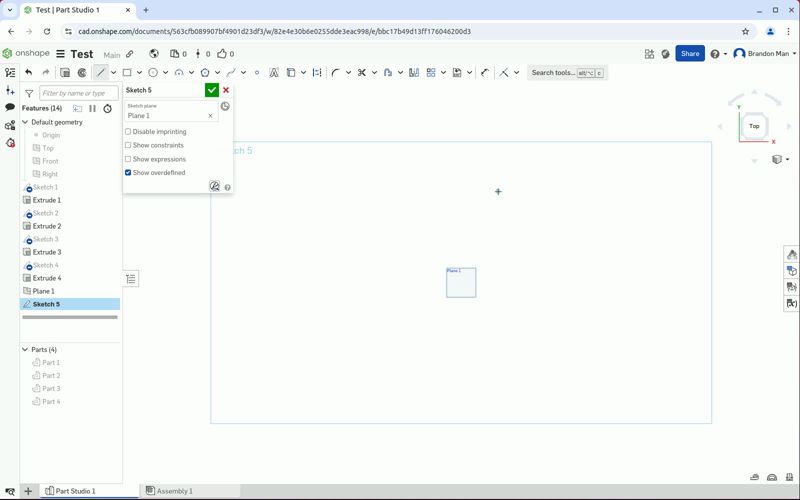
mouse_move(528, 191)
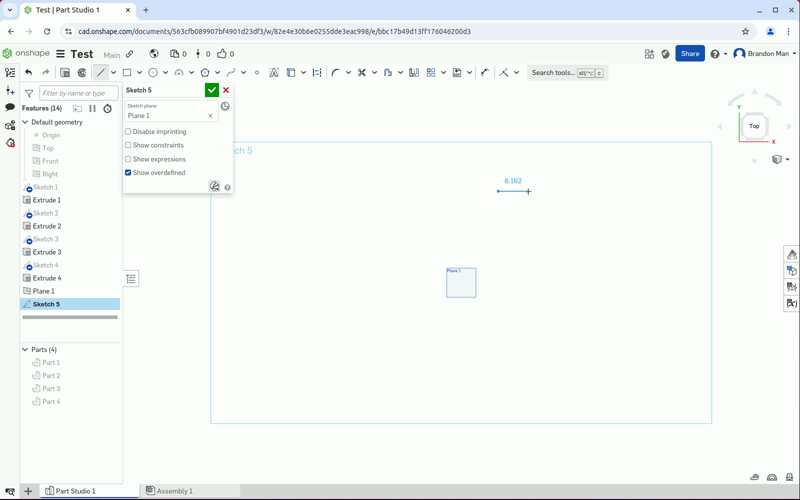
mouse_move(520, 191)
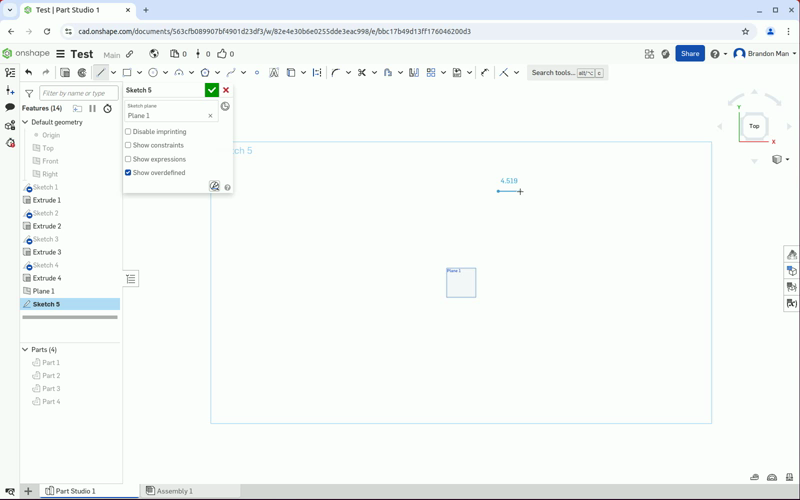
click(520, 191)
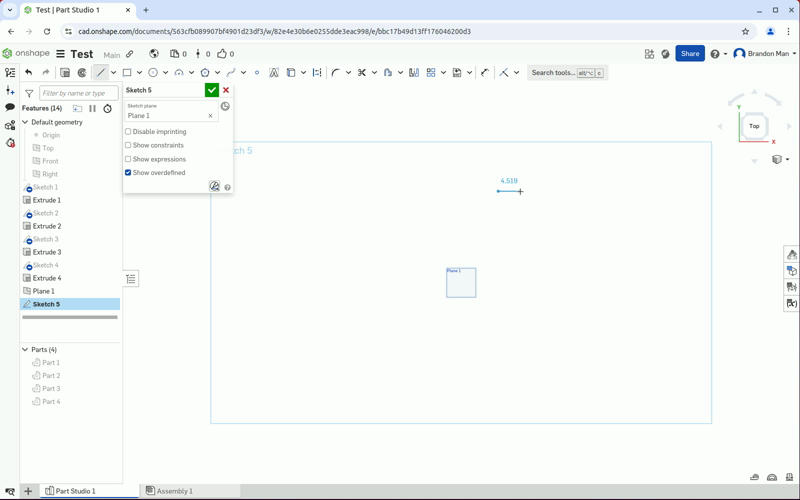
key_up(shift)
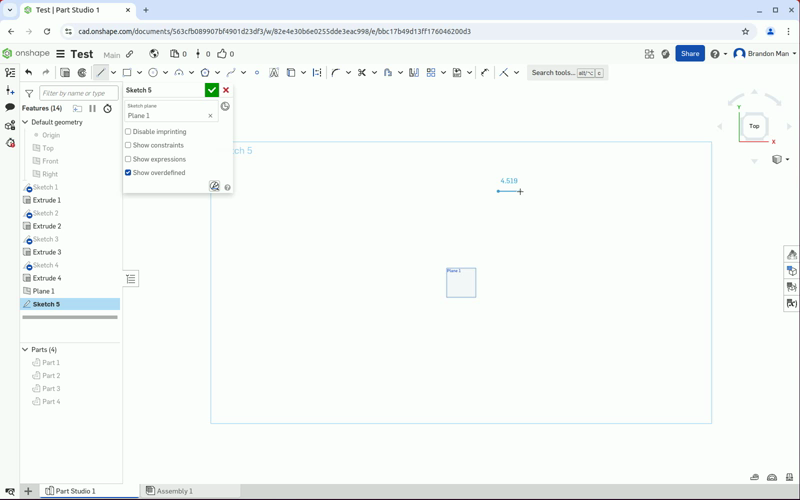
key_down(shift)
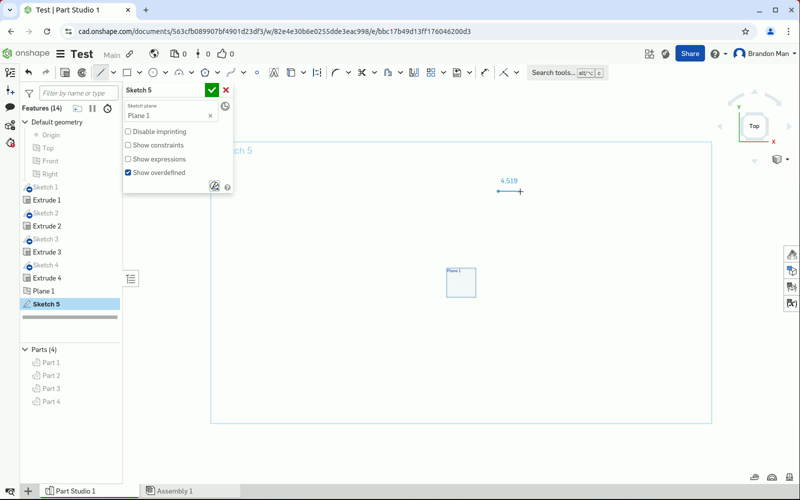
mouse_move(550, 191)
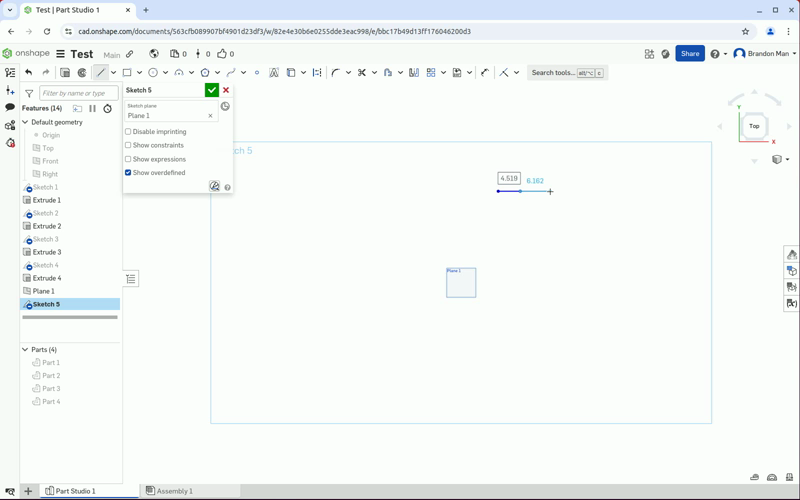
mouse_move(520, 178)
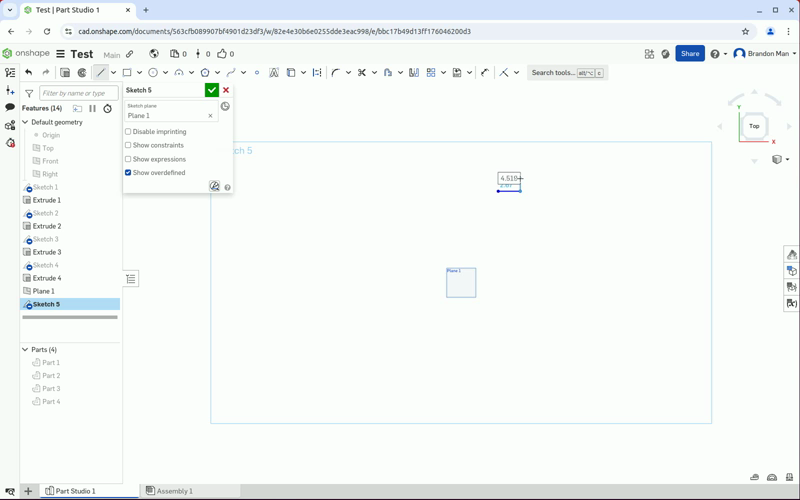
click(520, 178)
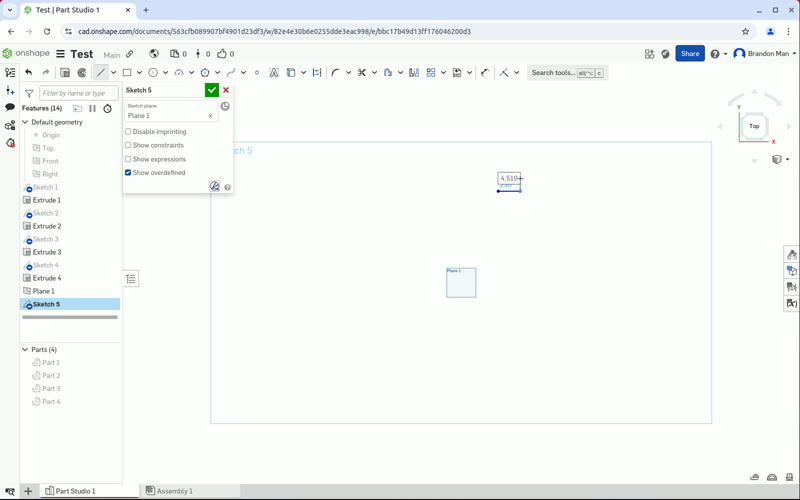
key_up(shift)
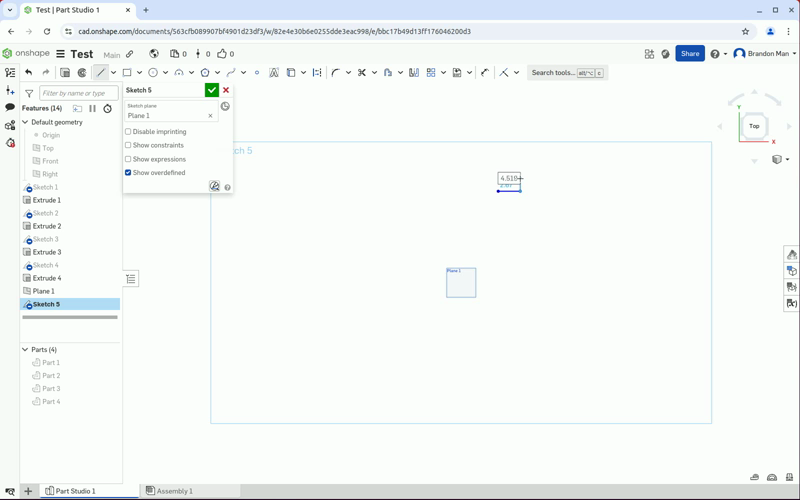
key_down(shift)
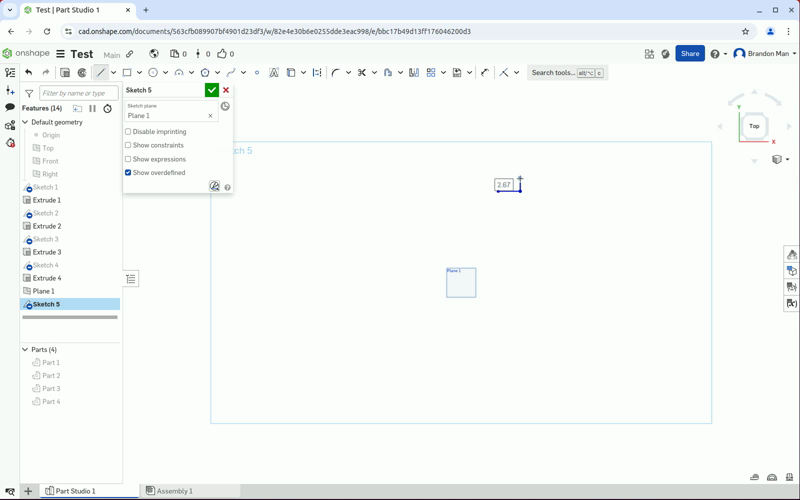
mouse_move(550, 178)
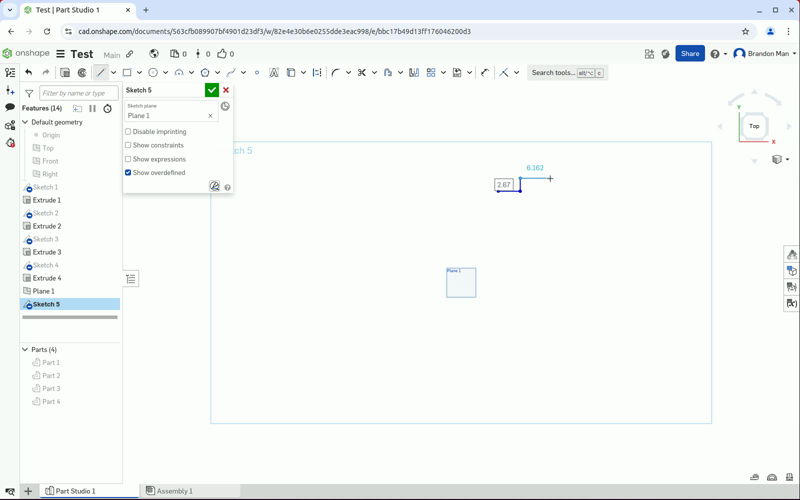
mouse_move(498, 178)
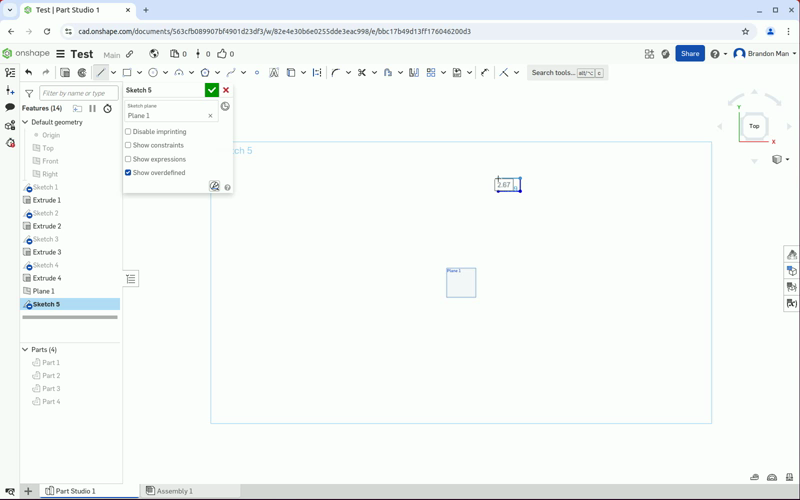
click(498, 178)
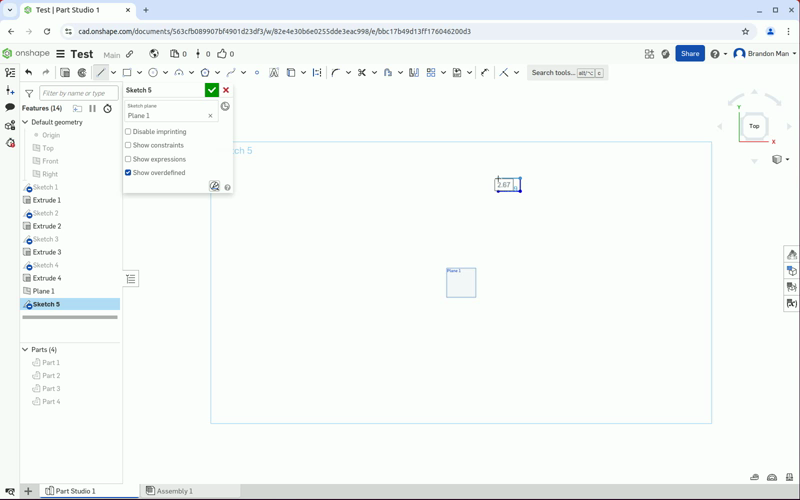
key_up(shift)
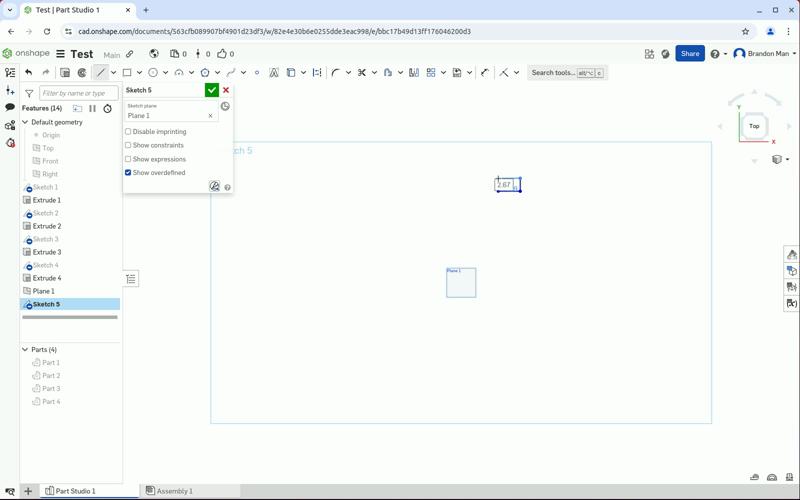
mouse_move(528, 178)
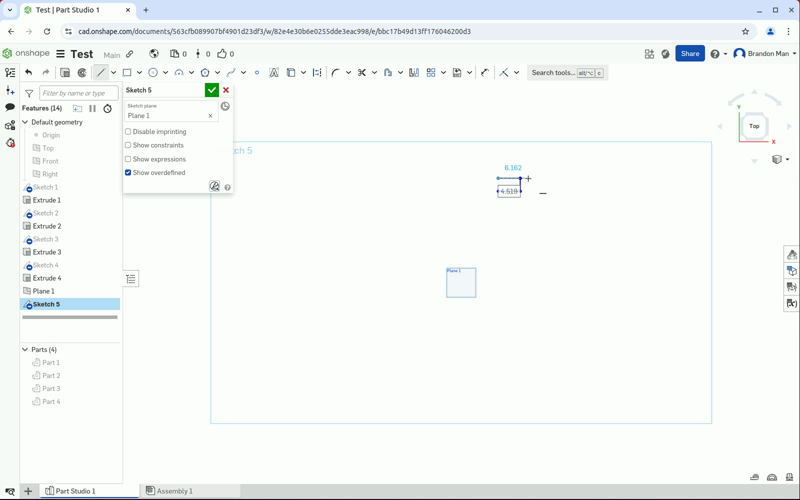
key_down(shift)
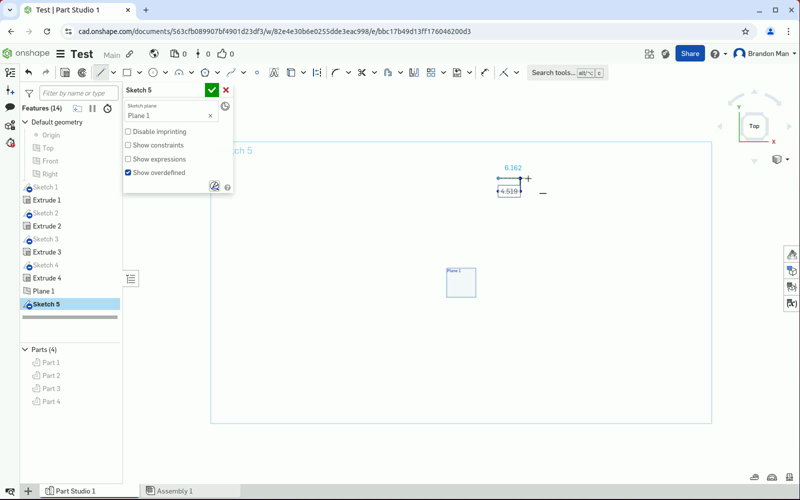
mouse_move(498, 191)
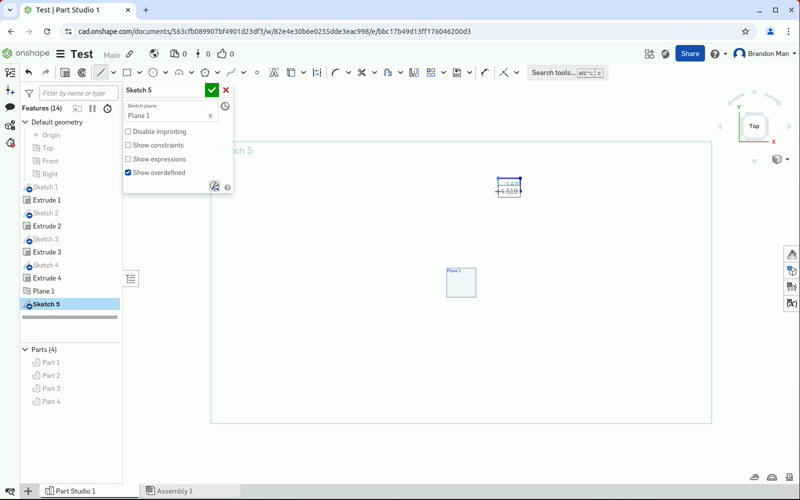
key_up(shift)
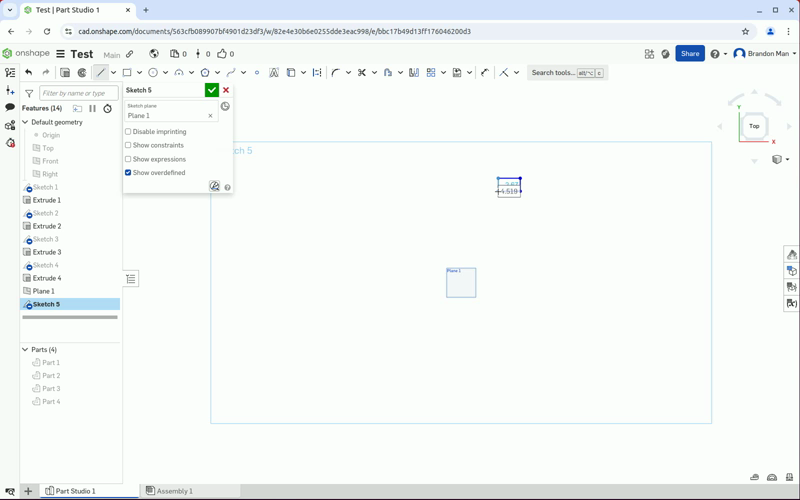
click(498, 191)
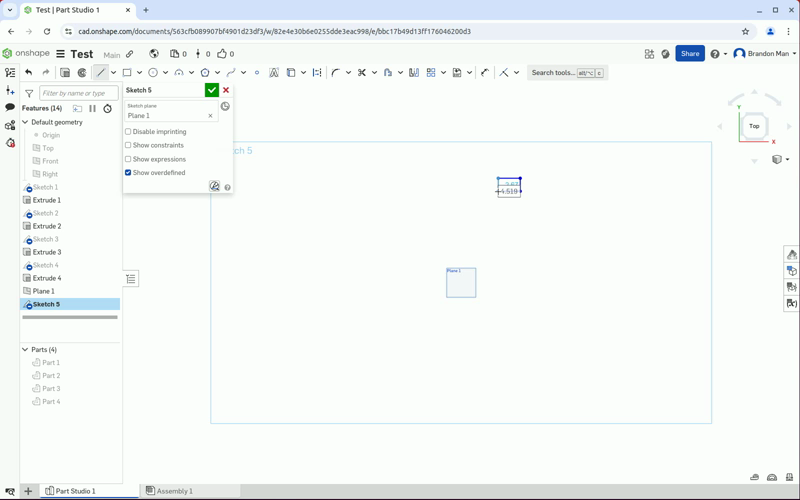
key(esc)
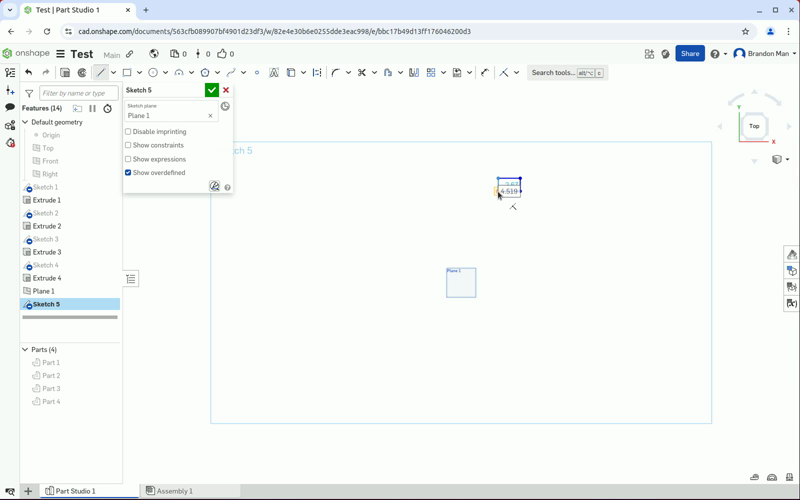
mouse_move(516, 178)
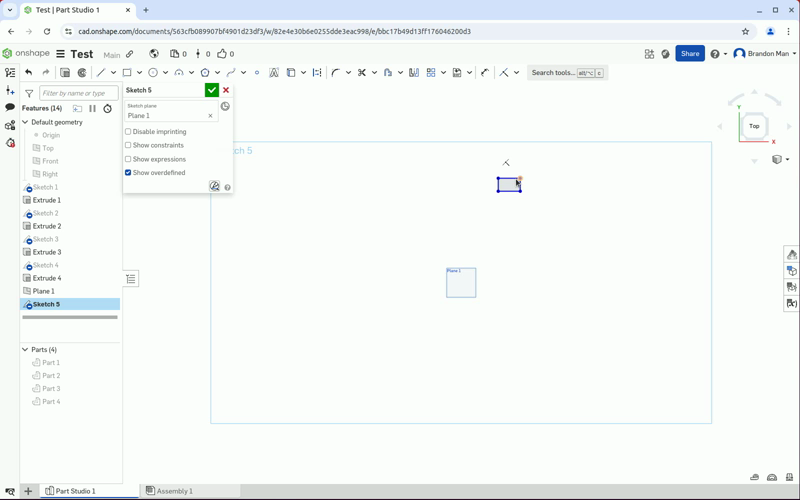
scroll(6)
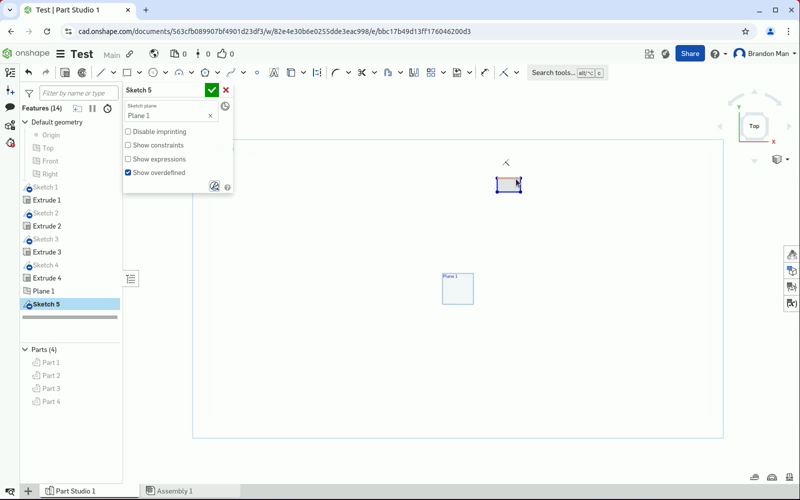
scroll(6)
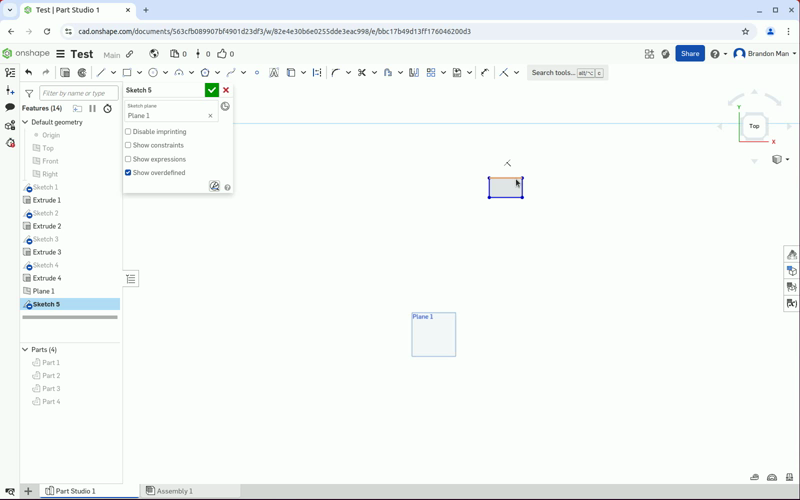
scroll(6)
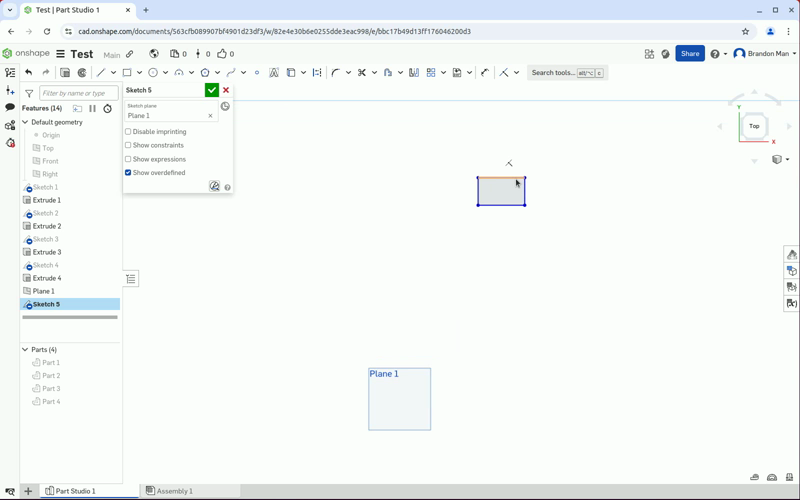
scroll(6)
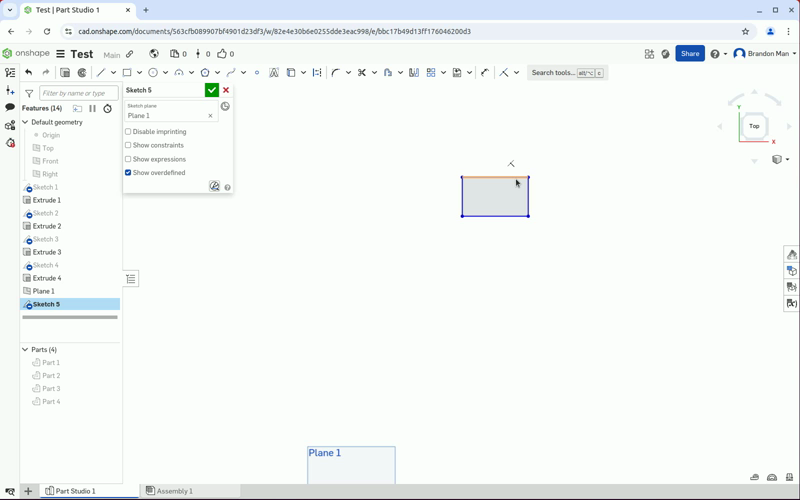
scroll(6)
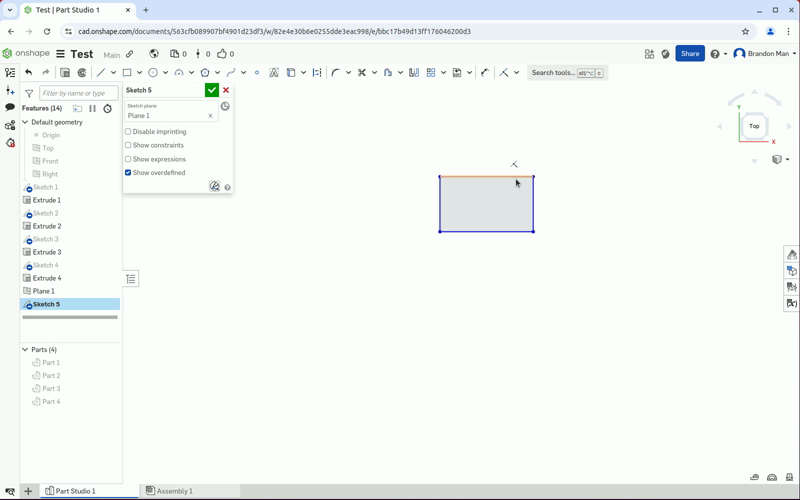
scroll(6)
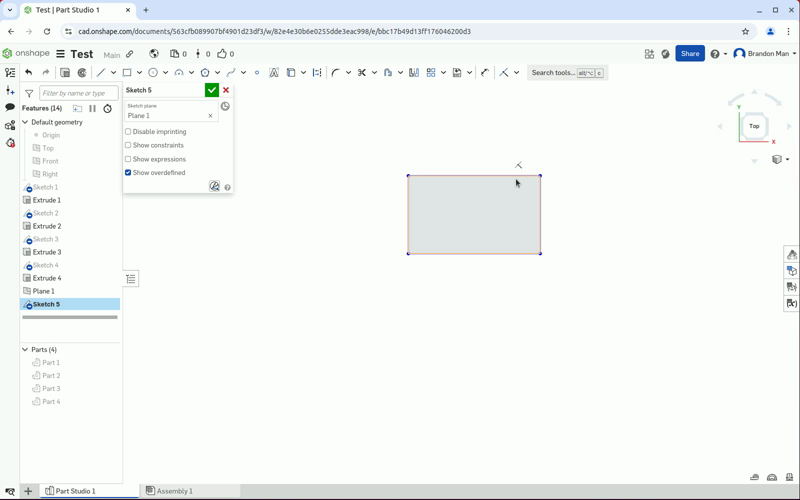
scroll(6)
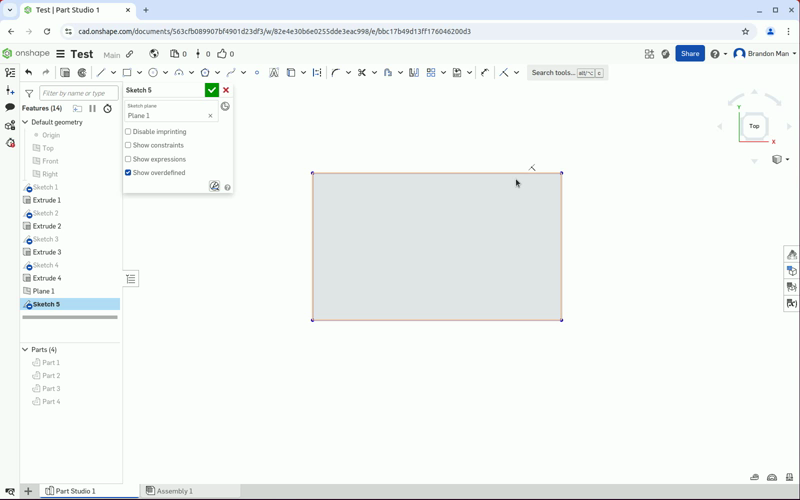
click(516, 178)
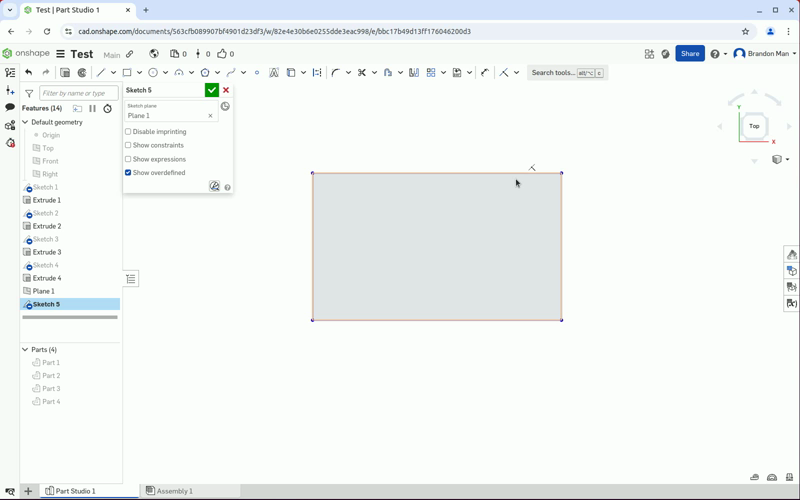
scroll(-6)
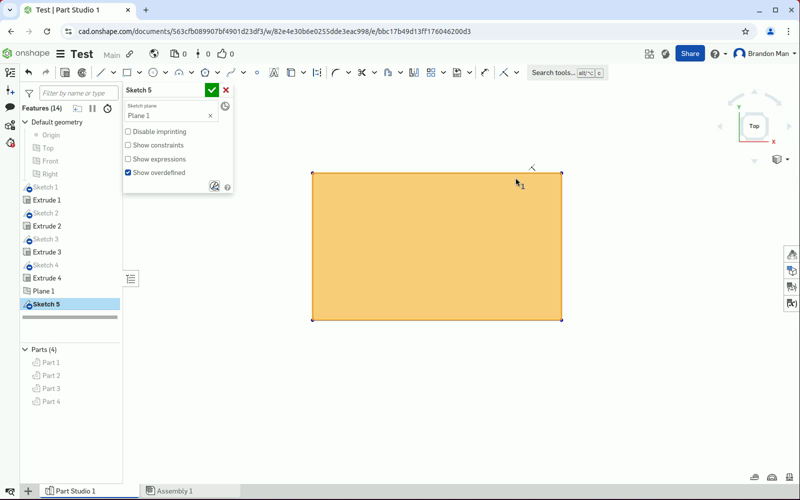
scroll(-6)
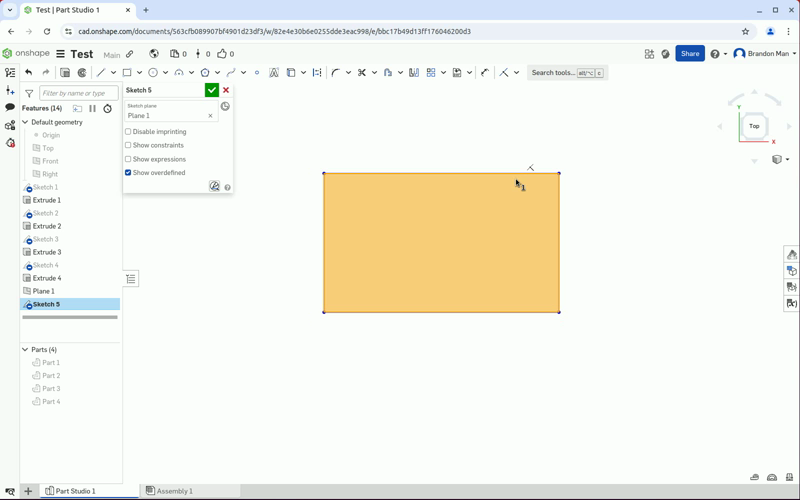
scroll(-6)
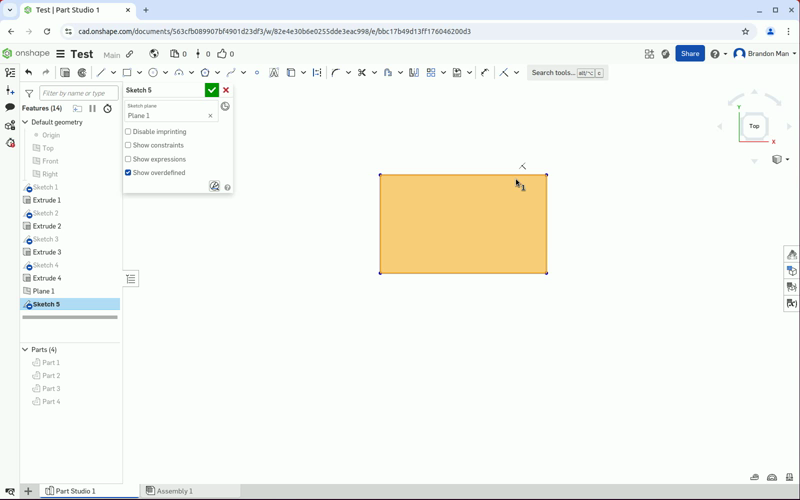
scroll(-6)
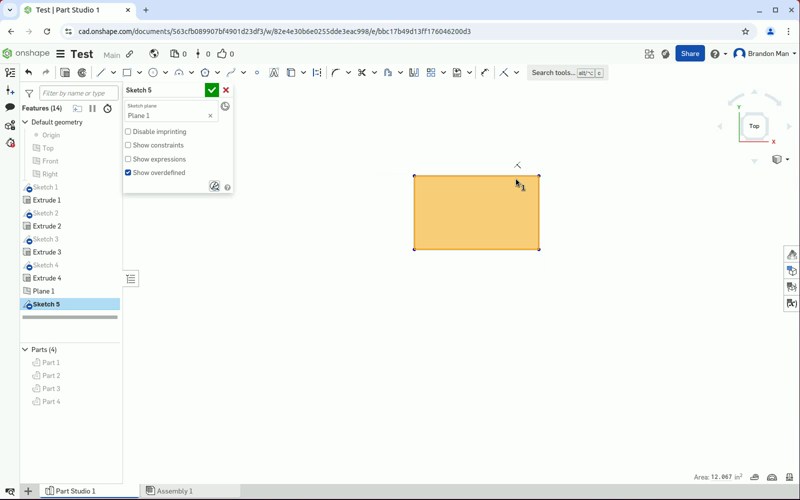
scroll(-6)
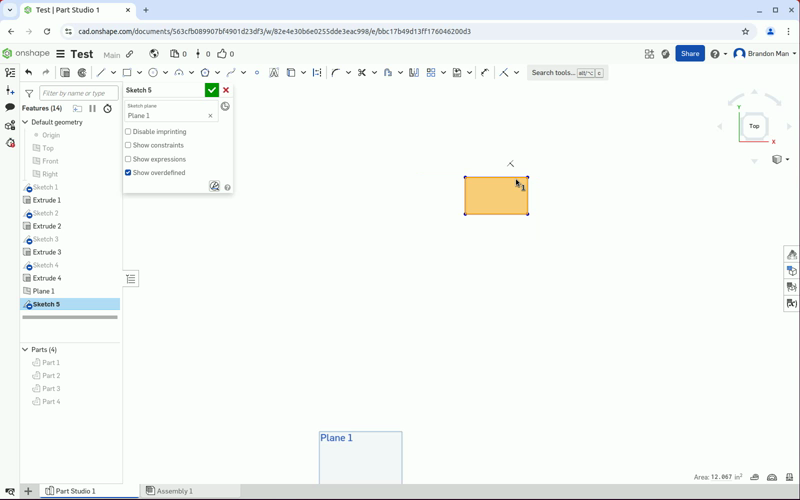
scroll(-6)
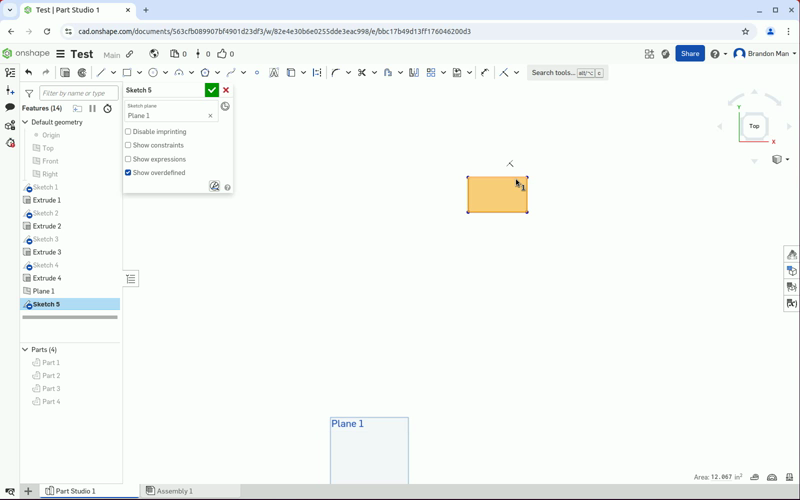
scroll(-6)
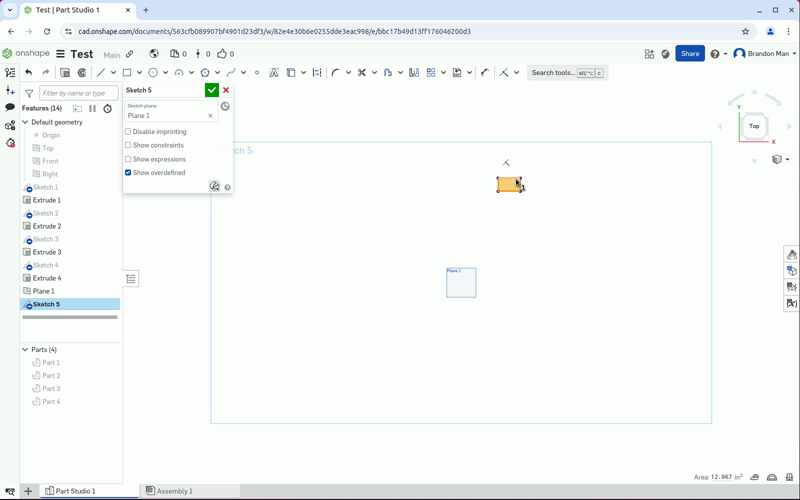
mouse_move(73, 352)
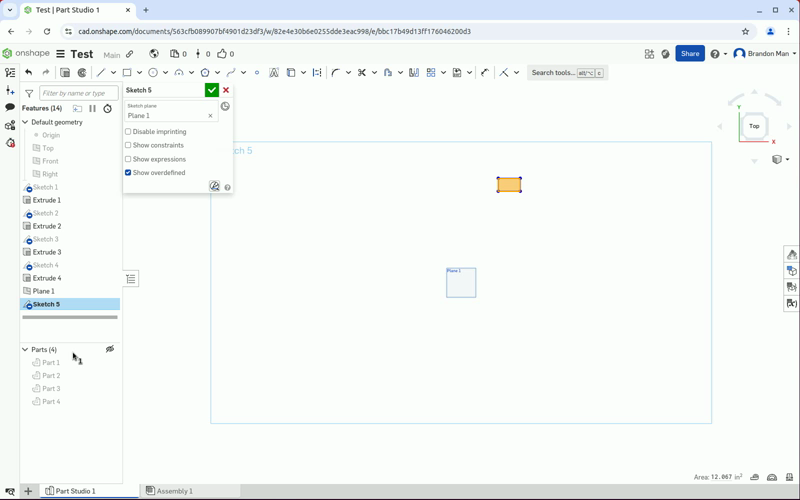
key(shift+y)
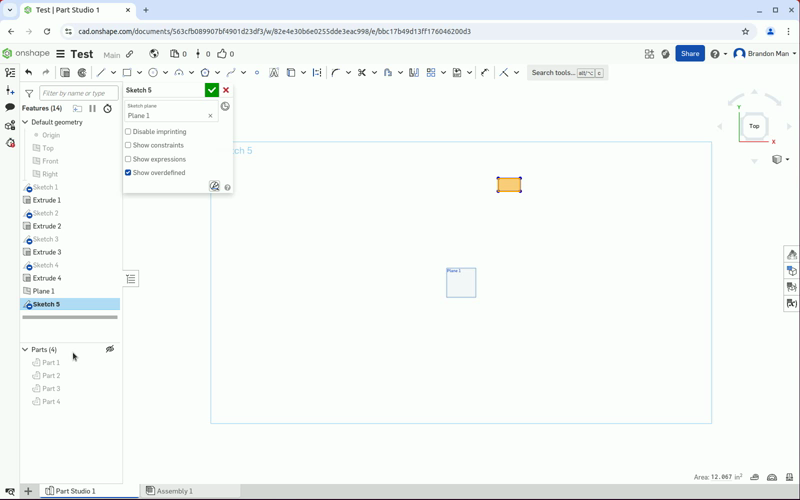
key(shift+e)
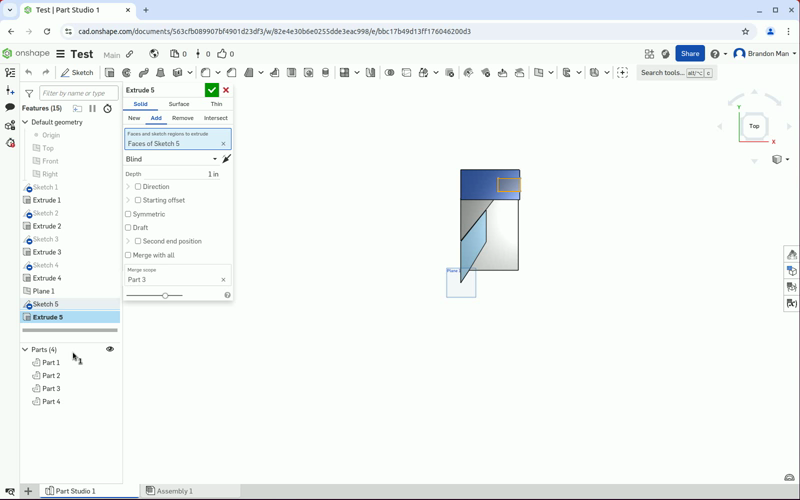
mouse_move(143, 106)
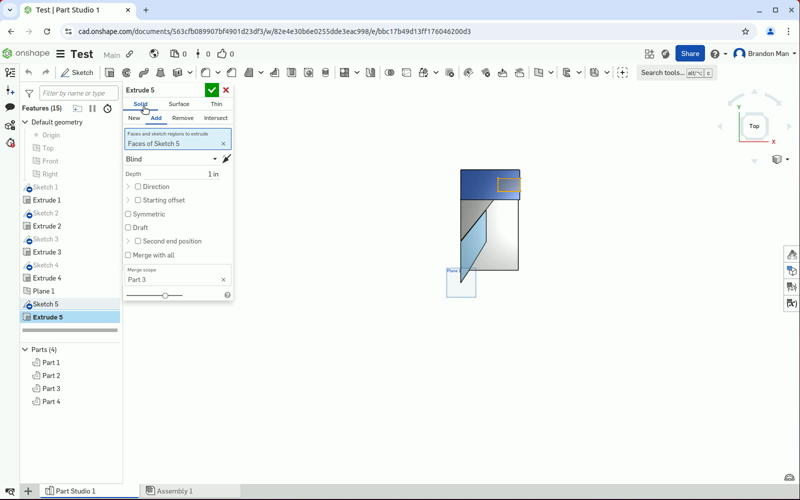
click(143, 106)
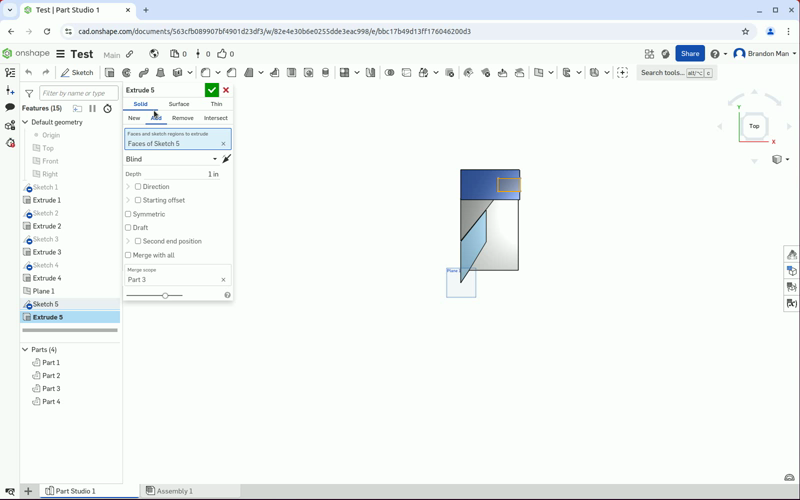
mouse_move(186, 120)
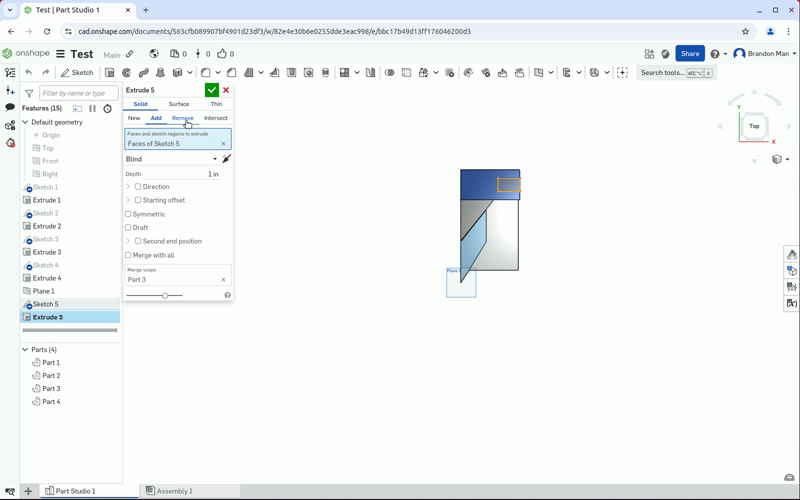
click(186, 120)
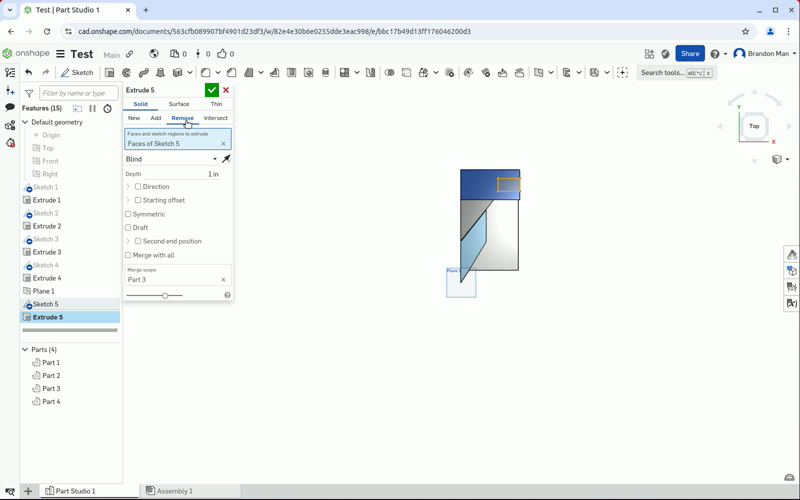
key(tab, 4)
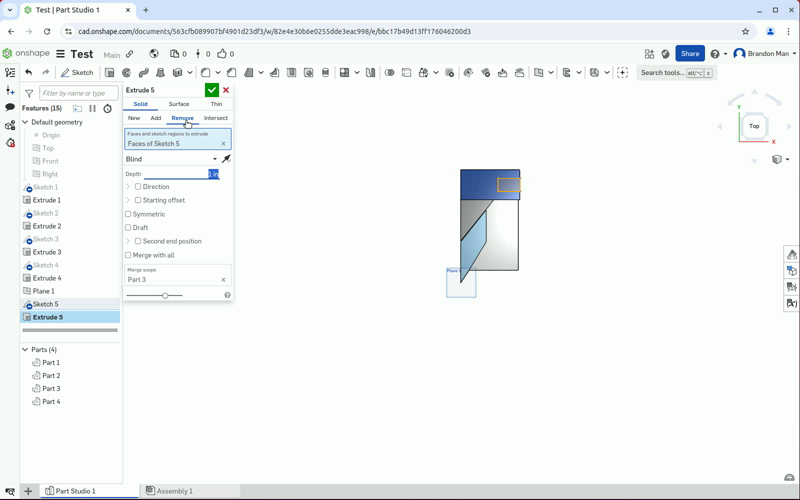
text(12.758)
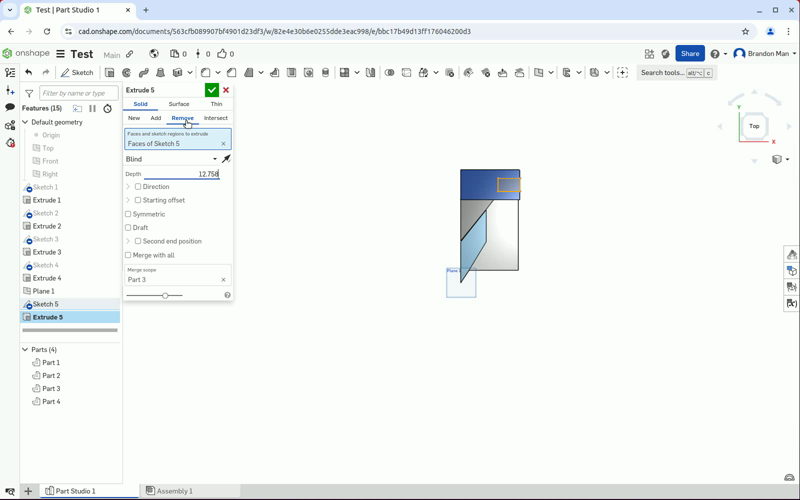
key(tab, 6)
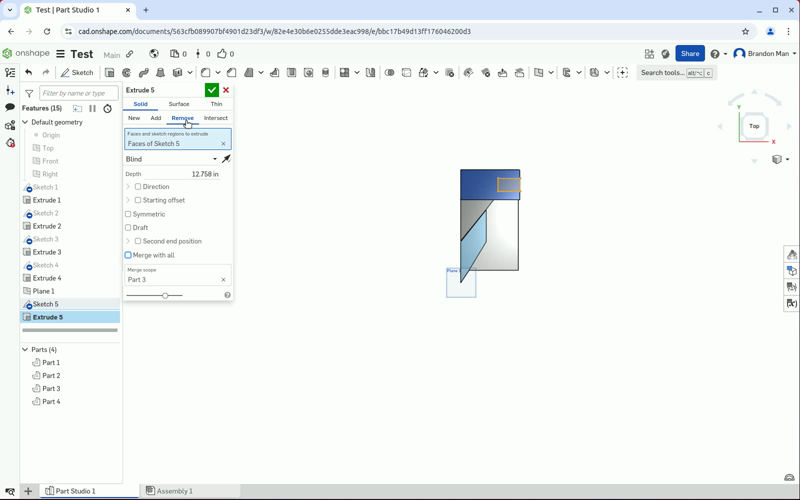
key(space)
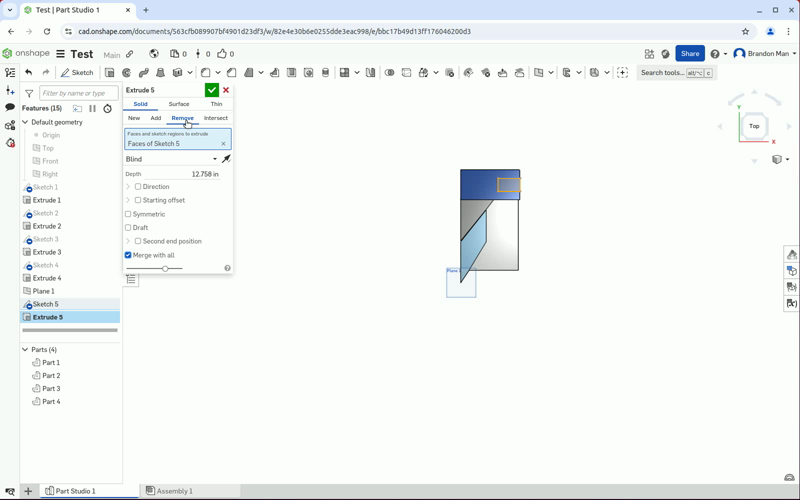
key(enter)
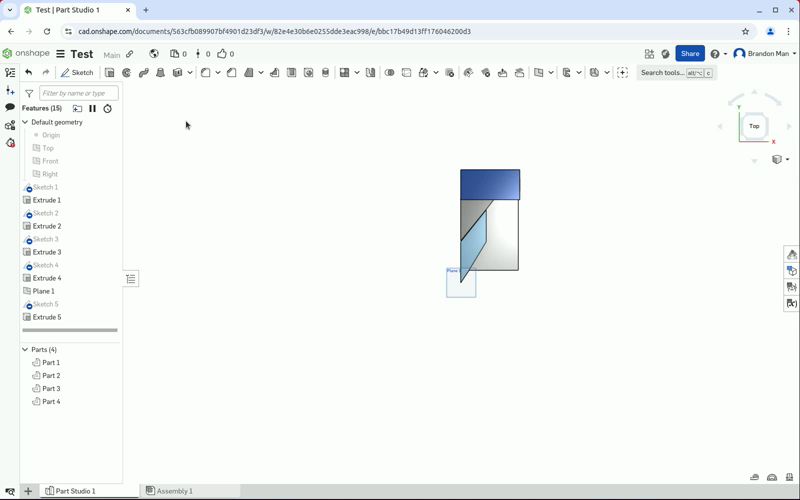
key(shift+h)
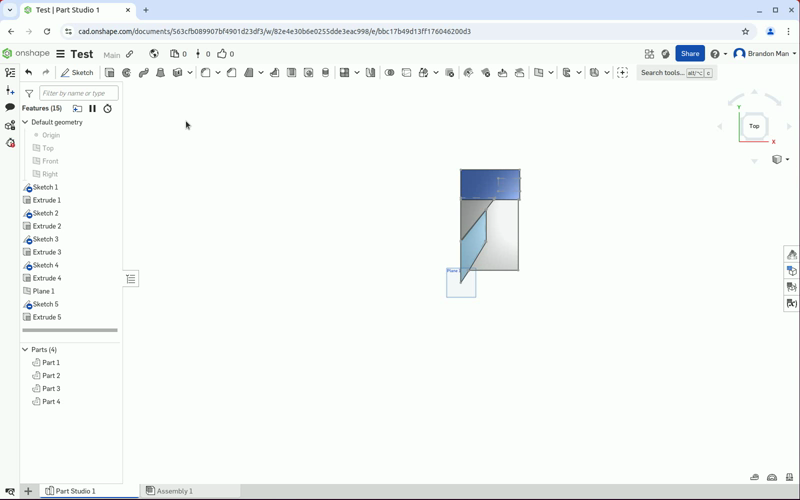
key(shift+h)
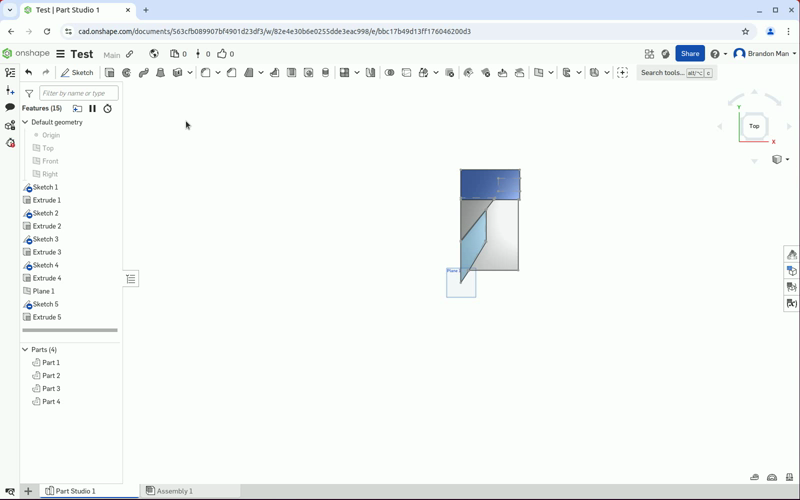
key(shift+7)
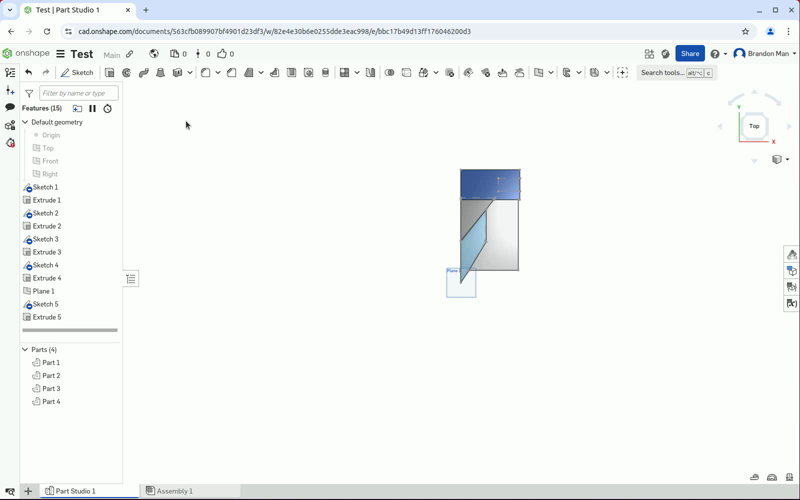
key(up, 3)
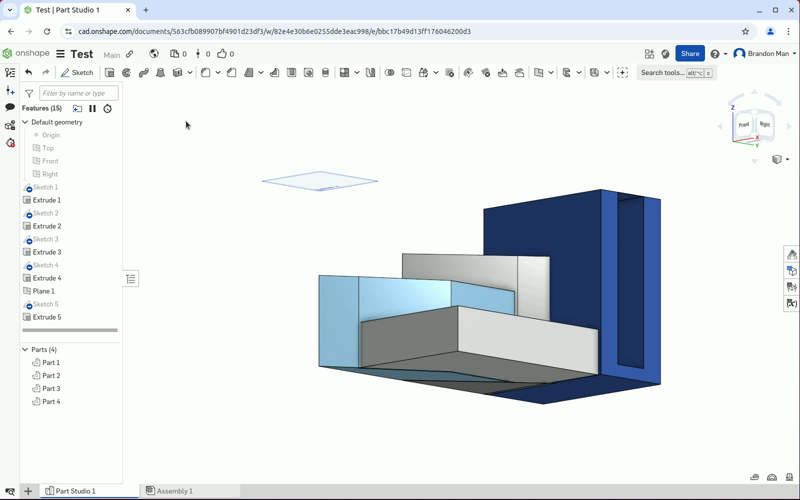
key(left, 3)
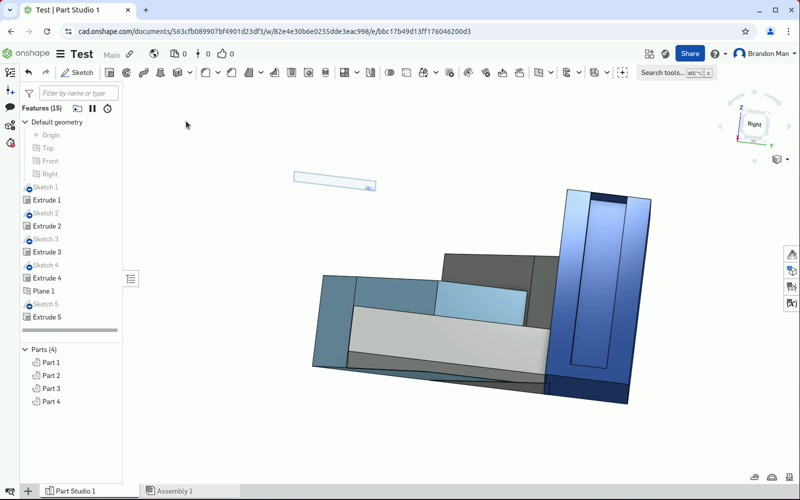
key(right, 3)
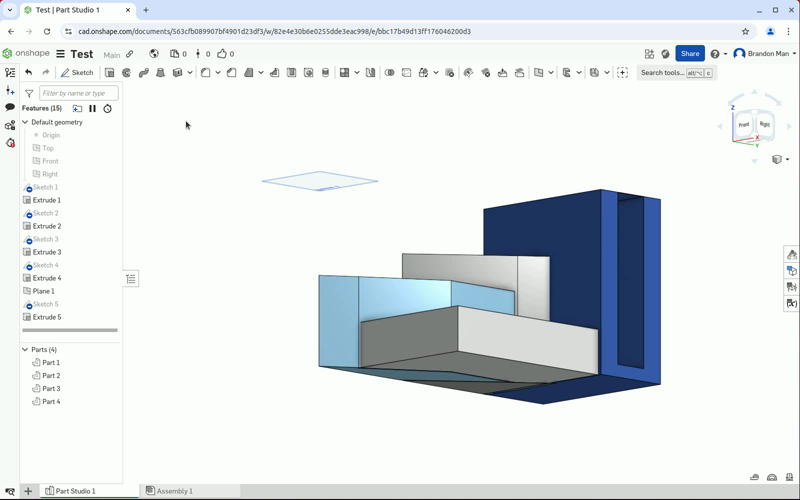
key(down, 3)
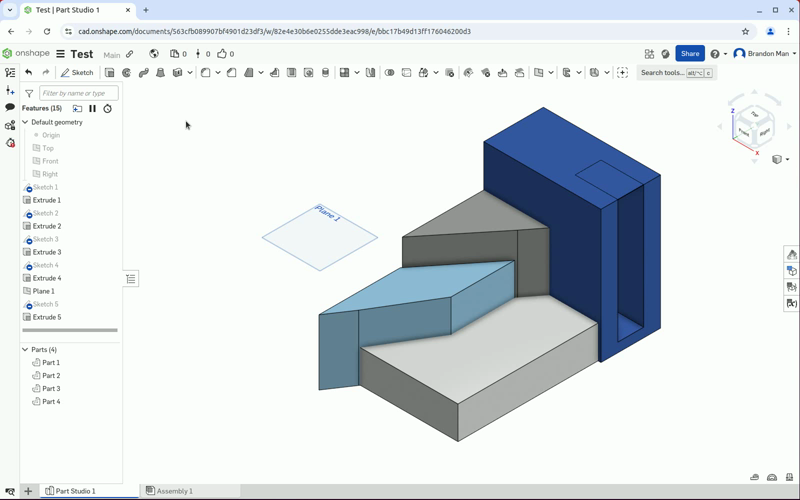
mouse_move(73, 189)
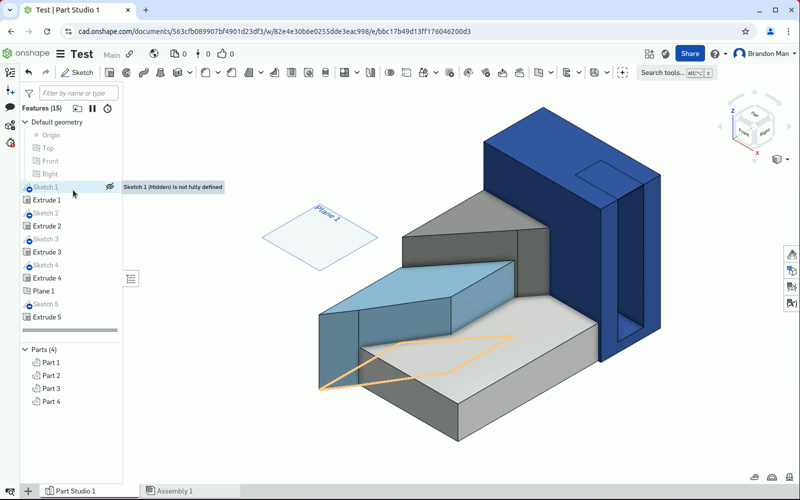
click(73, 189)